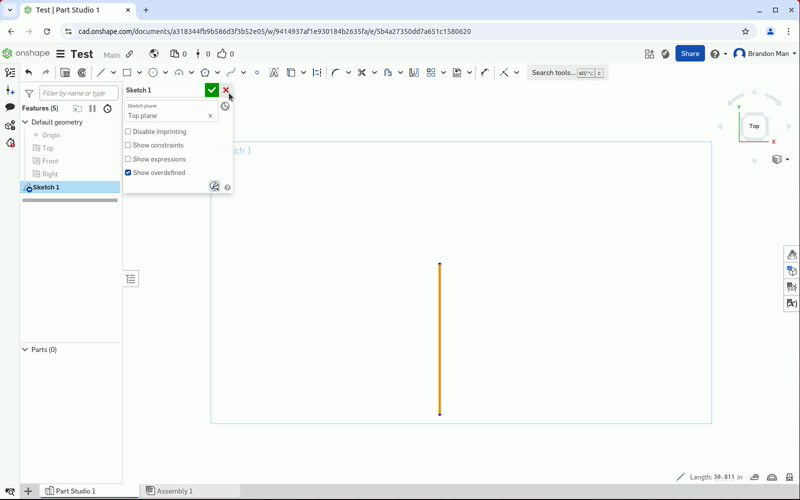
key(shift+h)
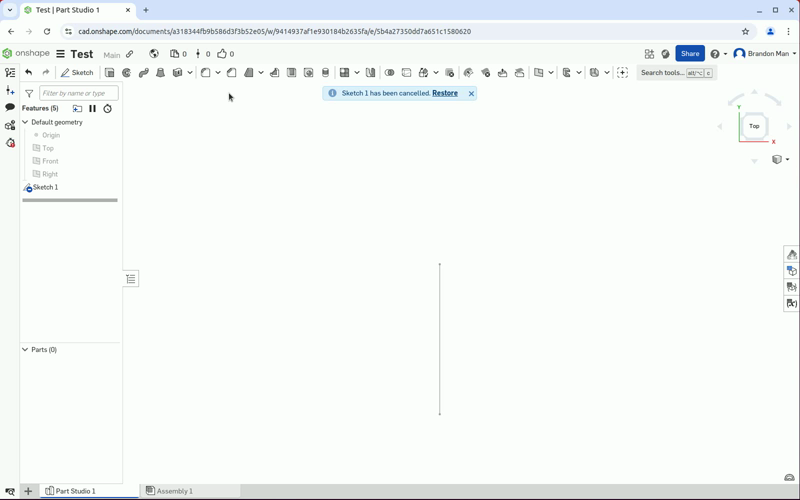
mouse_move(73, 352)
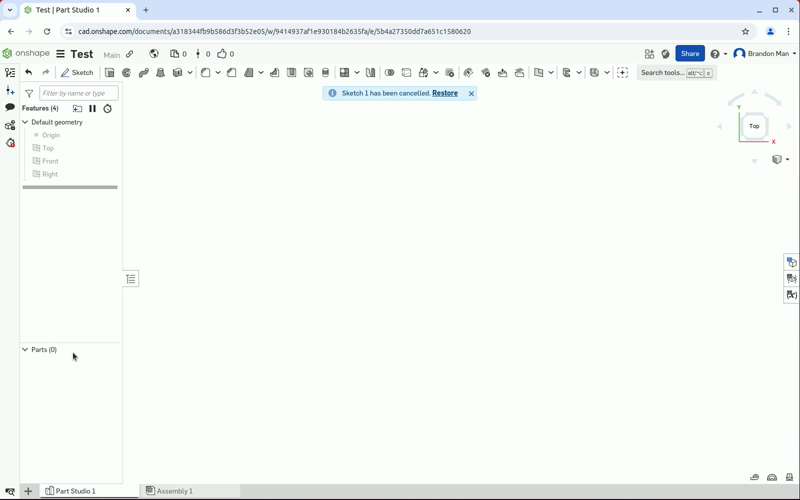
key(y)
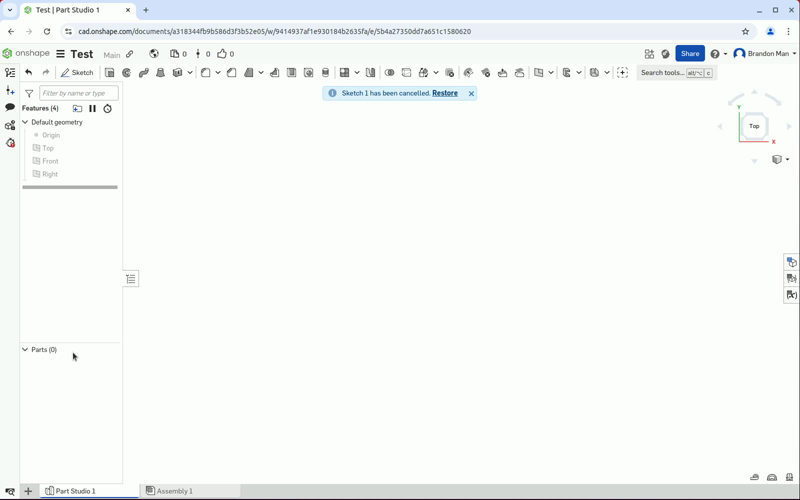
key(shift+p)
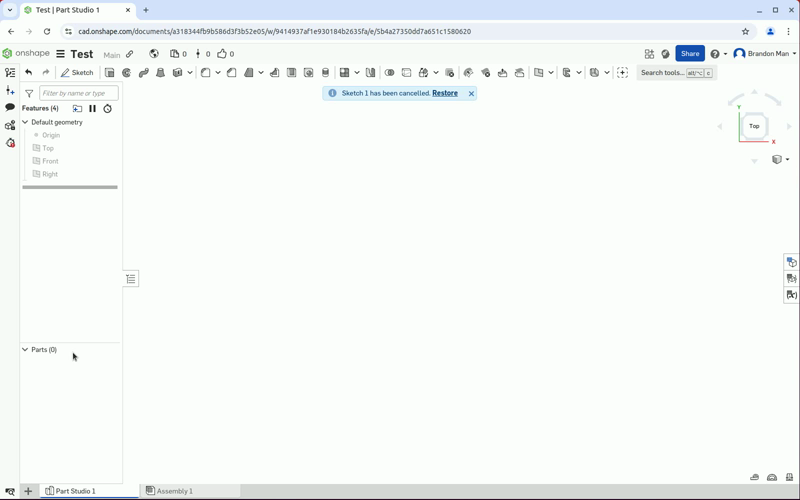
key(space)
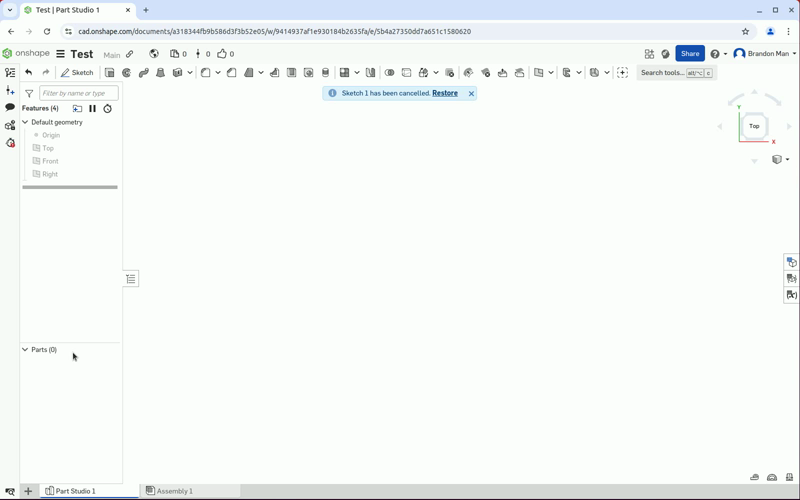
key_down(shift)
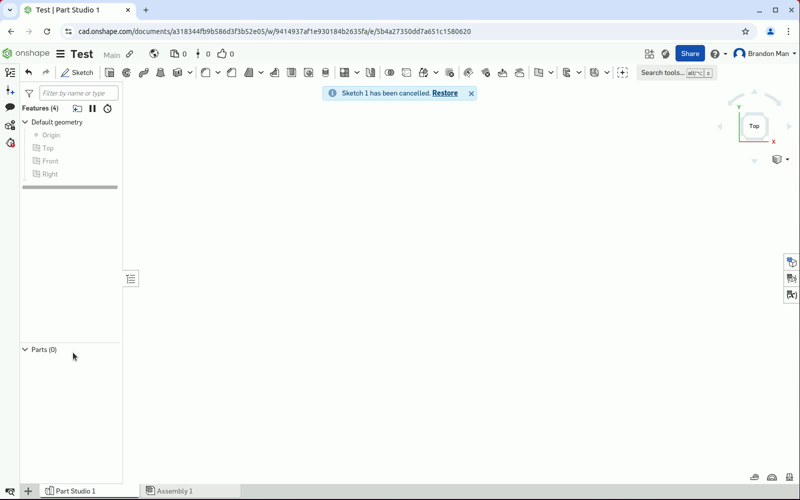
key(up)
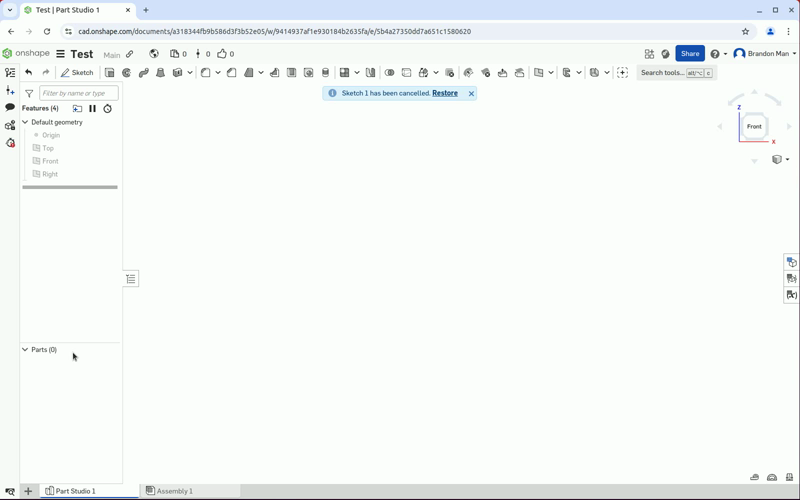
key_up(shift)
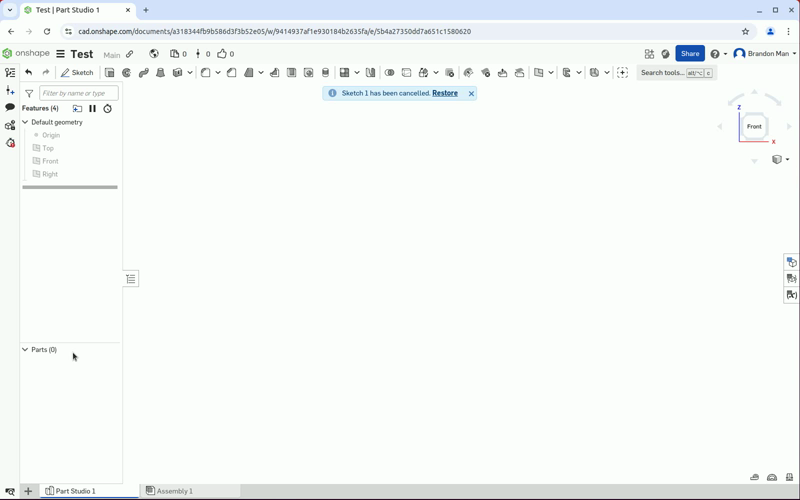
key(space)
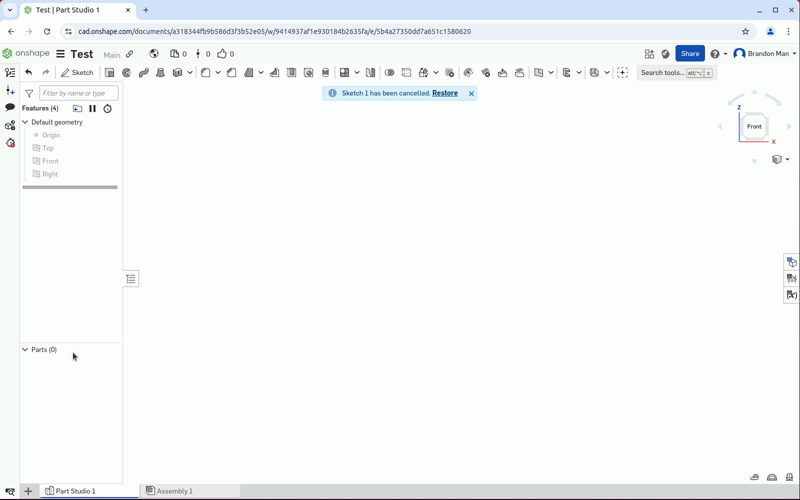
key_down(shift)
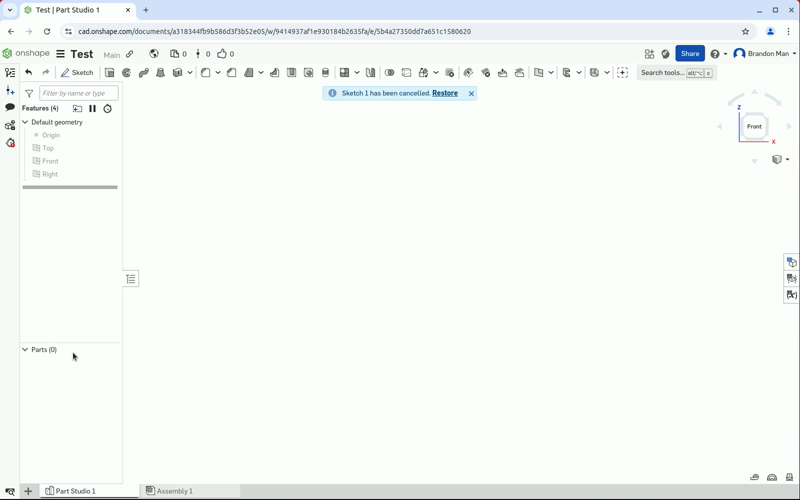
key(left)
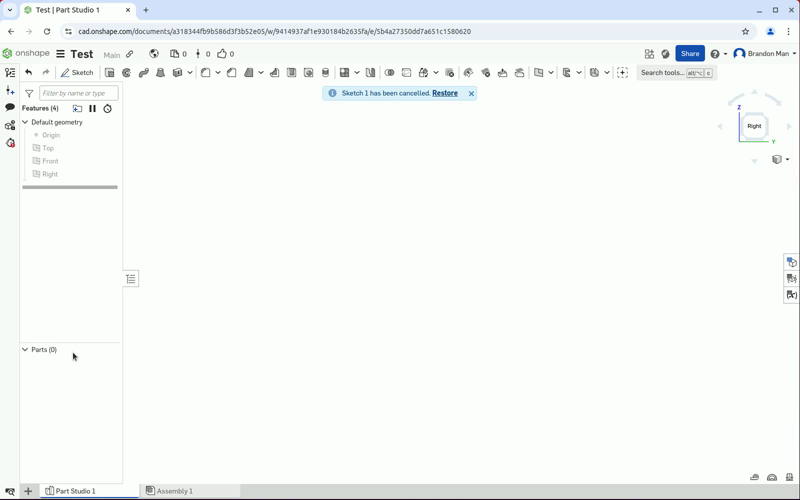
key_up(shift)
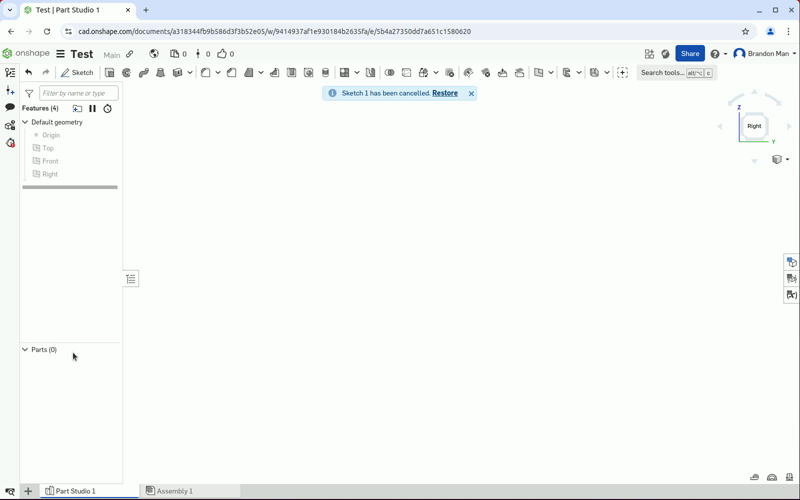
mouse_move(73, 352)
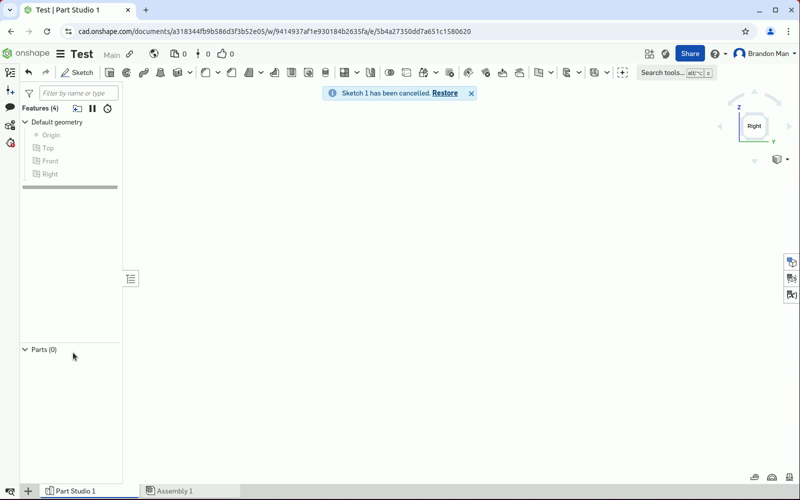
key(shift+y)
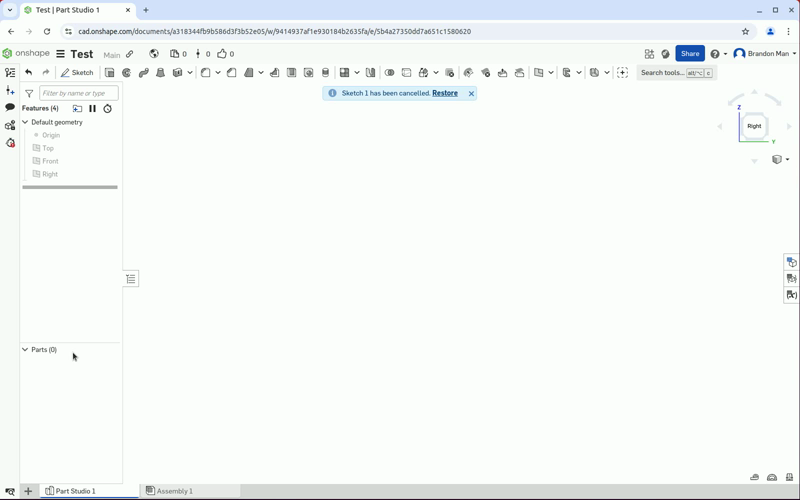
key(shift+s)
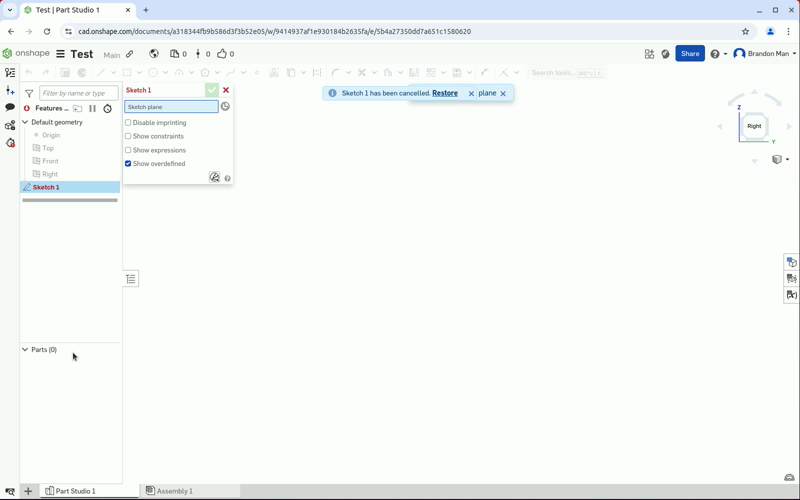
mouse_move(73, 176)
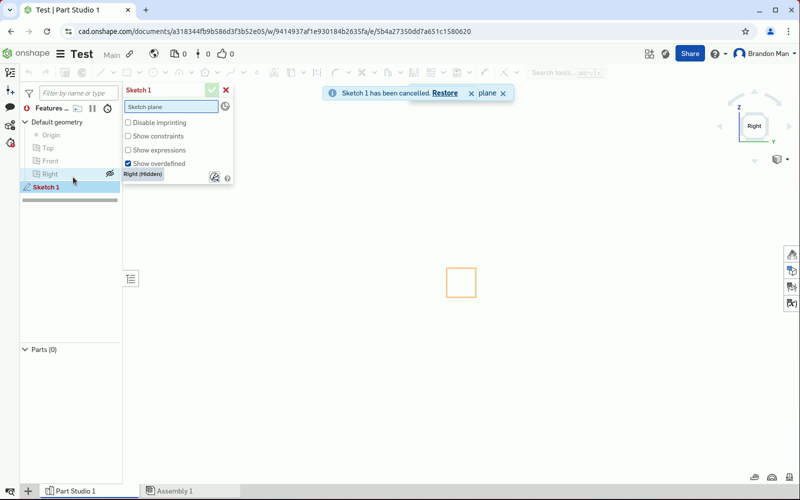
click(73, 176)
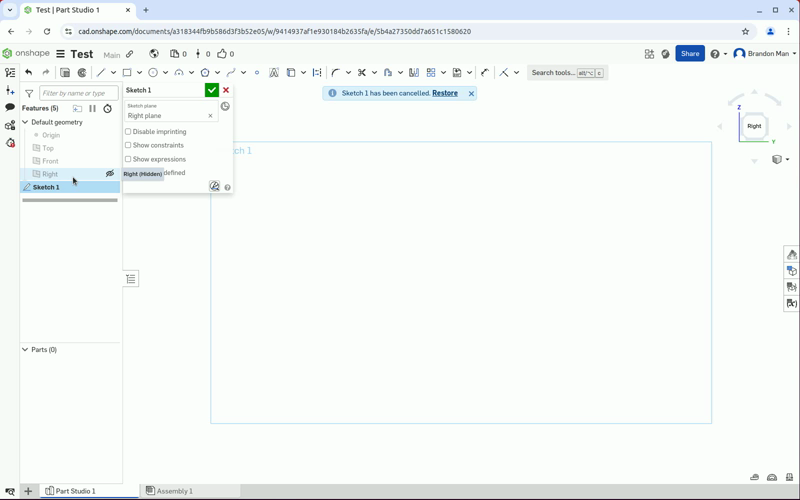
mouse_move(73, 352)
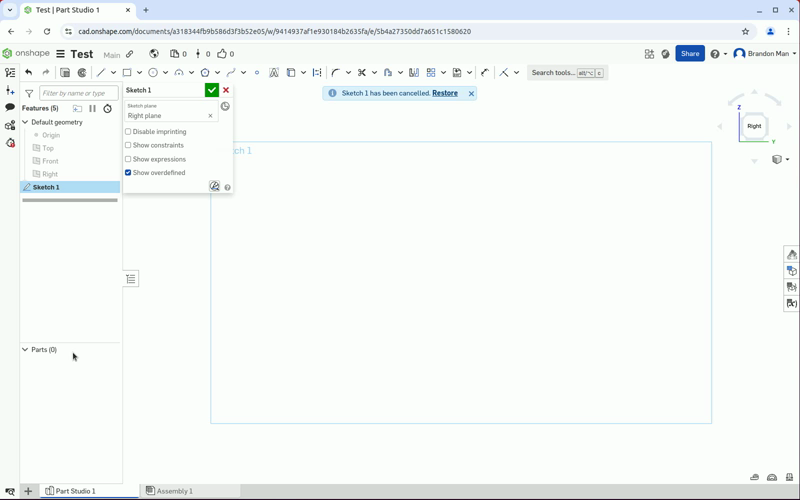
key(y)
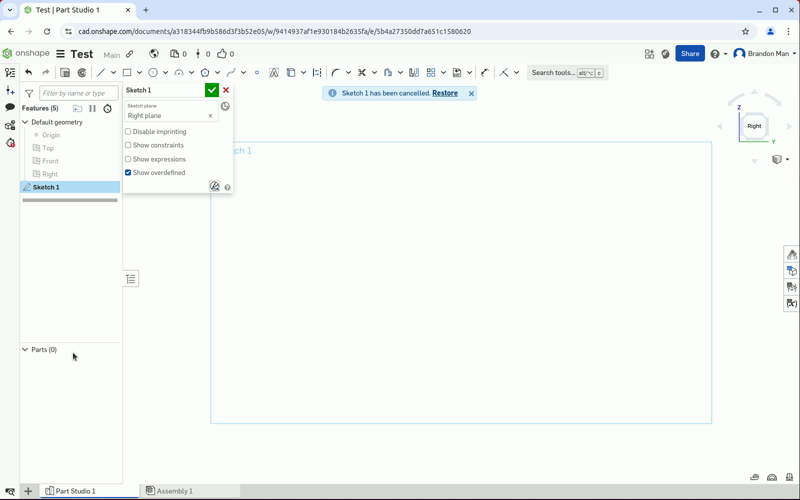
key(l)
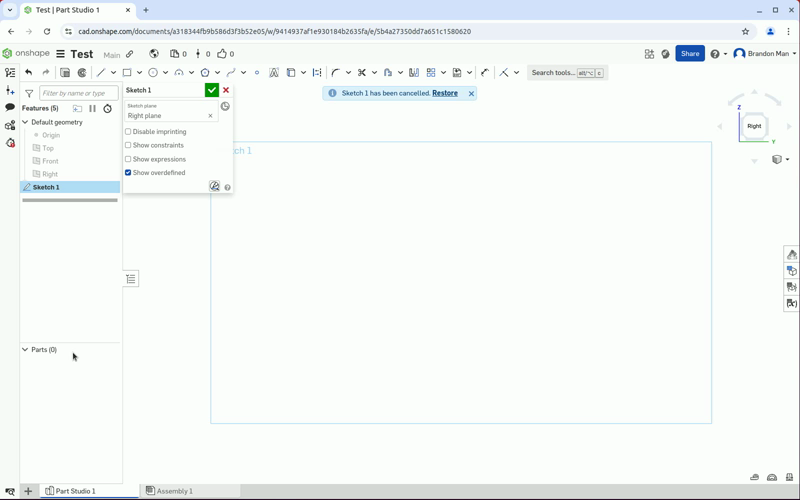
key_down(shift)
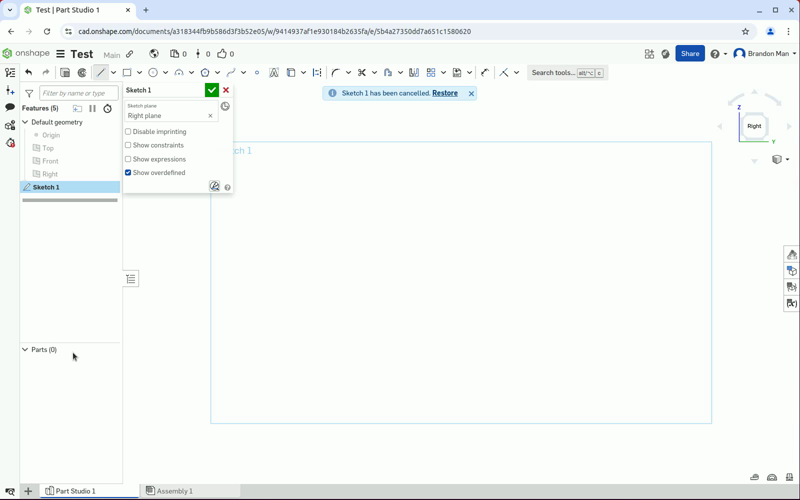
mouse_move(460, 282)
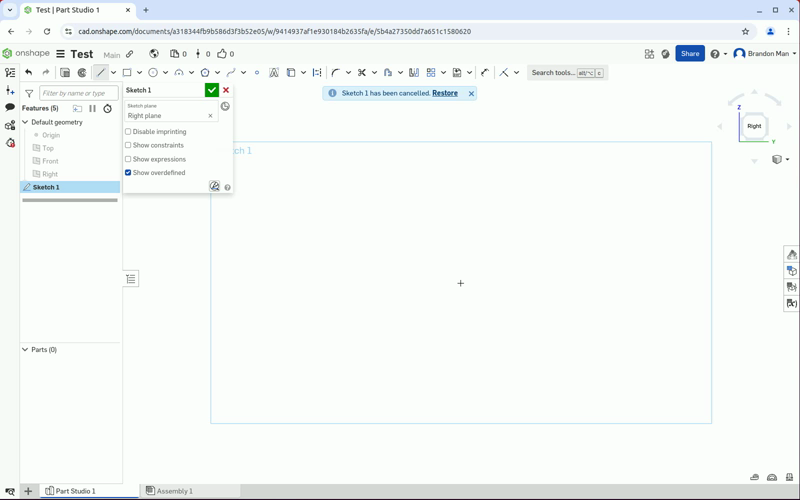
click(460, 282)
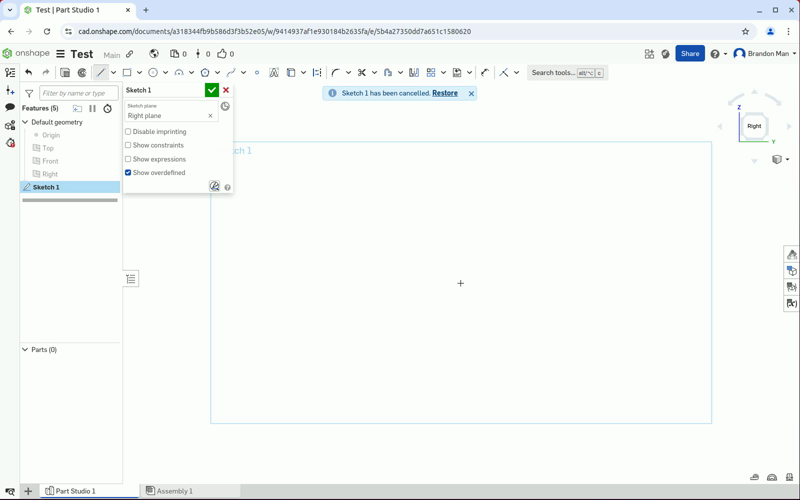
key_up(shift)
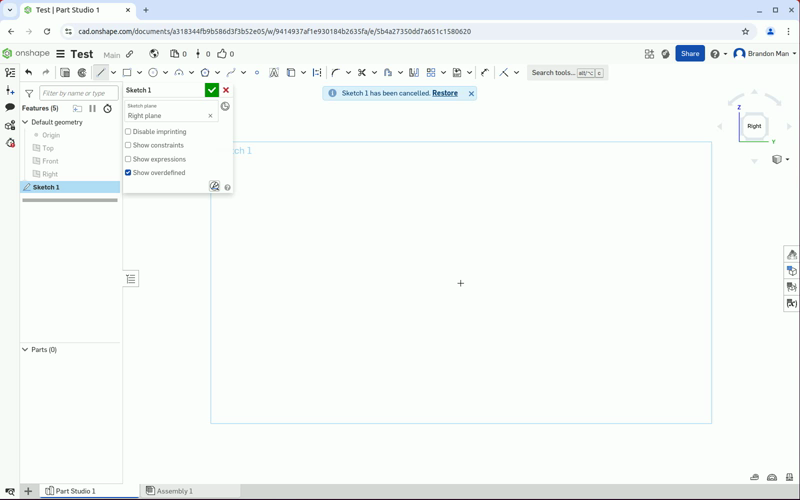
key_down(shift)
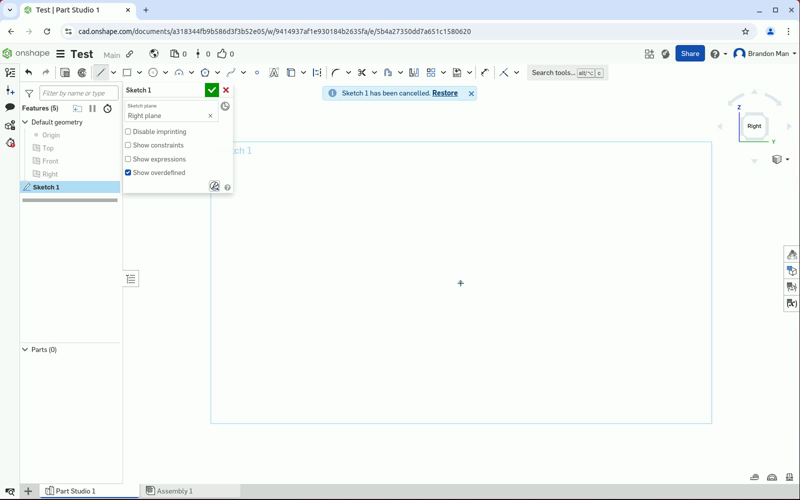
mouse_move(573, 282)
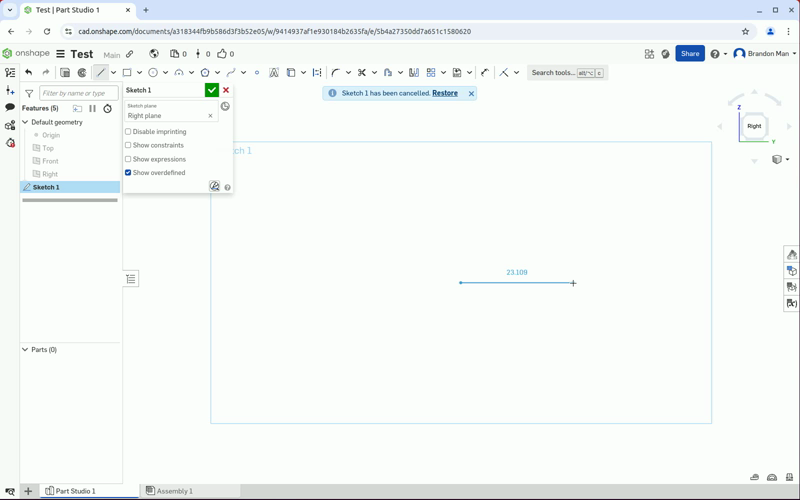
click(573, 282)
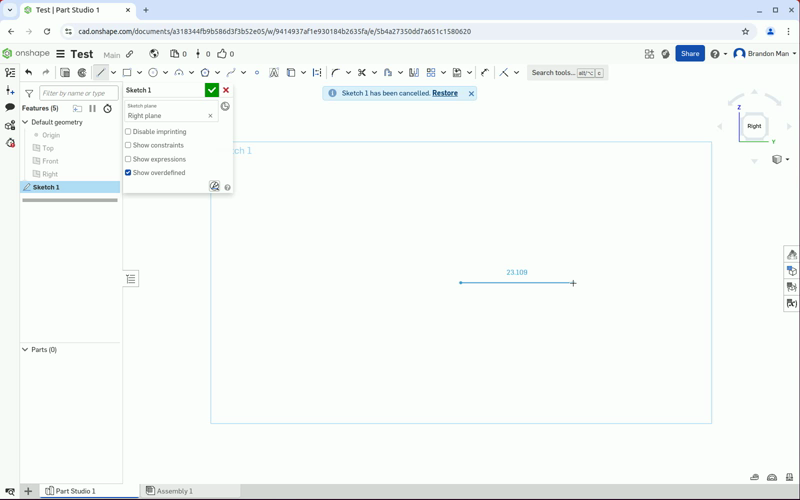
key_up(shift)
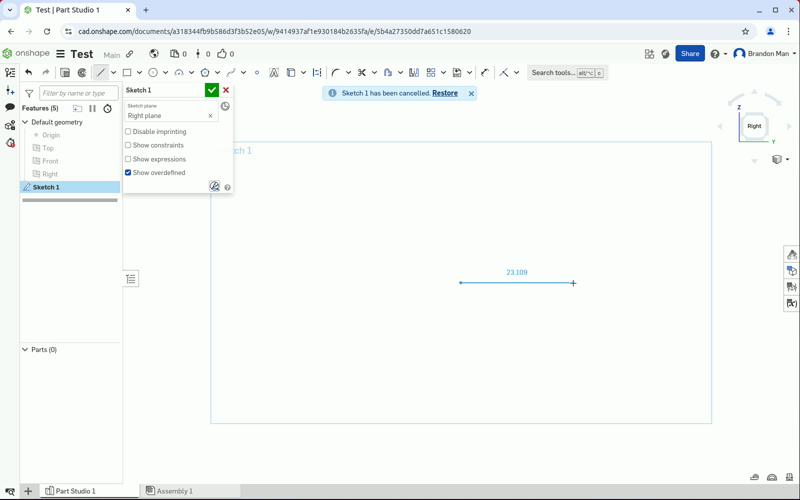
key_down(shift)
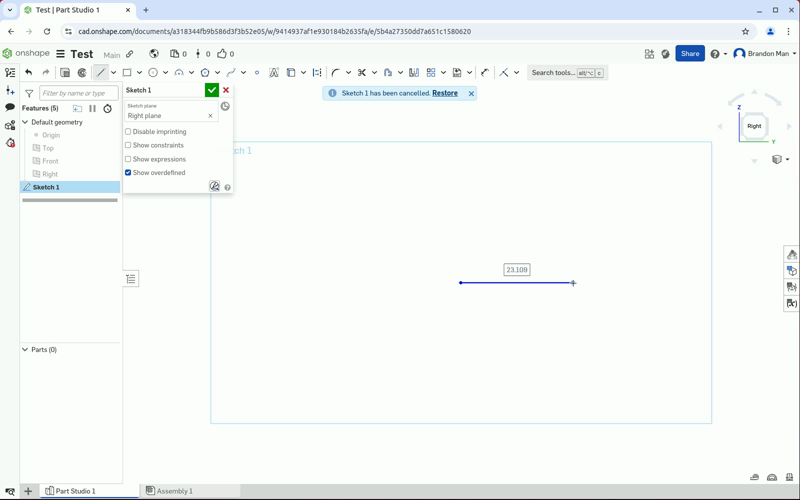
mouse_move(589, 282)
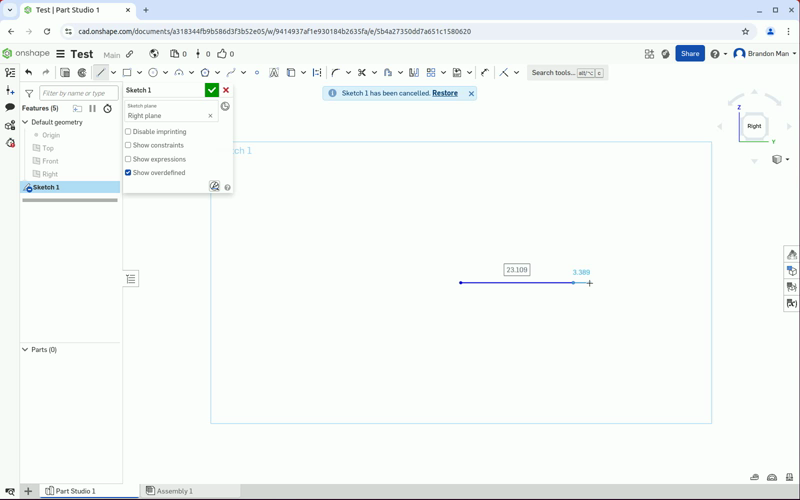
mouse_move(573, 254)
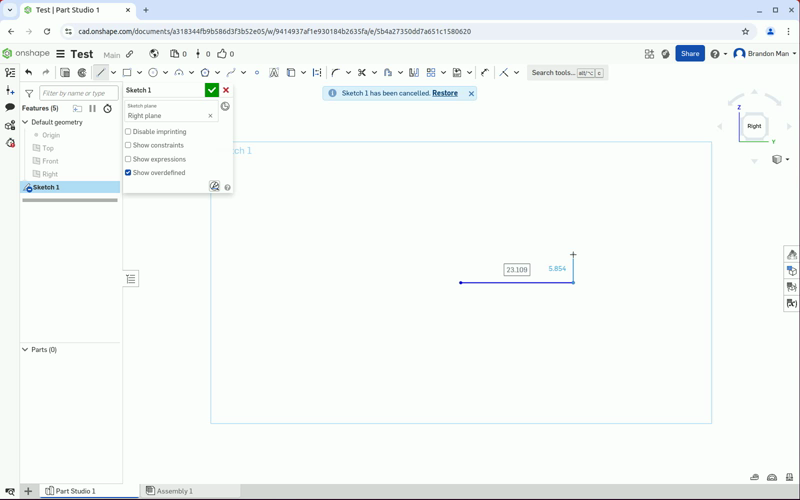
click(573, 254)
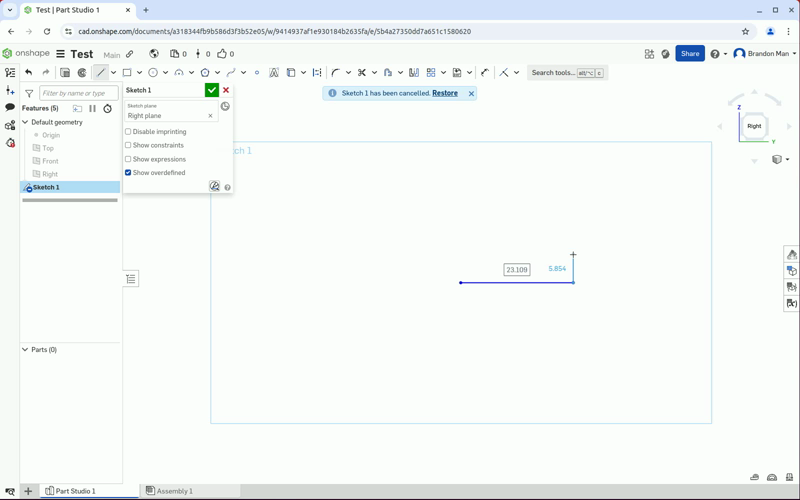
key_up(shift)
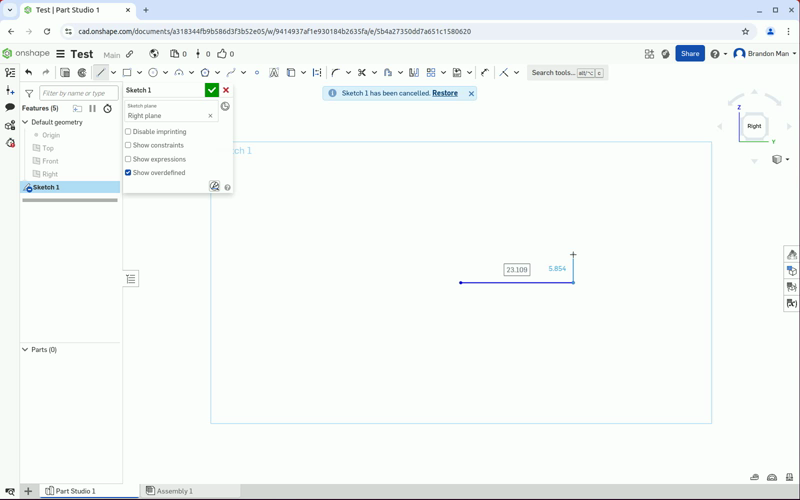
key_down(shift)
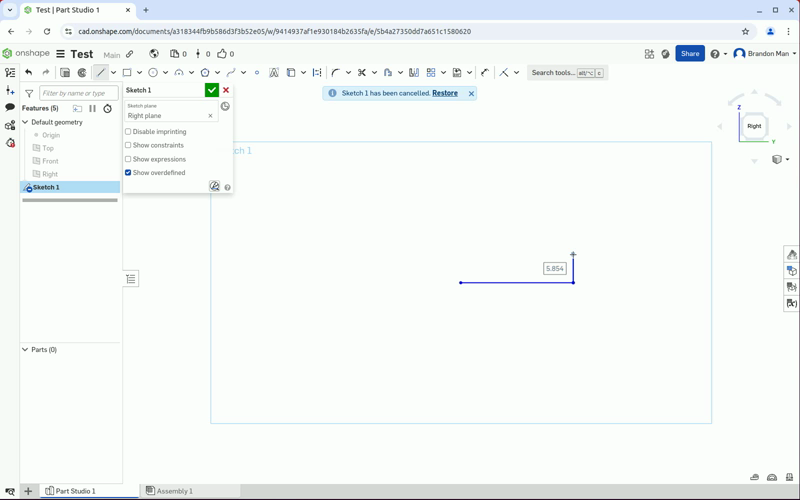
mouse_move(544, 184)
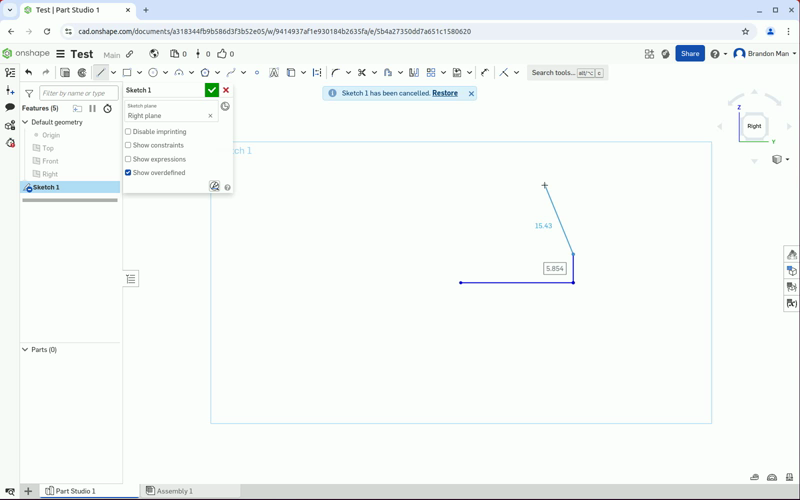
click(544, 184)
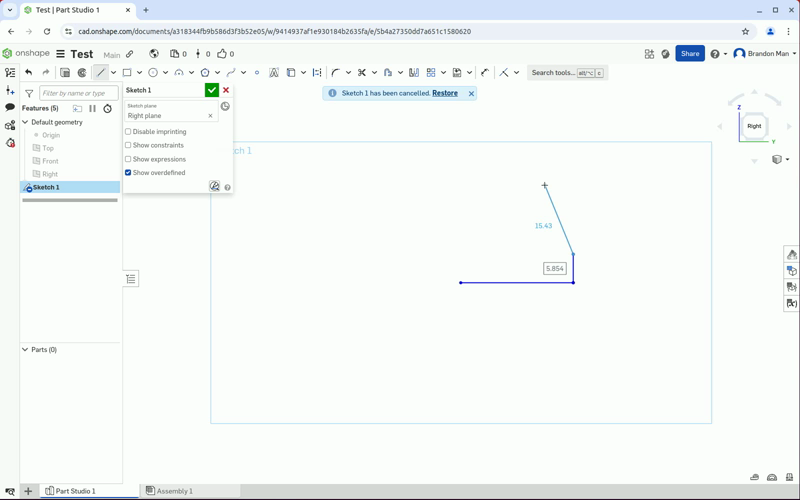
key_up(shift)
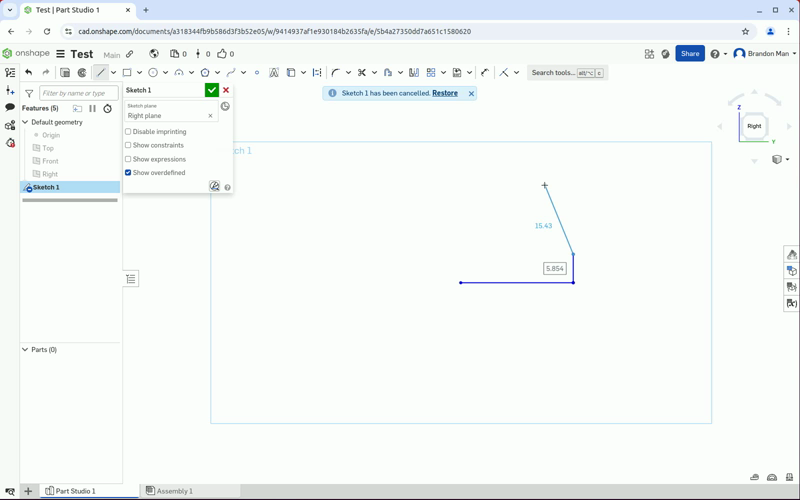
key_down(shift)
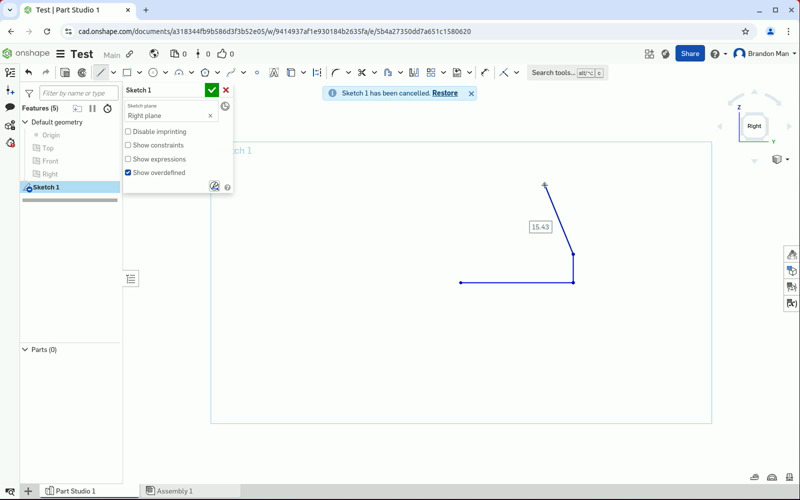
mouse_move(460, 184)
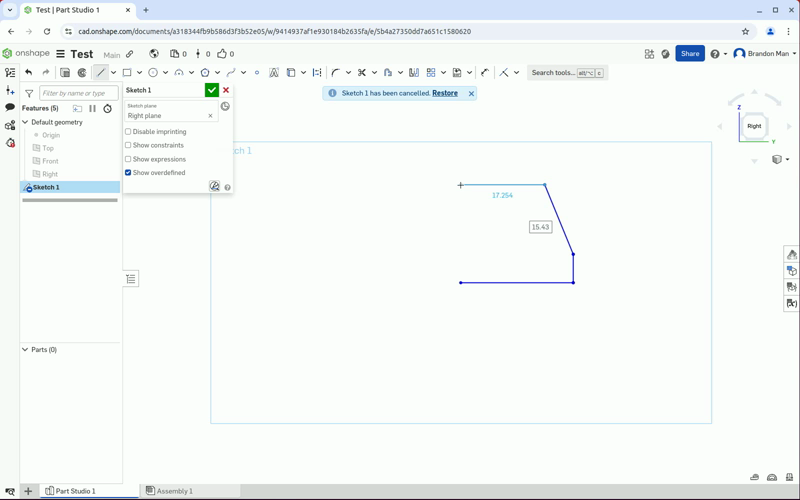
click(460, 184)
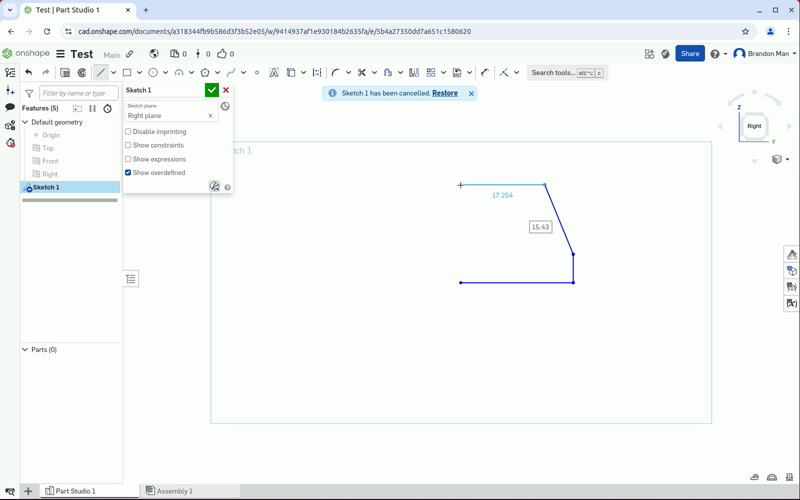
key_up(shift)
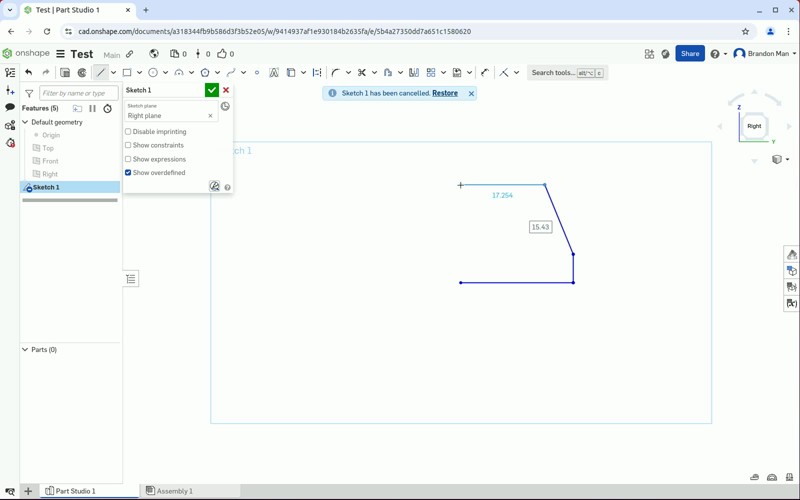
key_down(shift)
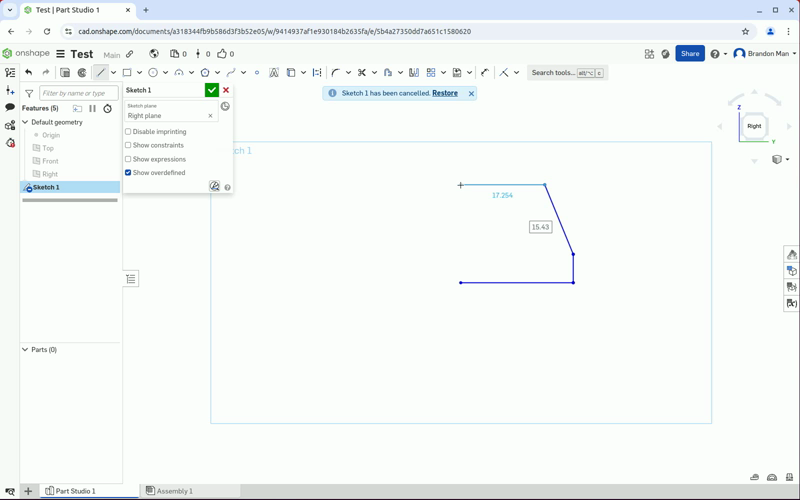
mouse_move(460, 282)
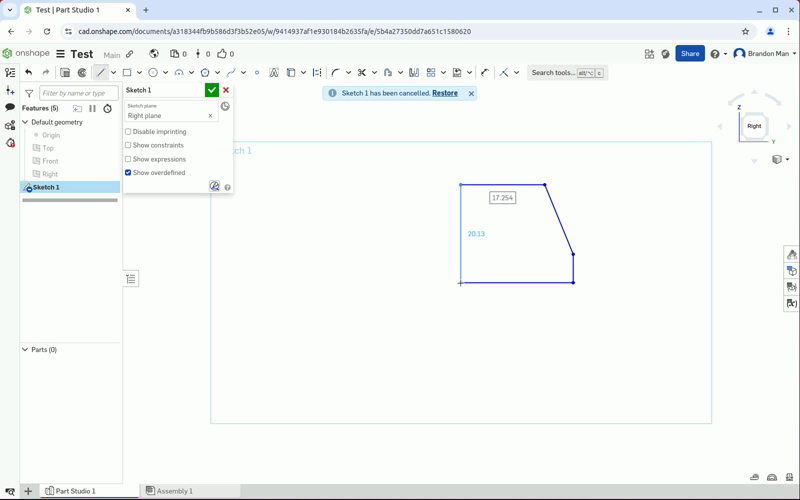
key_up(shift)
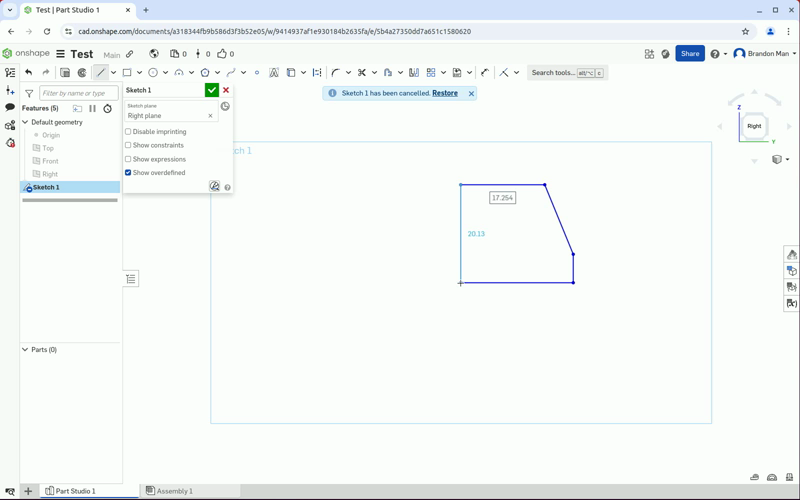
click(460, 282)
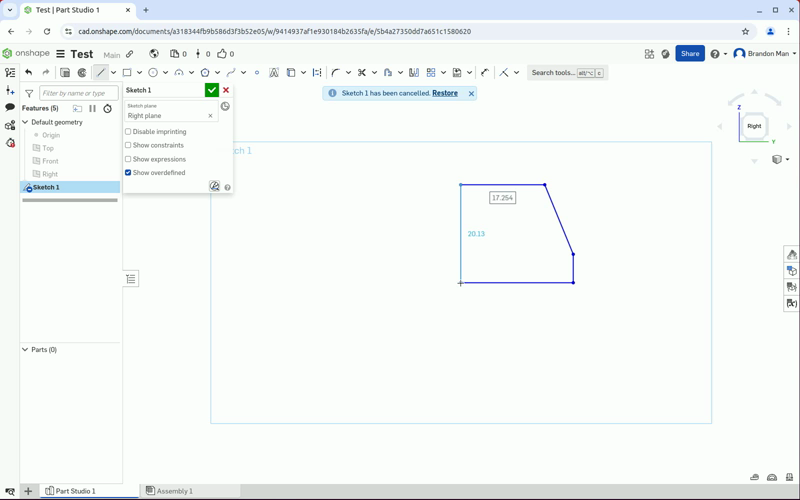
key(esc)
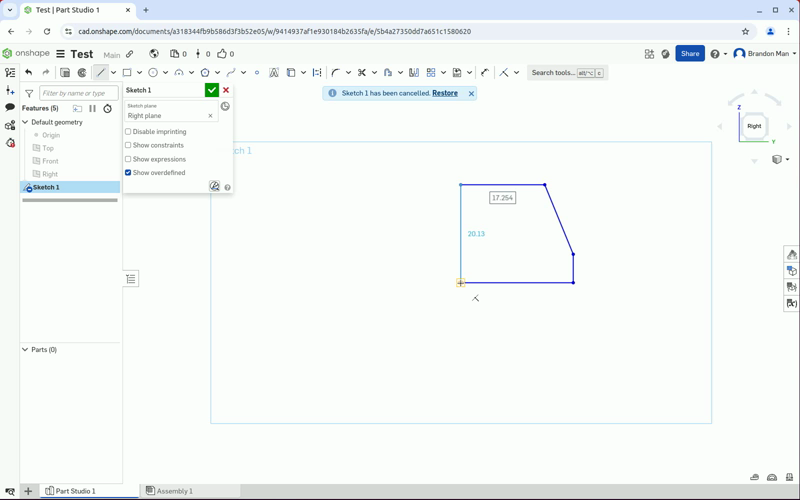
mouse_move(496, 256)
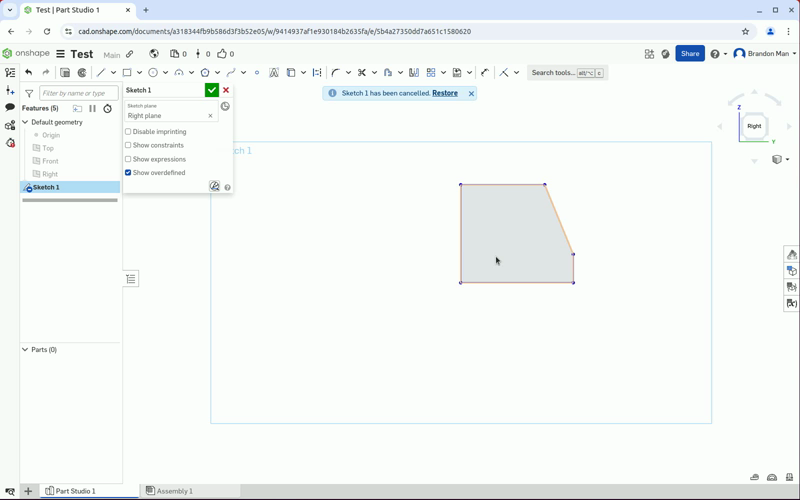
click(496, 256)
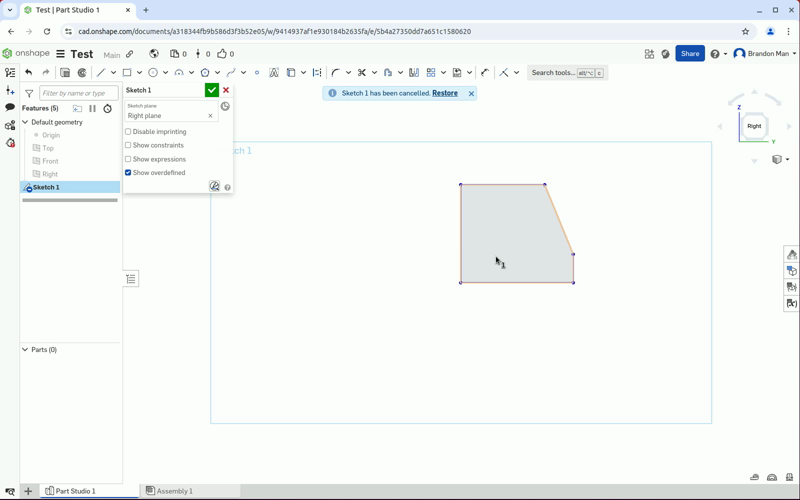
mouse_move(73, 352)
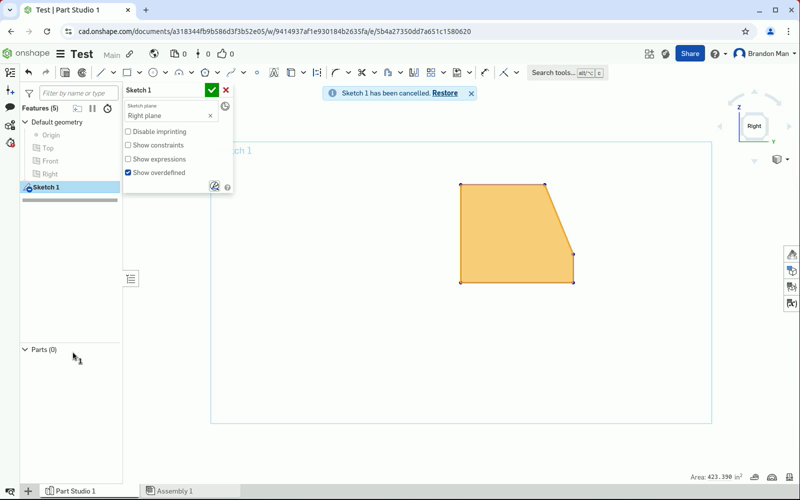
key(shift+y)
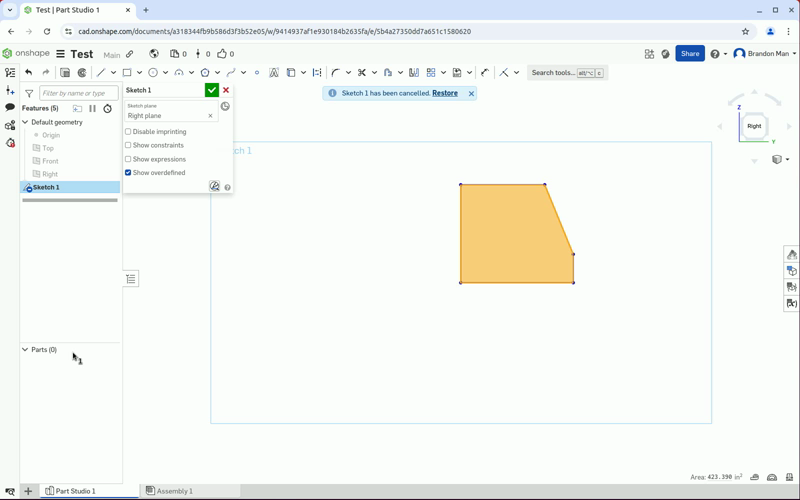
key(shift+e)
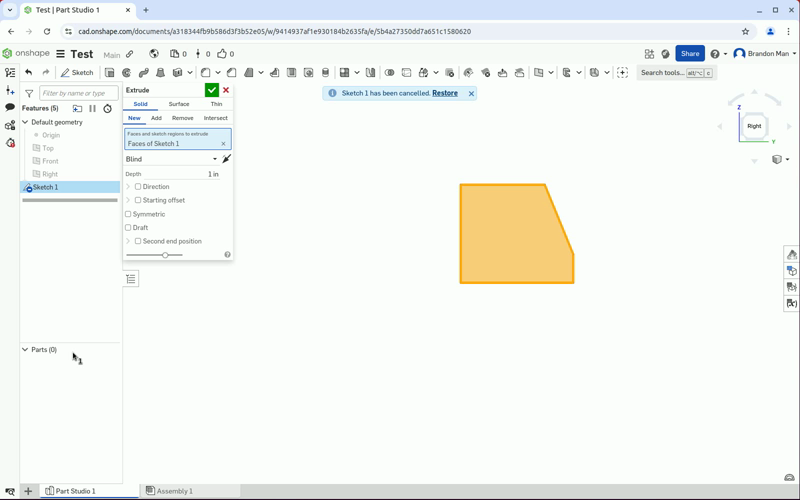
mouse_move(143, 106)
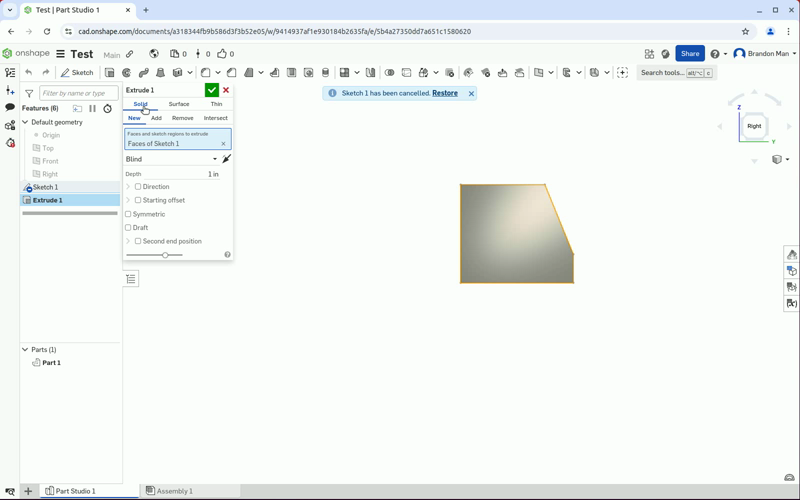
click(143, 106)
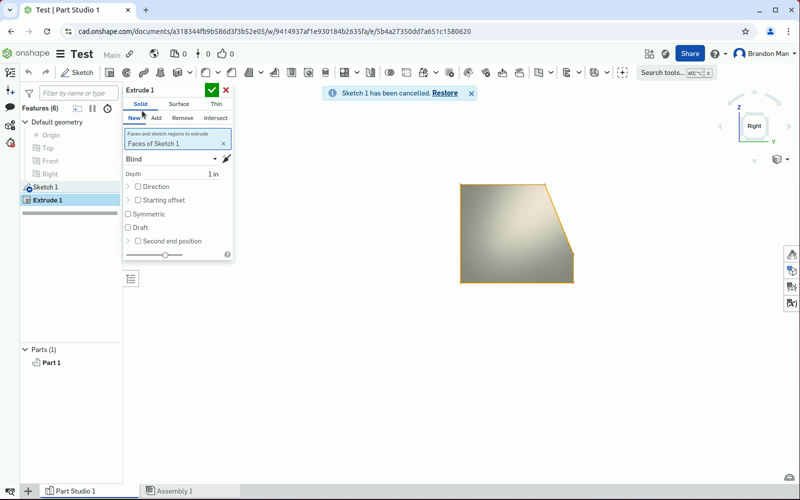
mouse_move(137, 120)
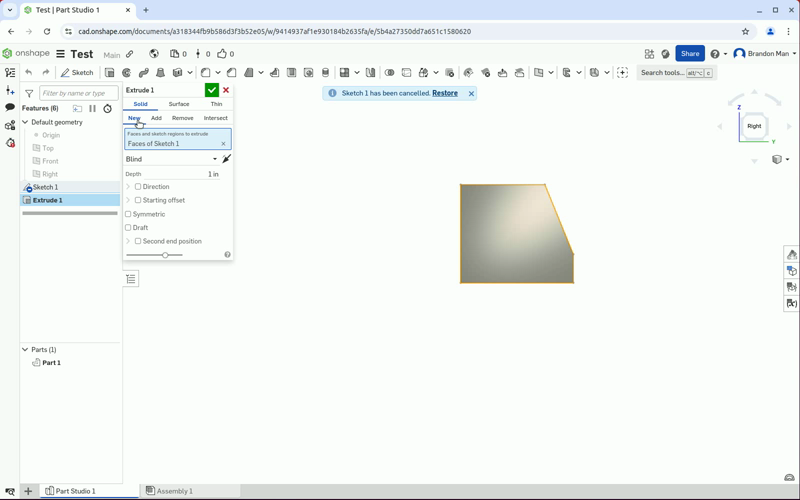
click(137, 120)
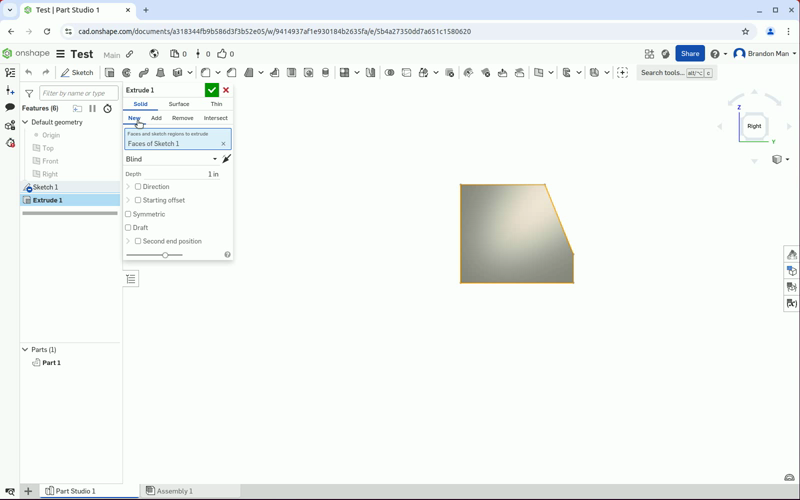
key(tab, 4)
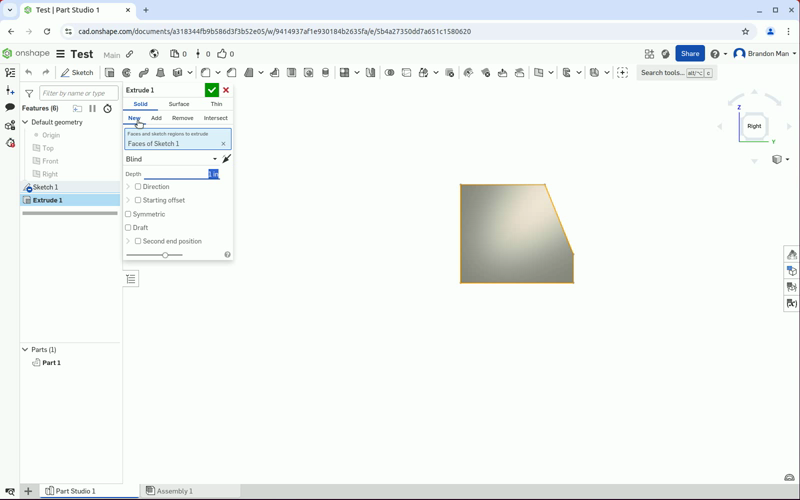
text(11.554)
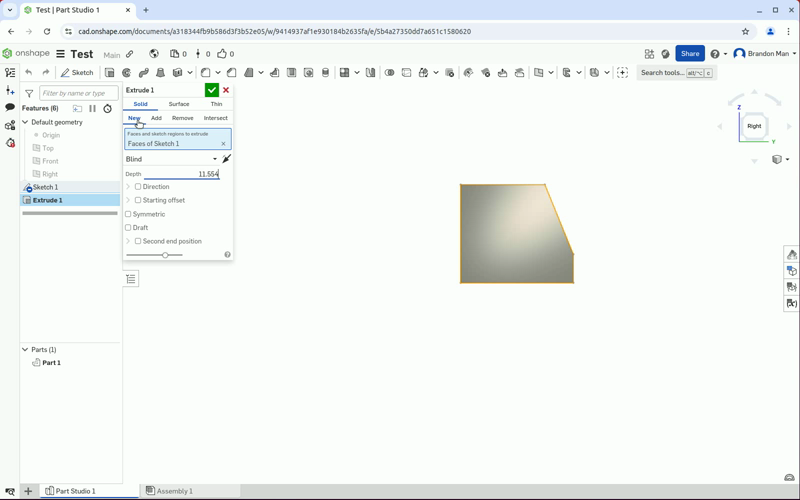
key(enter)
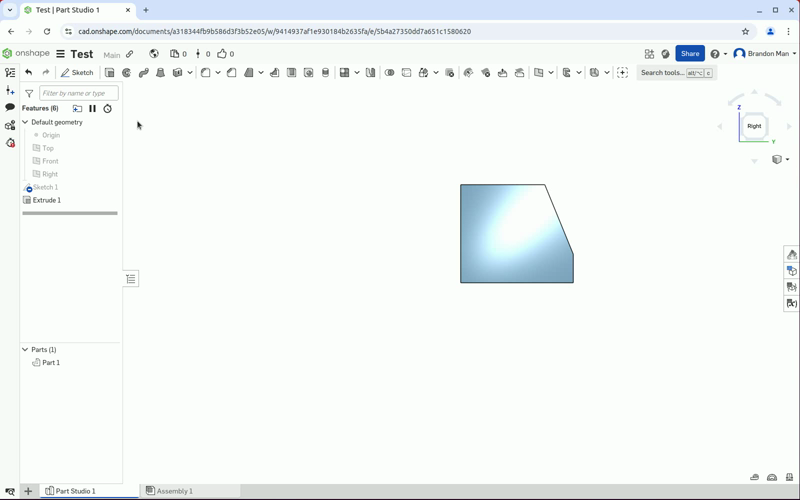
key(shift+h)
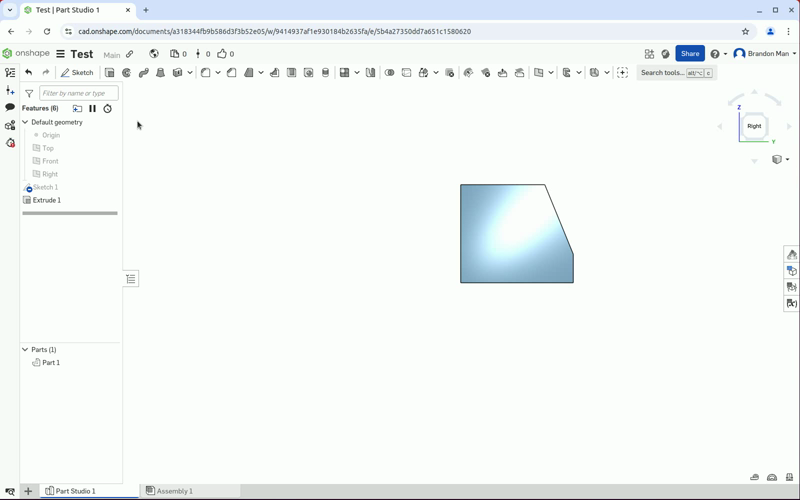
key(shift+h)
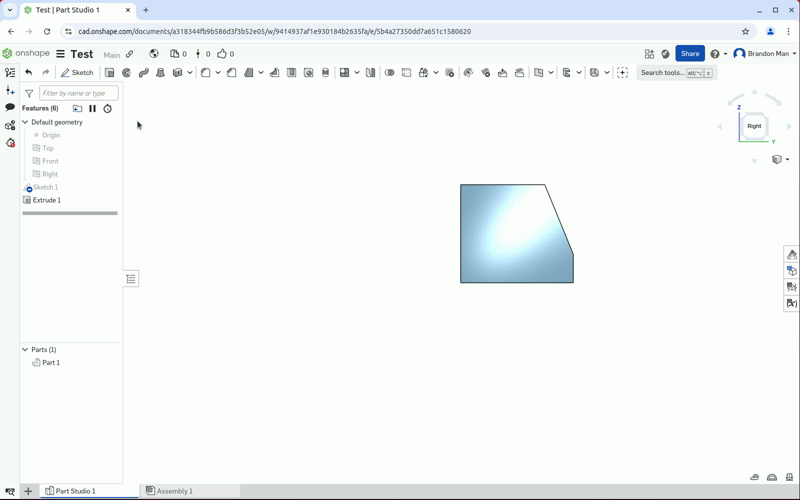
mouse_move(73, 189)
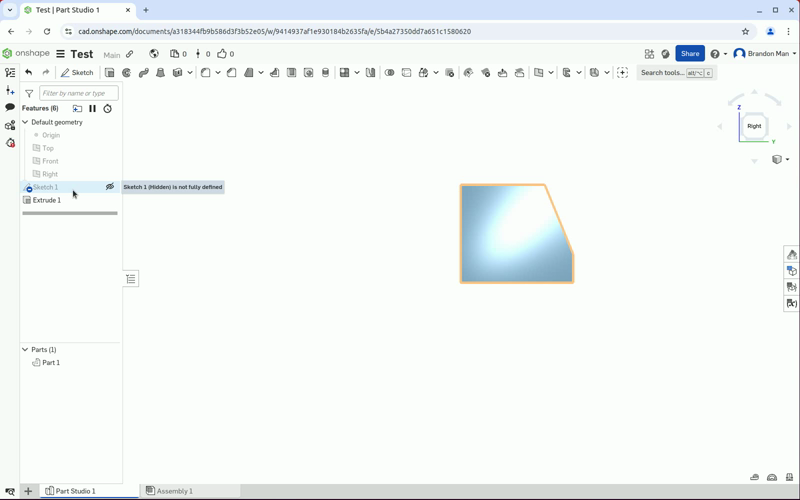
click(73, 189)
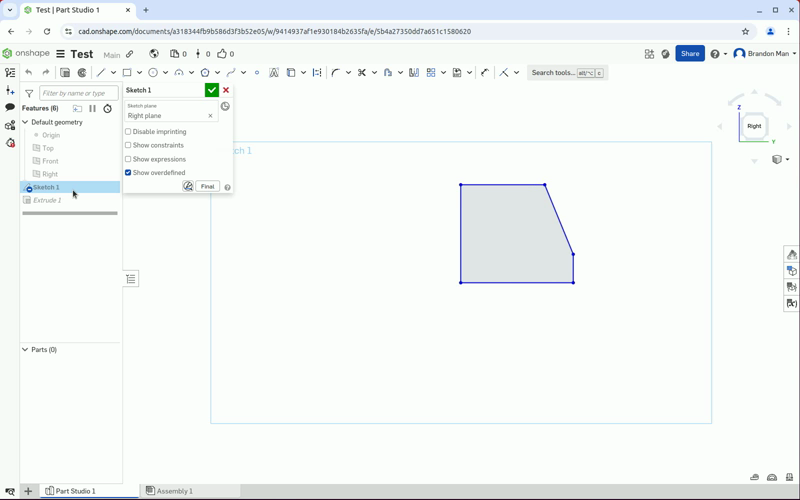
mouse_move(229, 92)
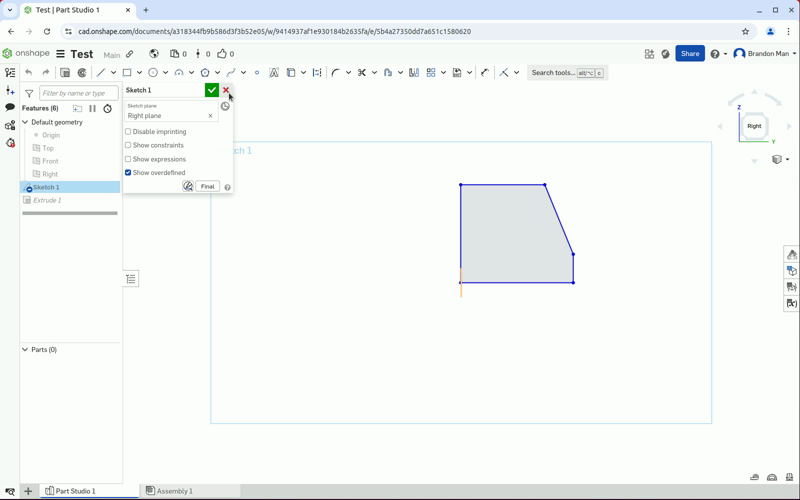
click(229, 92)
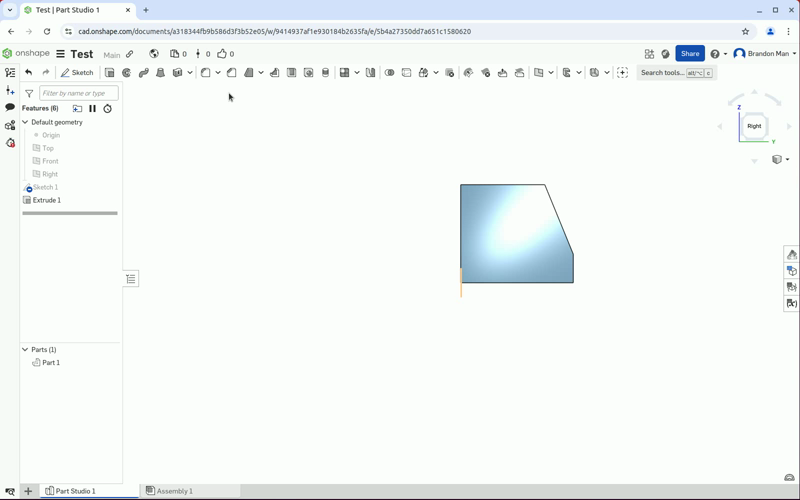
mouse_move(73, 352)
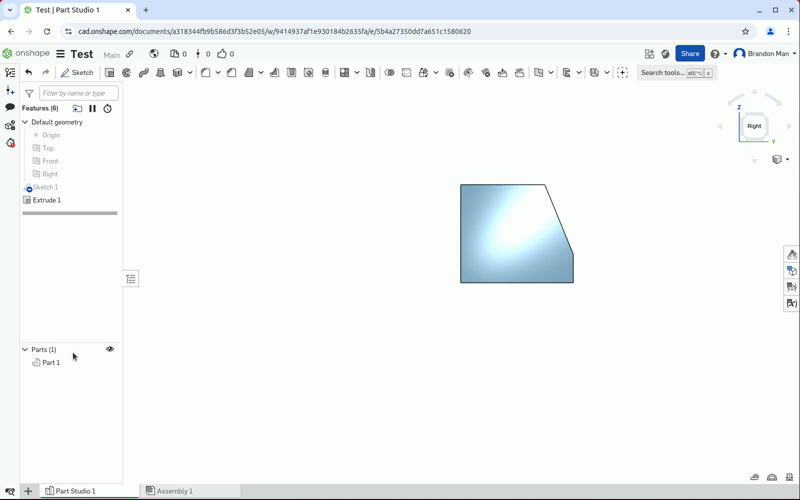
key(y)
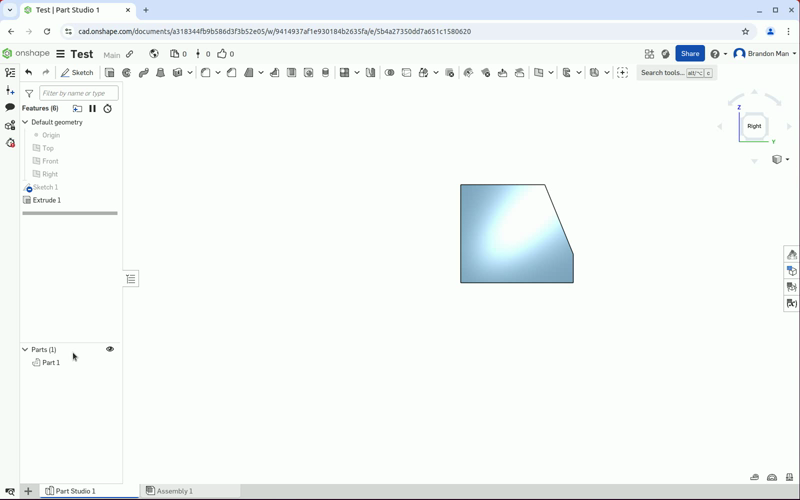
key(shift+p)
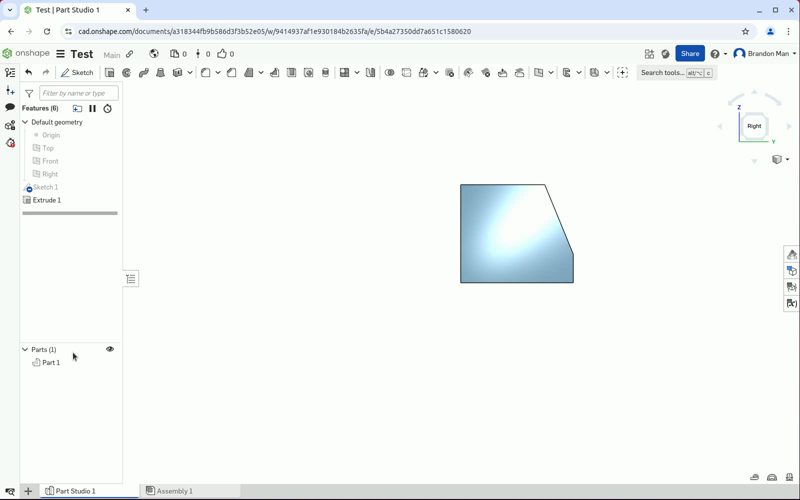
key(space)
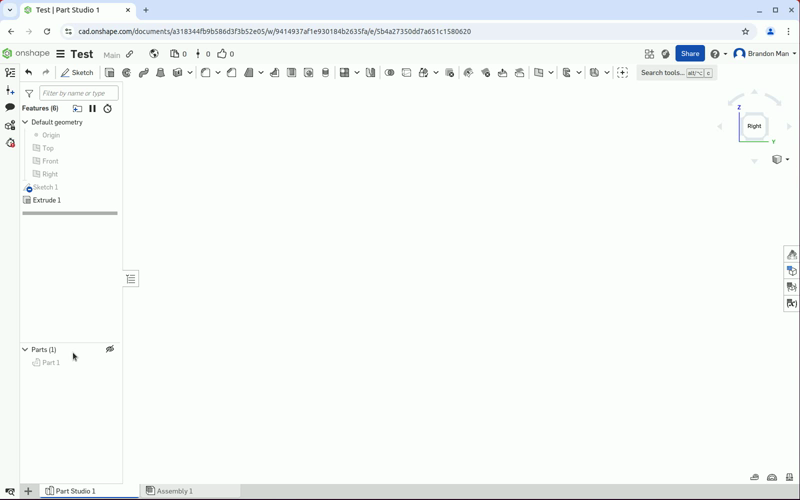
key_down(shift)
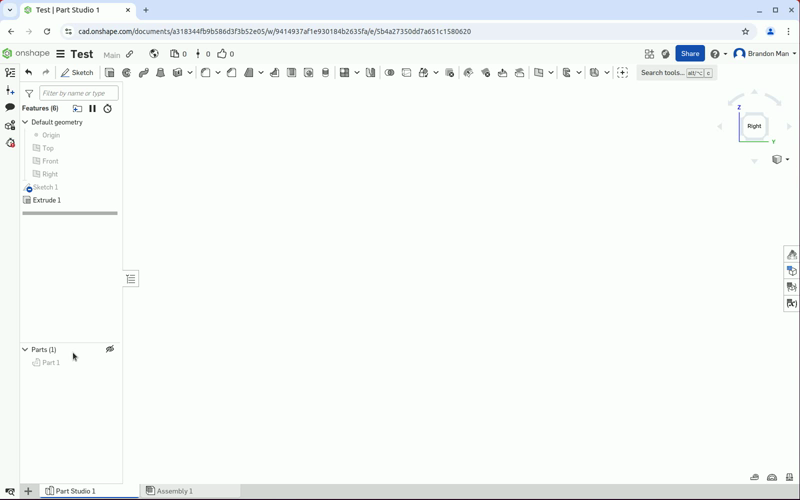
key(right)
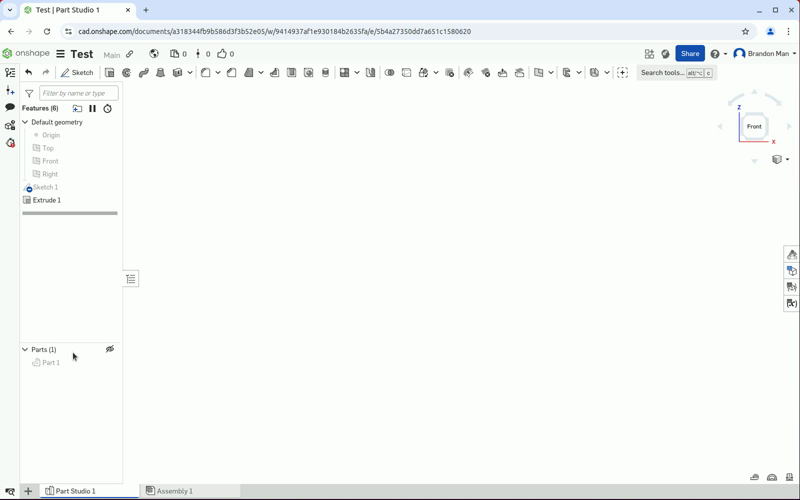
key_up(shift)
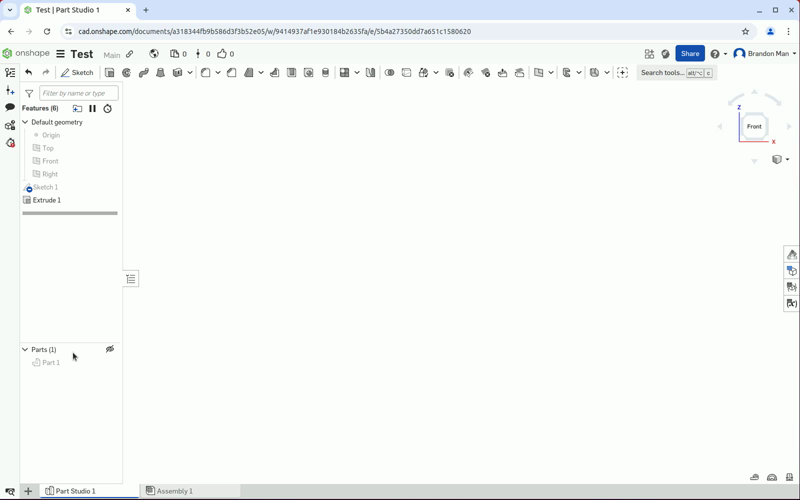
mouse_move(73, 352)
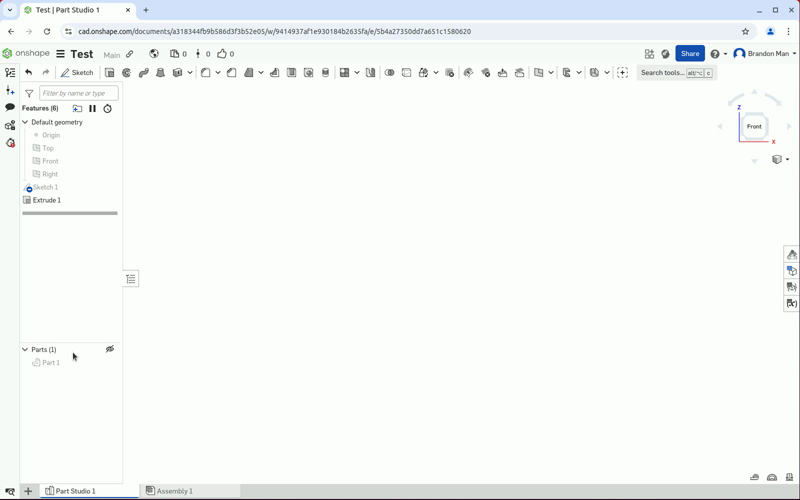
key(shift+y)
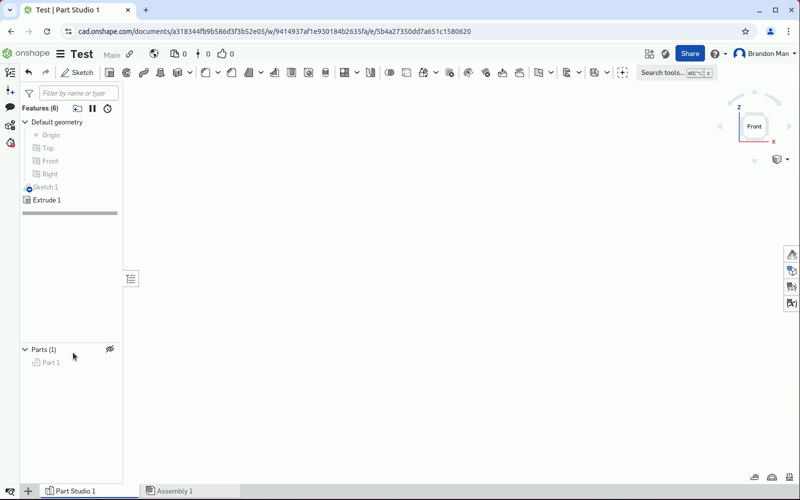
key(shift+s)
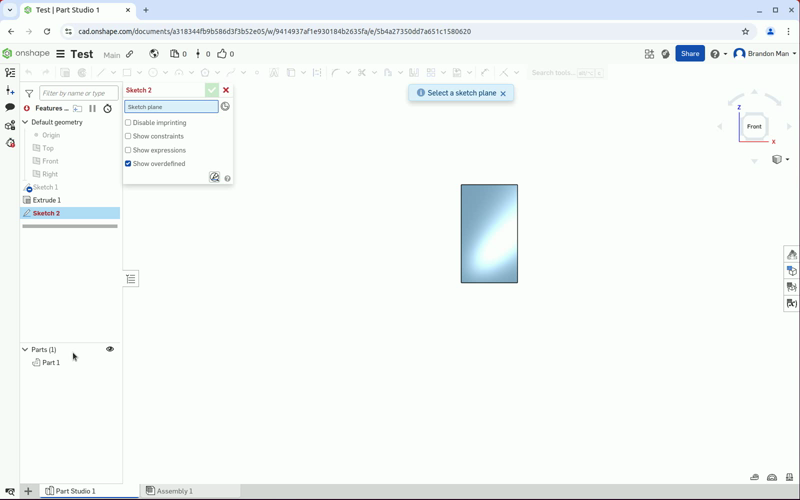
mouse_move(73, 163)
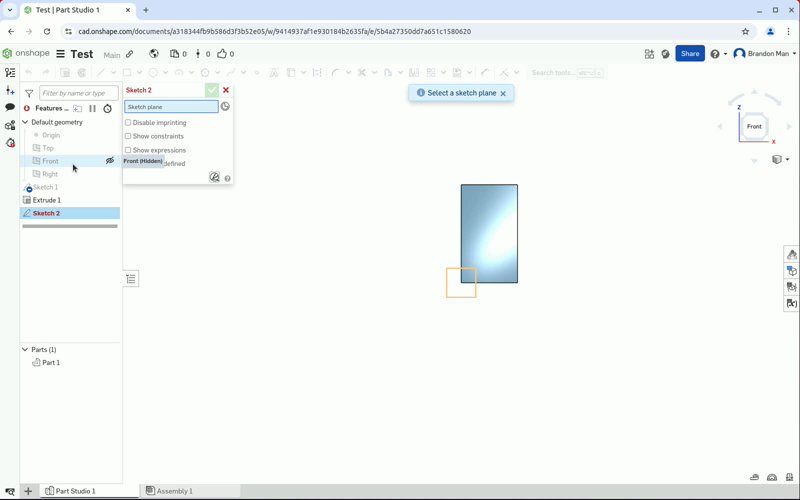
click(73, 163)
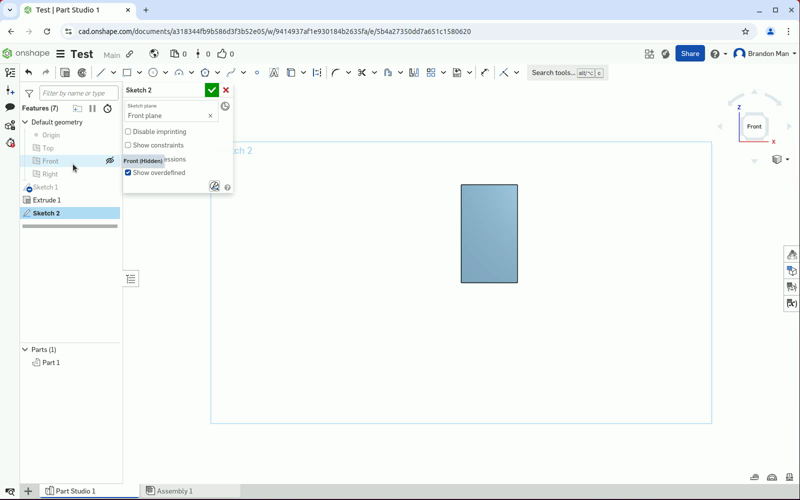
mouse_move(73, 352)
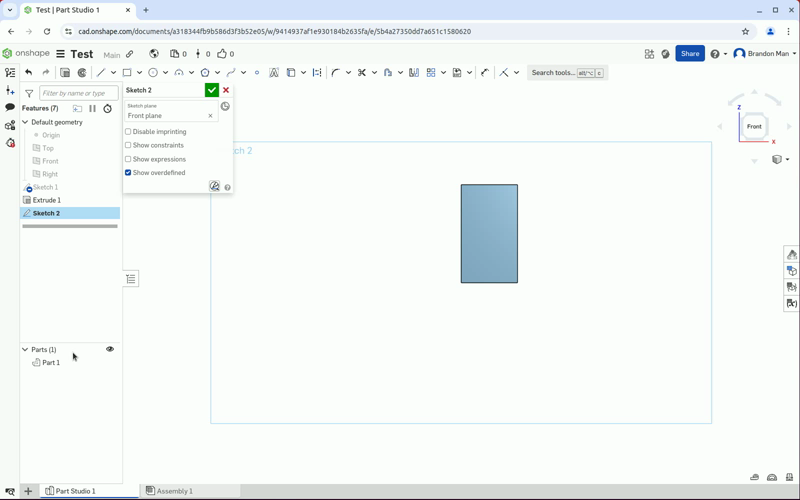
key(y)
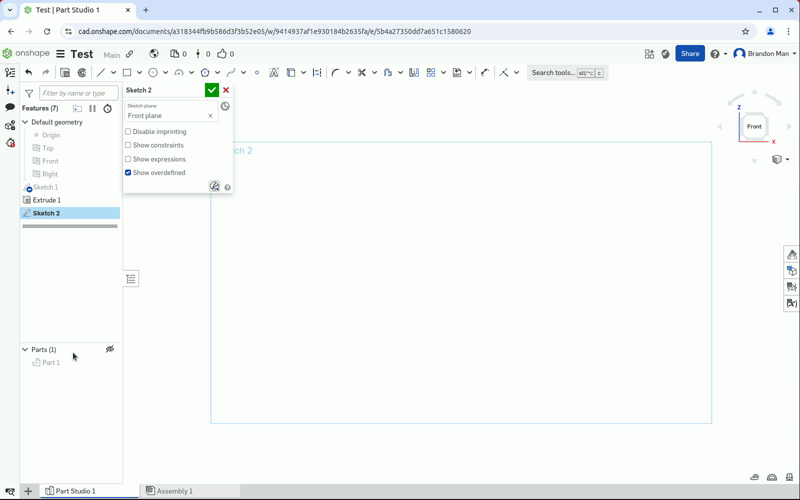
key(l)
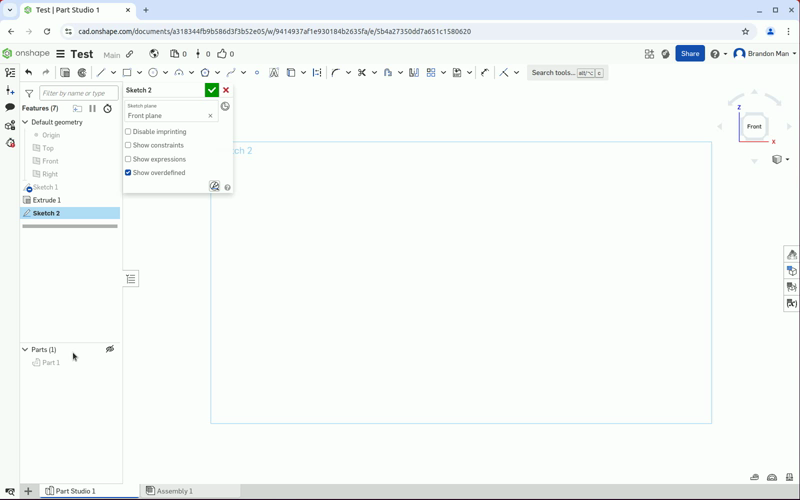
key_down(shift)
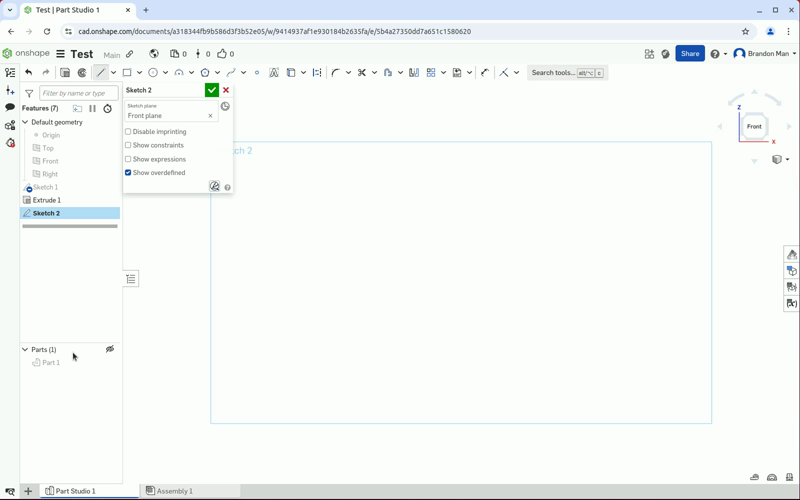
mouse_move(487, 241)
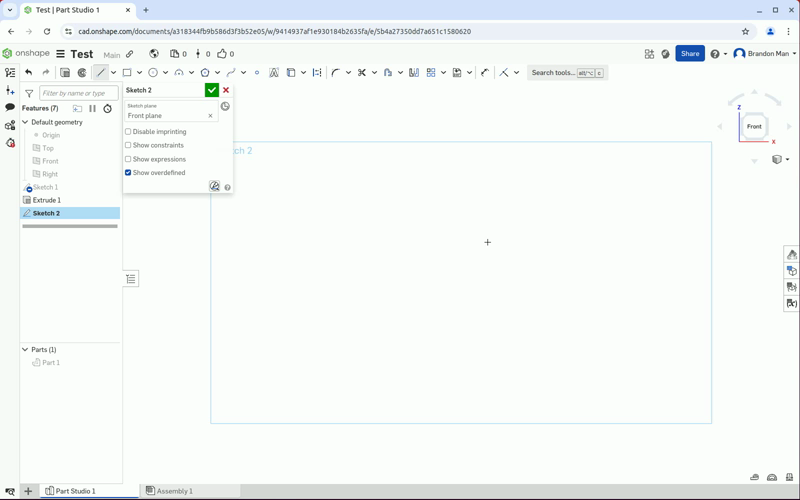
click(487, 241)
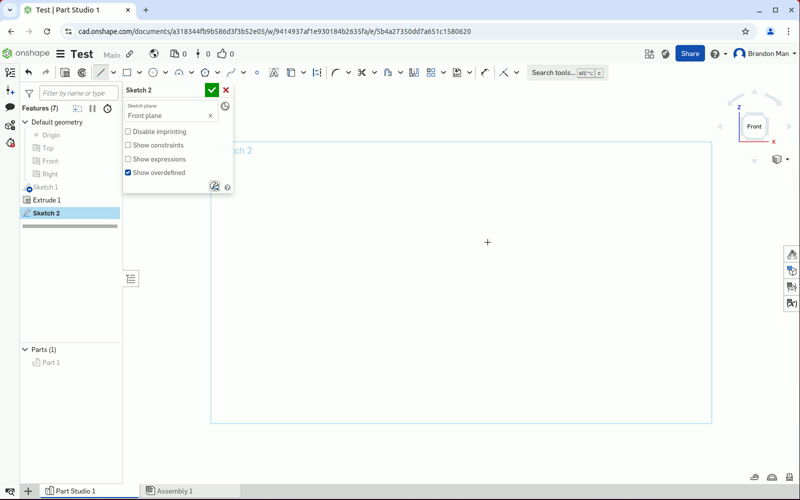
key_up(shift)
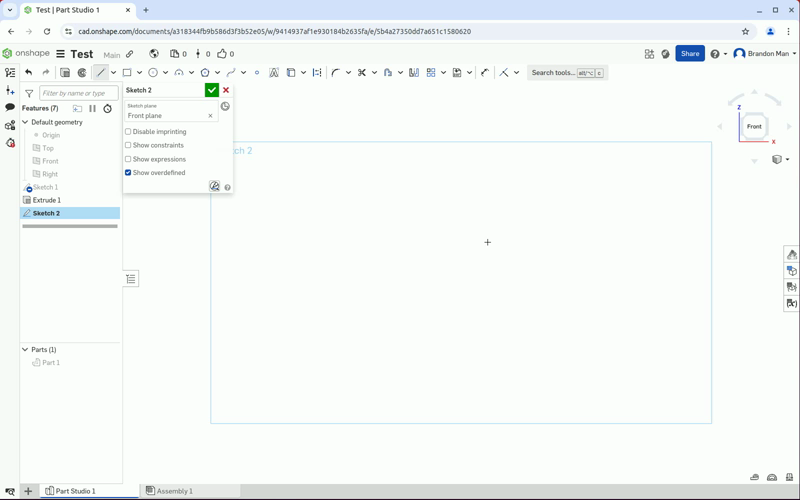
key_down(shift)
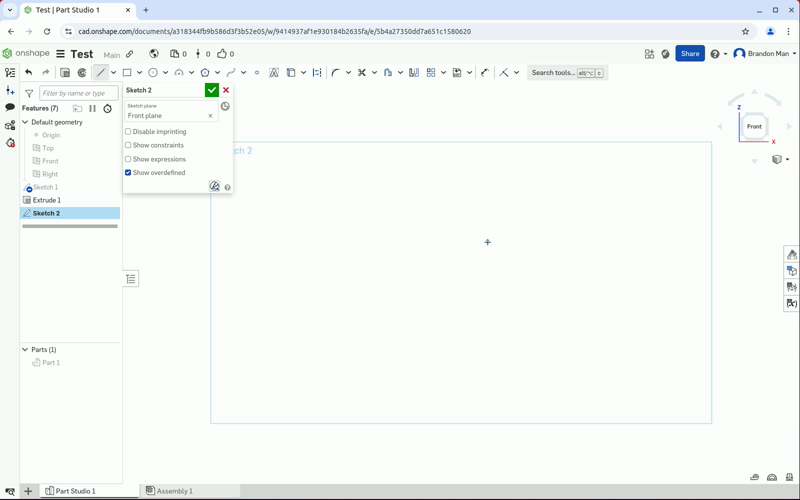
mouse_move(517, 241)
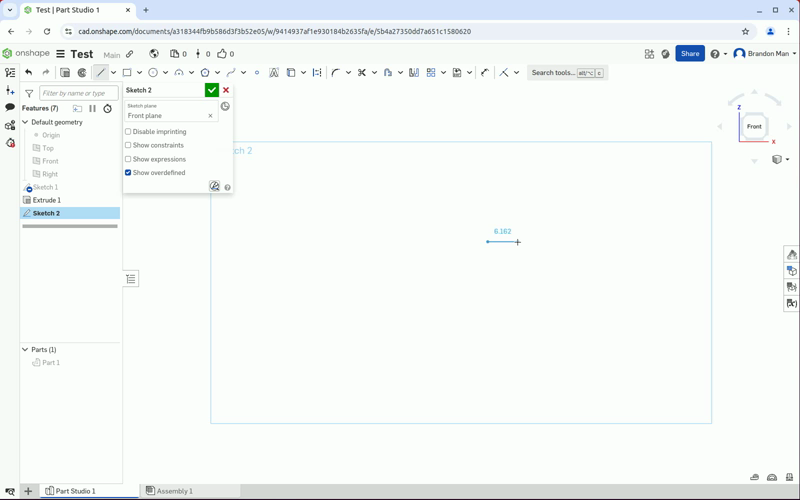
mouse_move(516, 241)
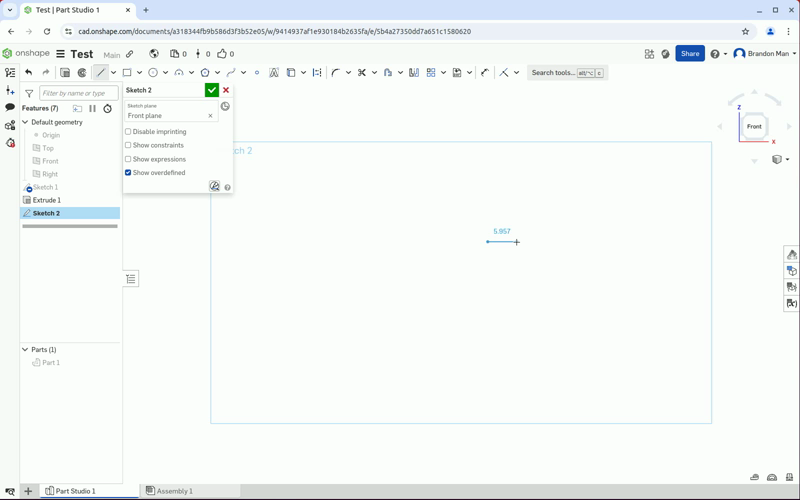
click(516, 241)
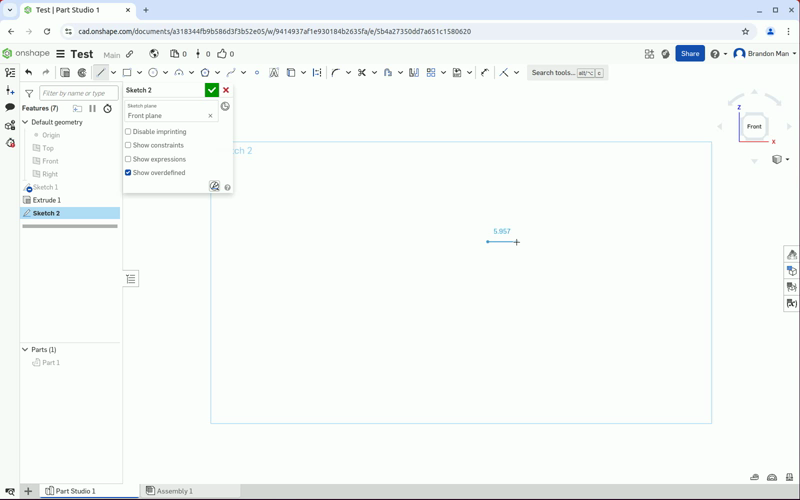
key_up(shift)
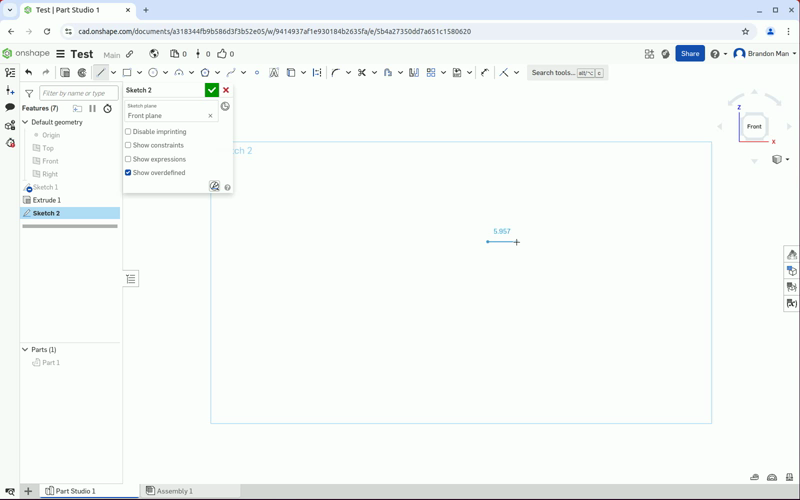
key_down(shift)
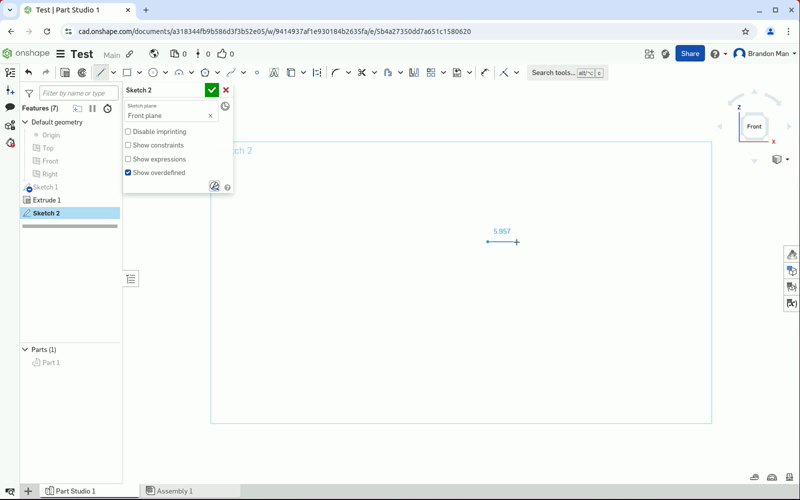
mouse_move(546, 241)
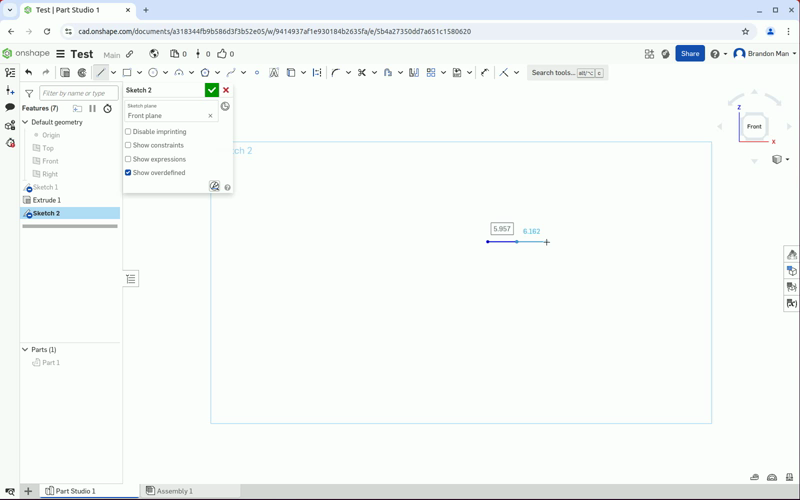
mouse_move(516, 184)
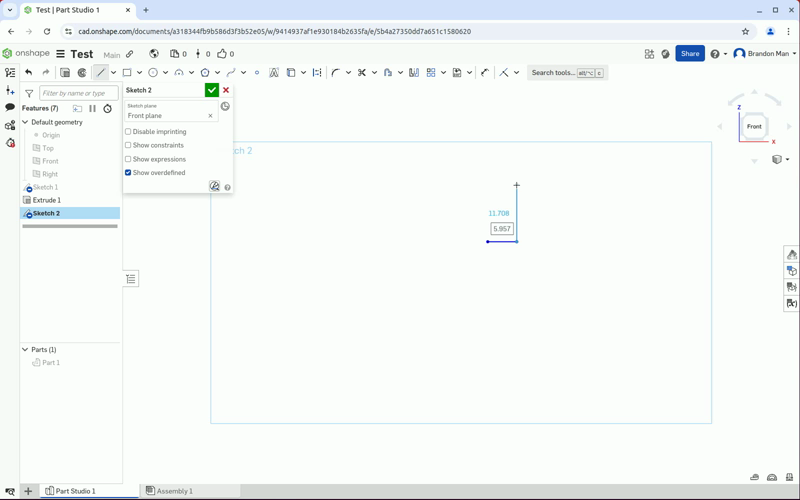
click(516, 184)
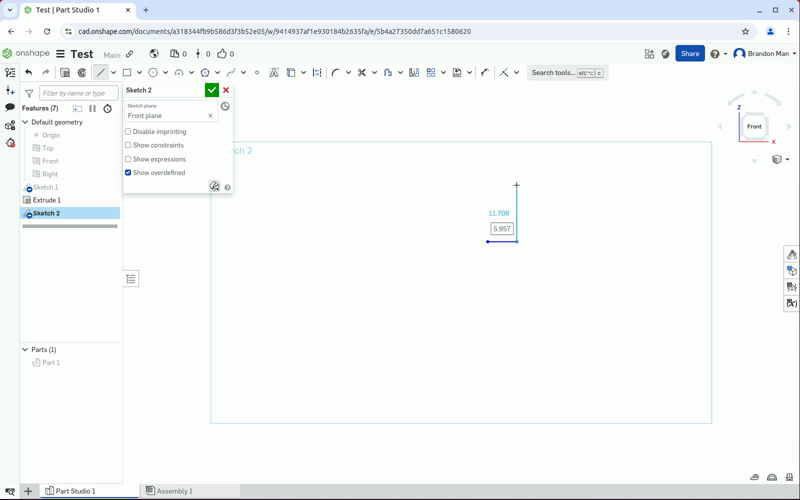
key_up(shift)
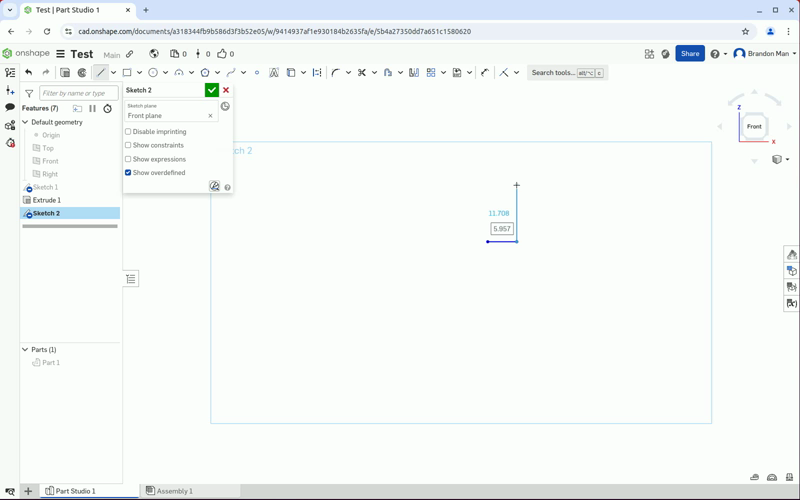
key_down(shift)
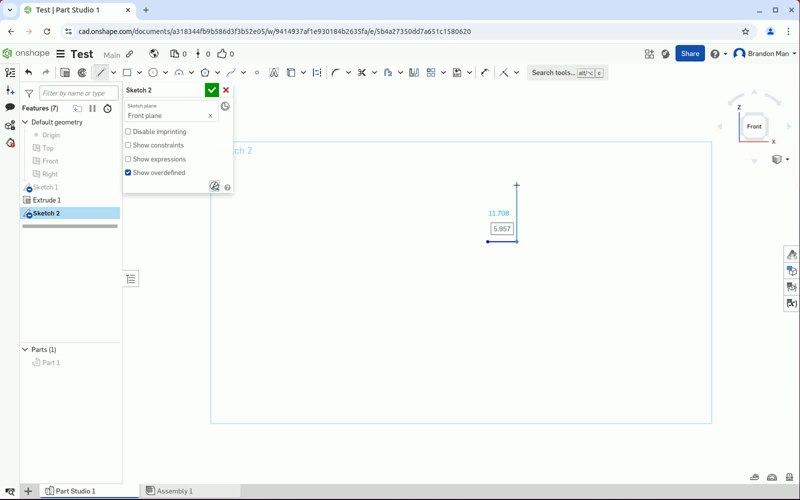
mouse_move(546, 184)
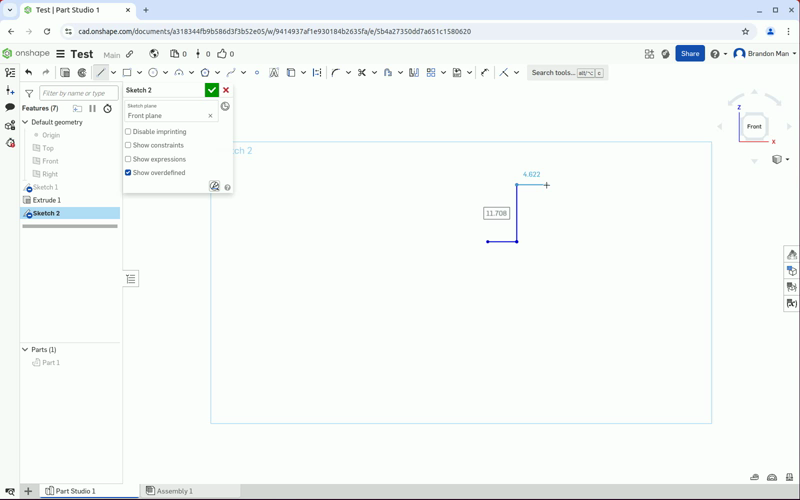
mouse_move(487, 183)
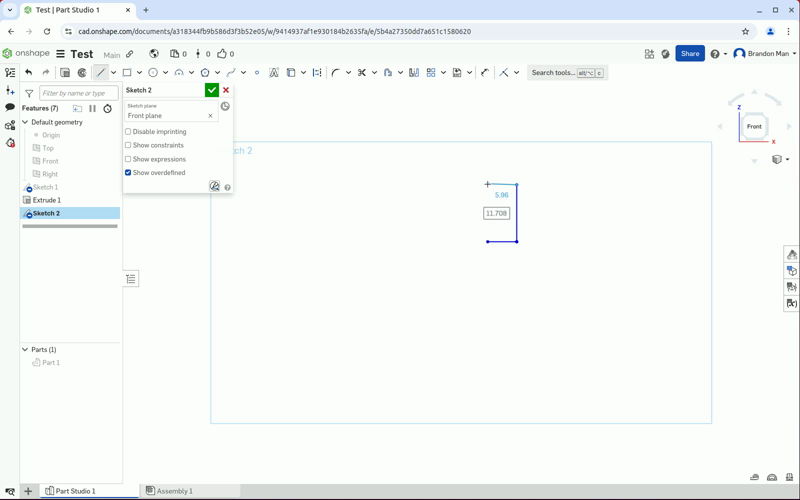
click(487, 183)
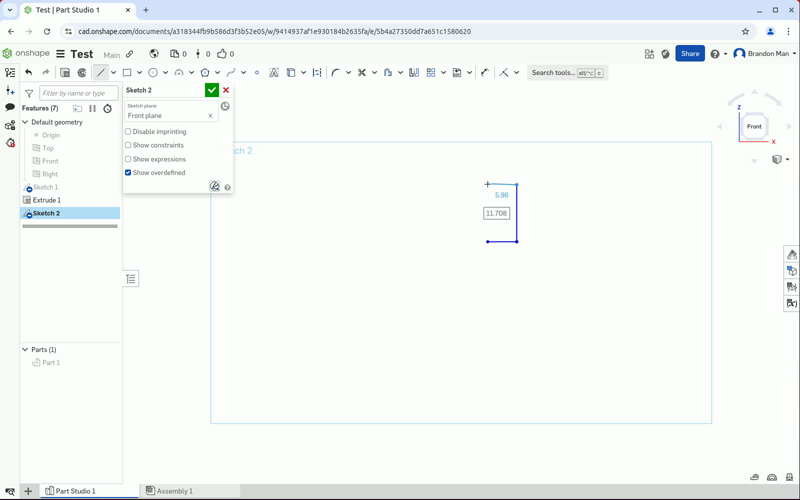
key_up(shift)
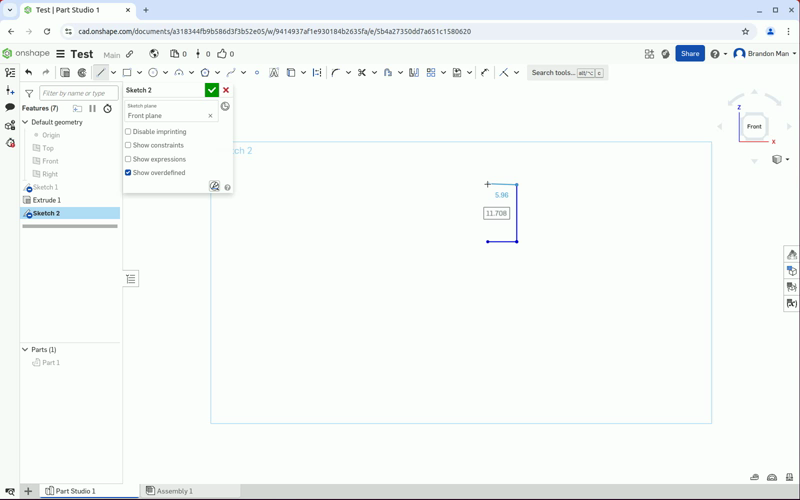
mouse_move(517, 183)
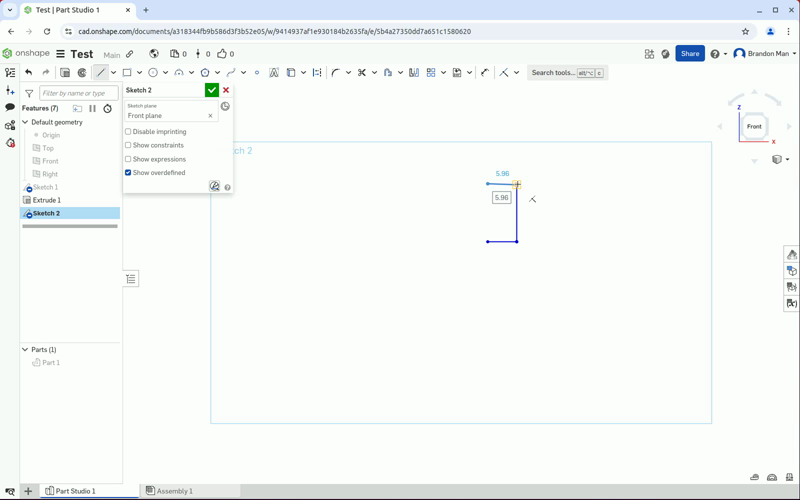
key_down(shift)
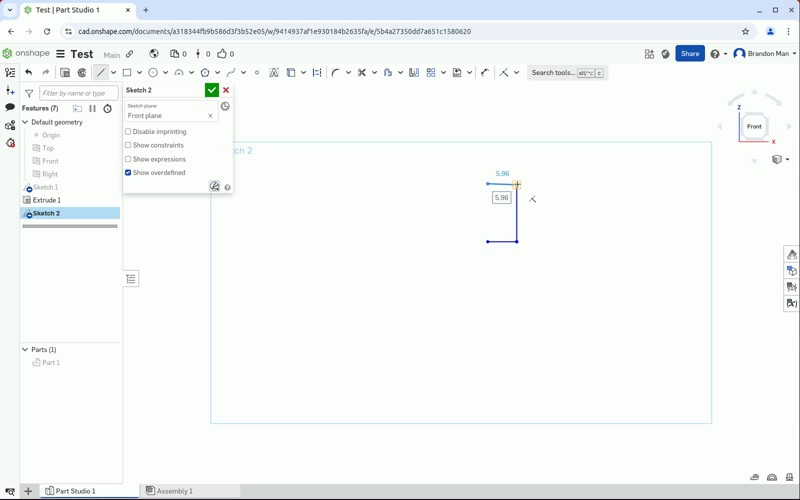
mouse_move(487, 241)
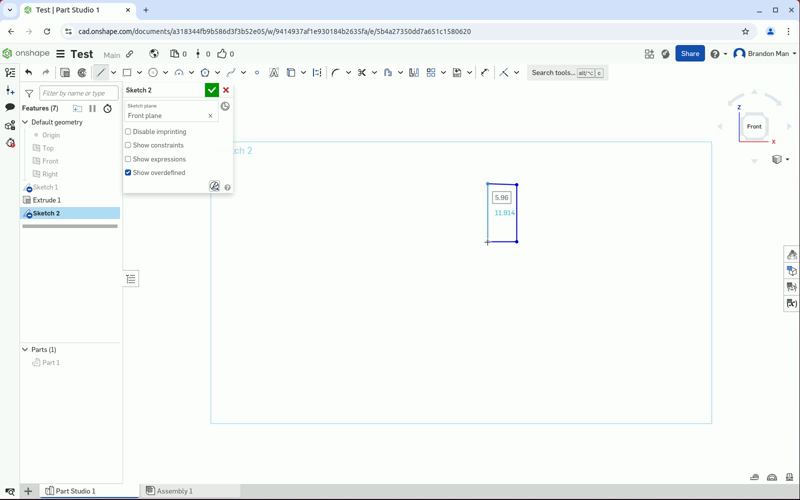
key_up(shift)
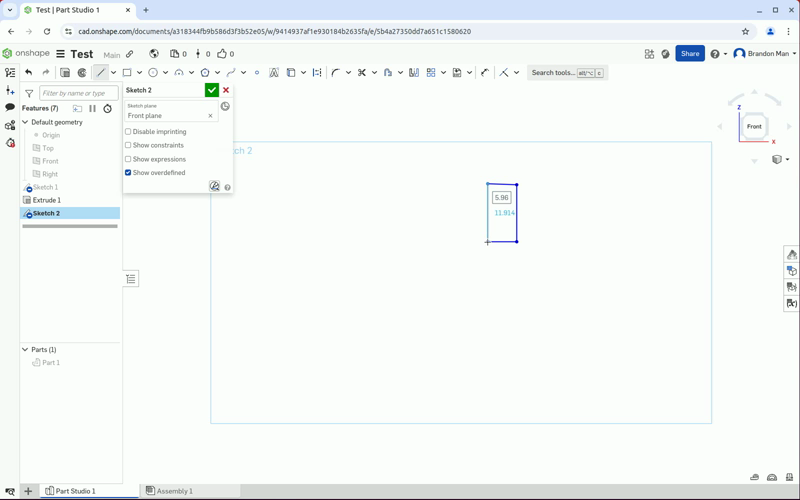
click(487, 241)
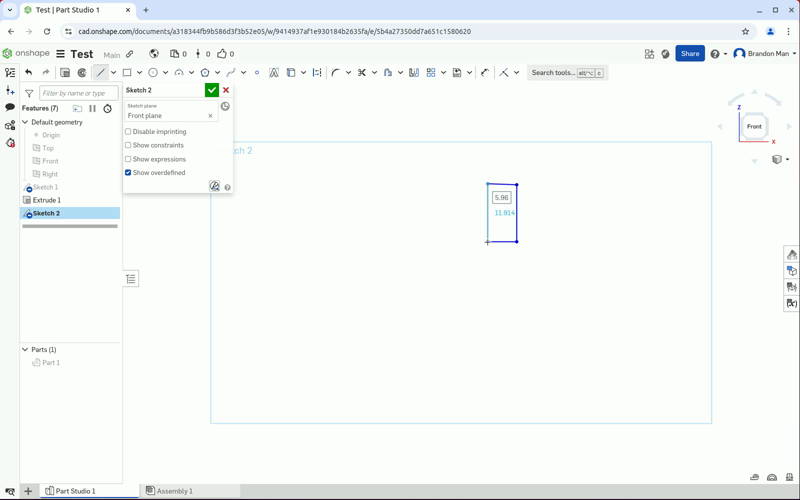
key(esc)
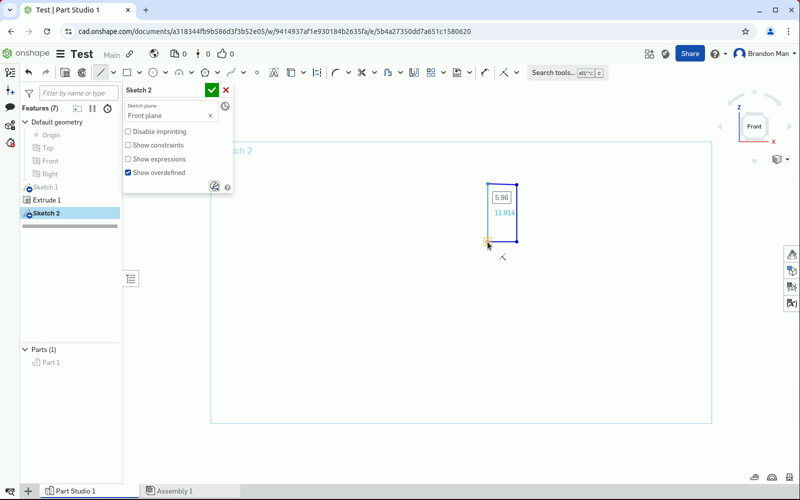
mouse_move(502, 208)
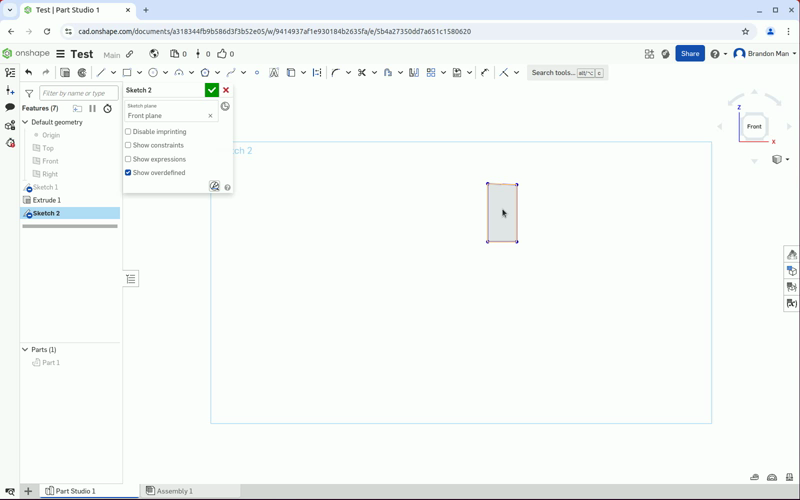
scroll(6)
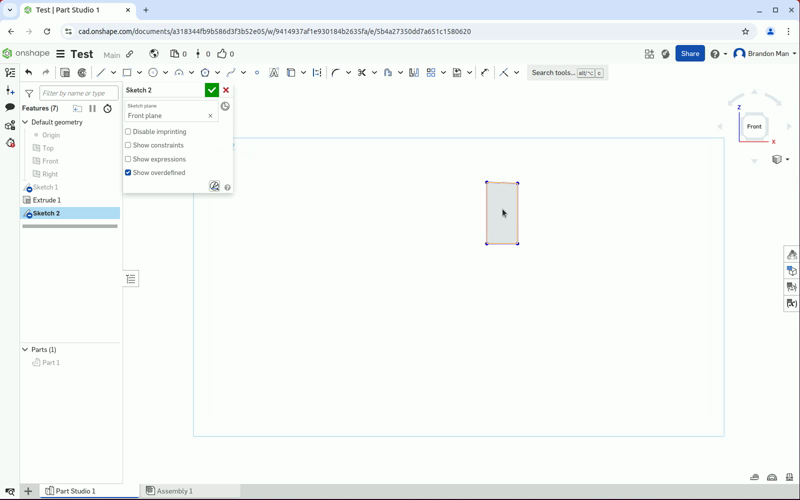
scroll(6)
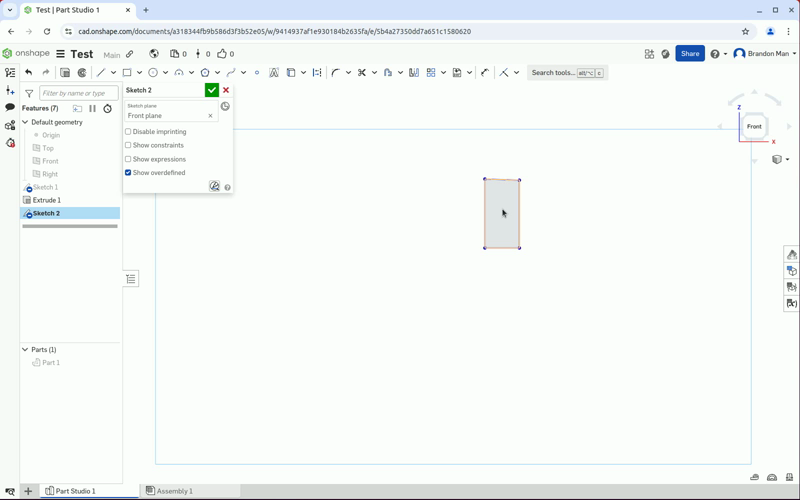
scroll(6)
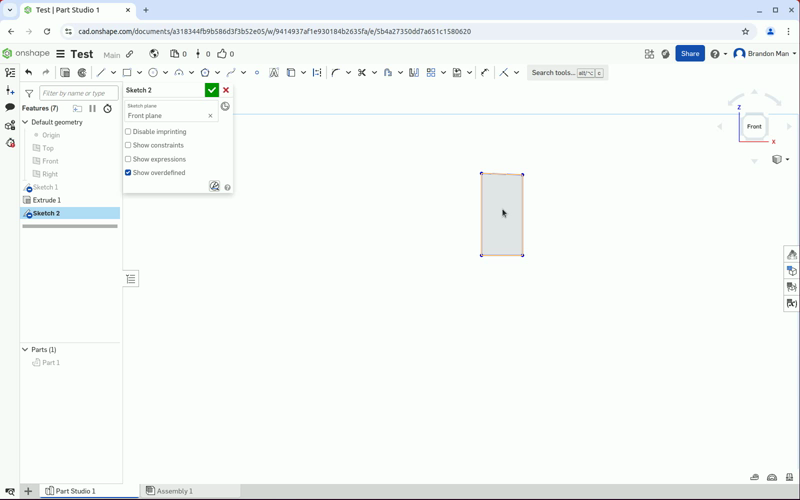
scroll(6)
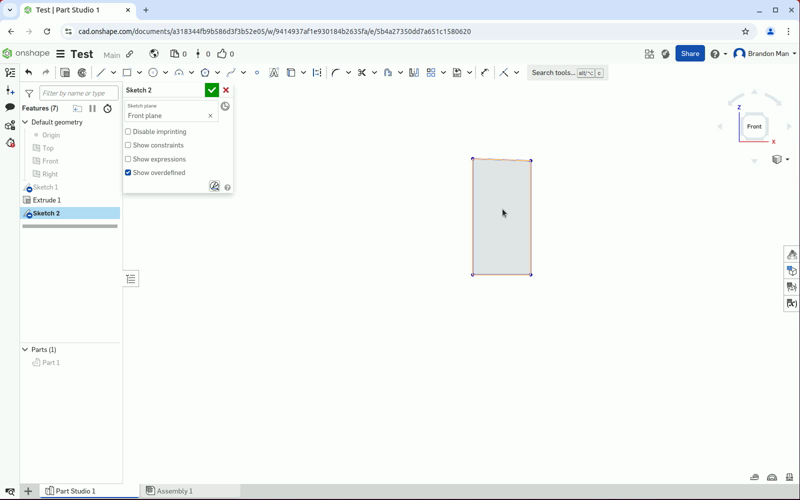
scroll(6)
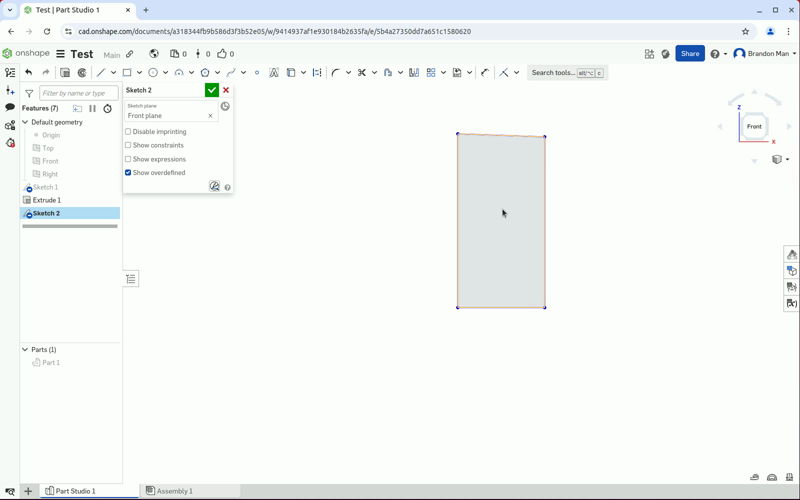
scroll(6)
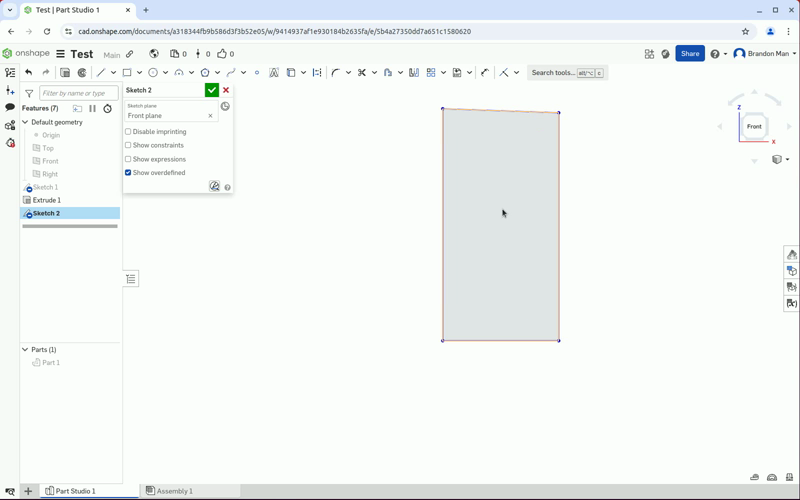
scroll(6)
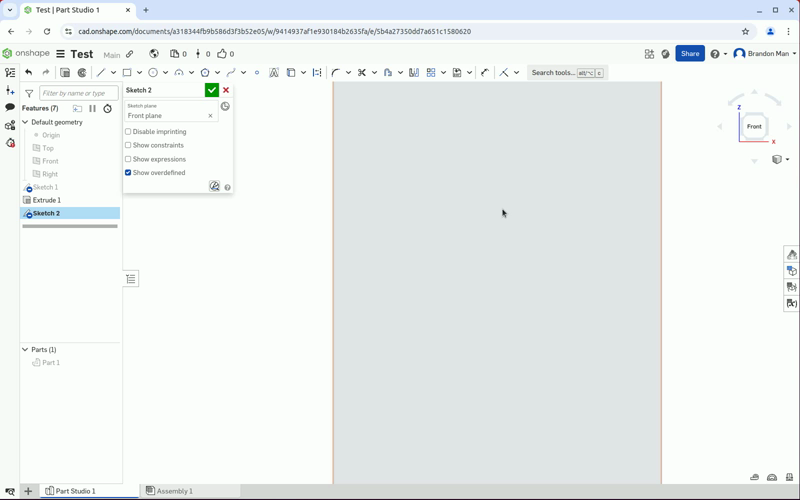
click(502, 208)
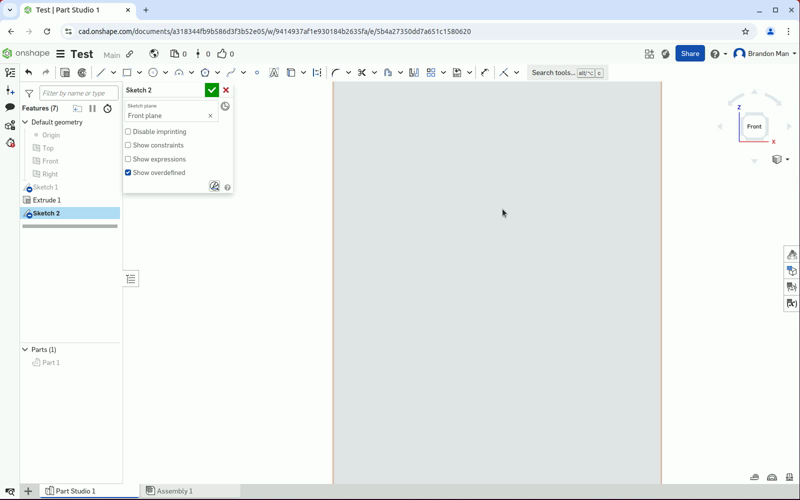
scroll(-6)
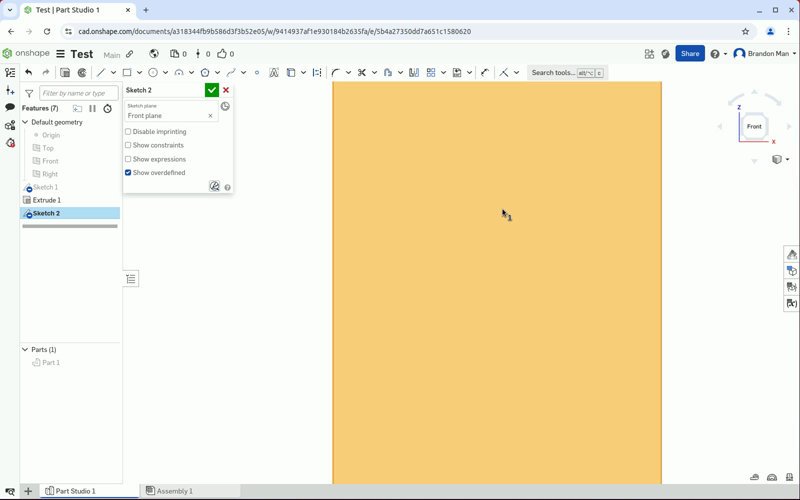
scroll(-6)
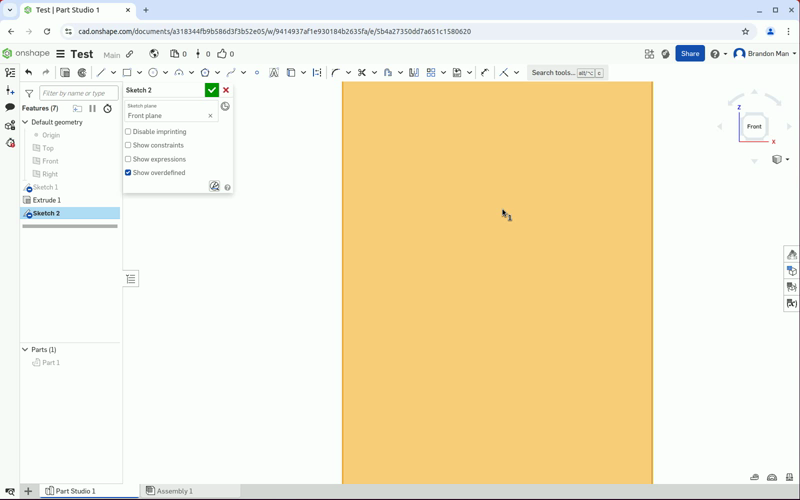
scroll(-6)
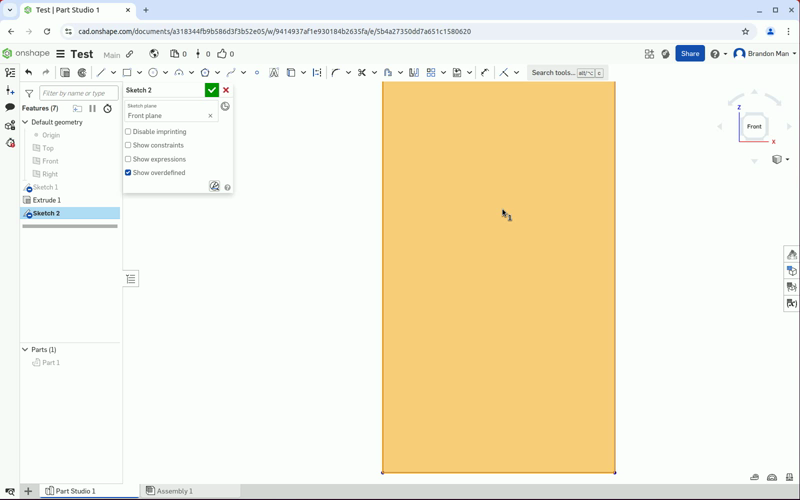
scroll(-6)
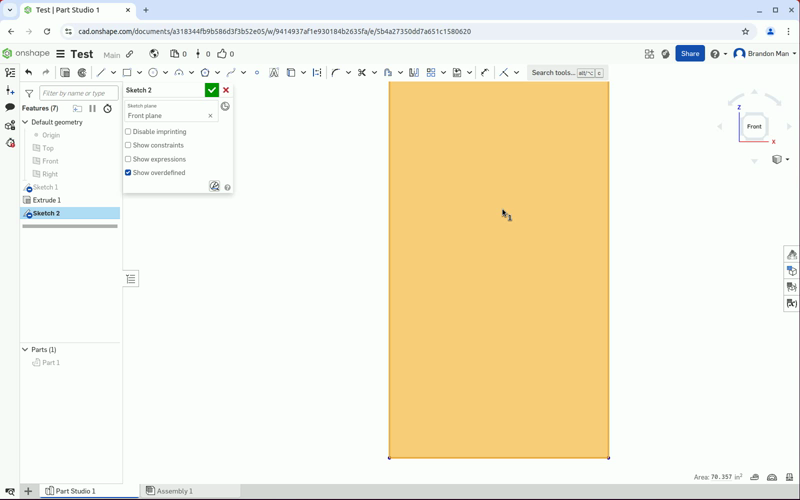
scroll(-6)
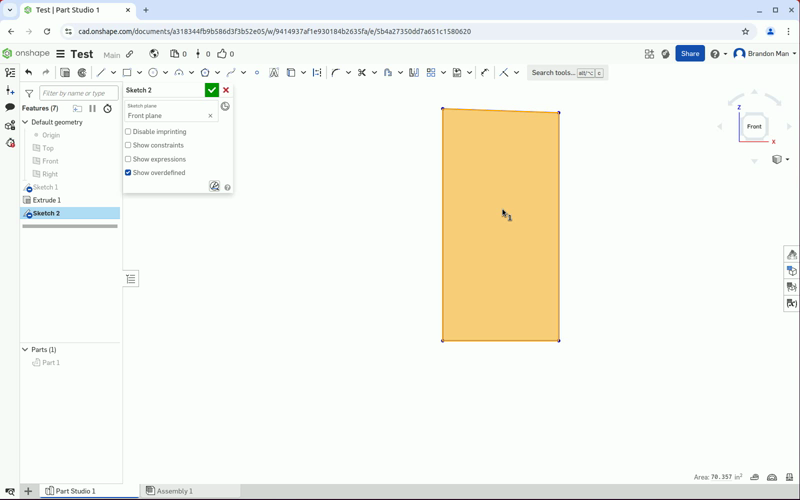
scroll(-6)
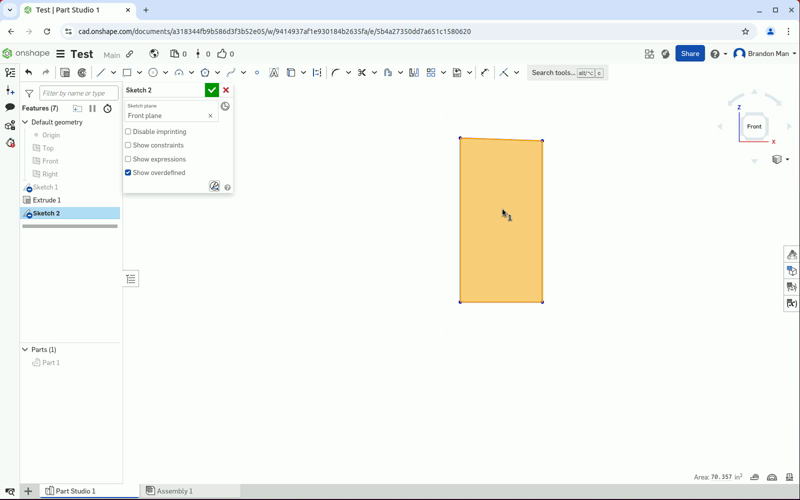
scroll(-6)
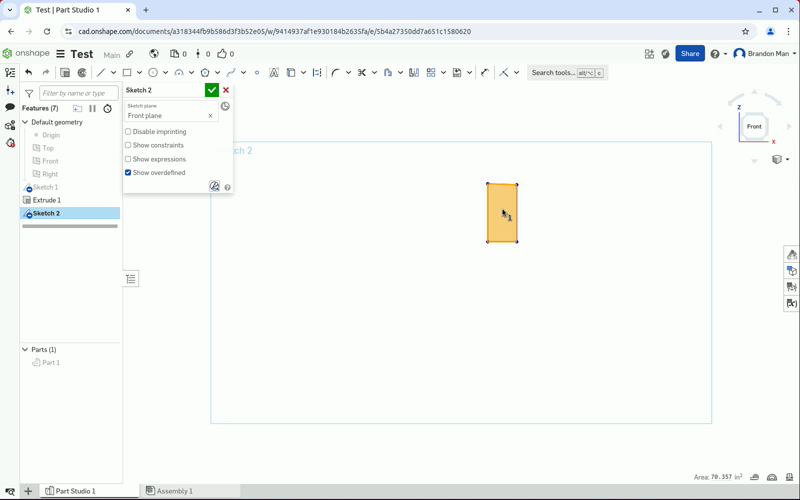
mouse_move(73, 352)
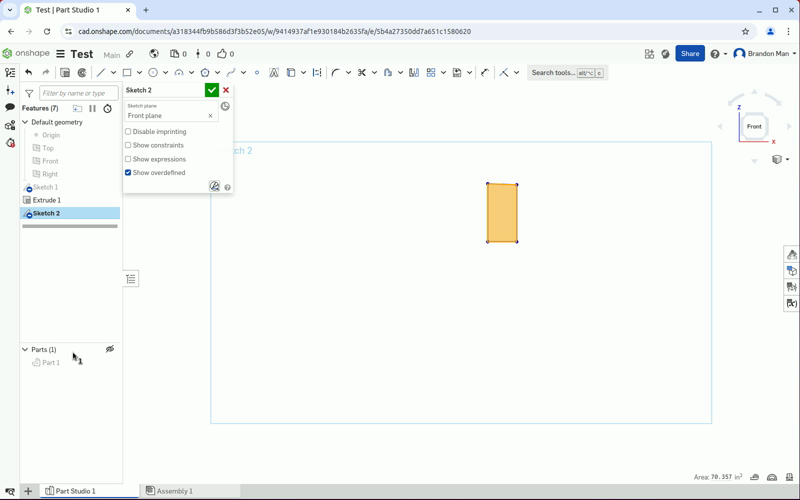
key(shift+y)
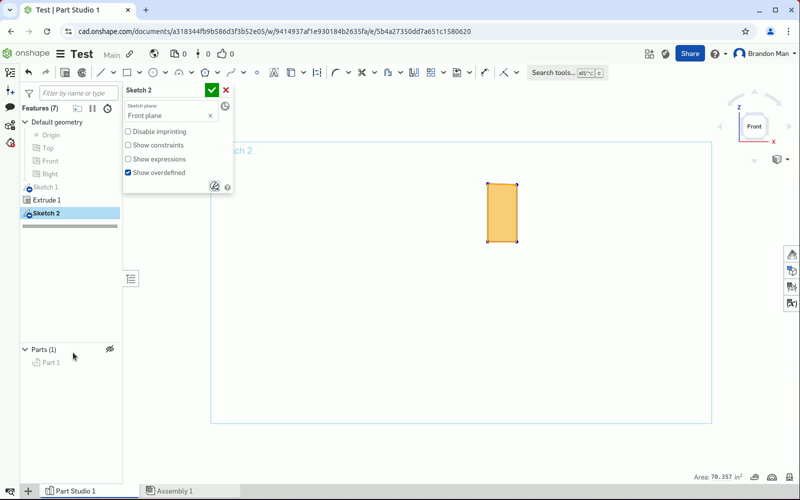
key(shift+e)
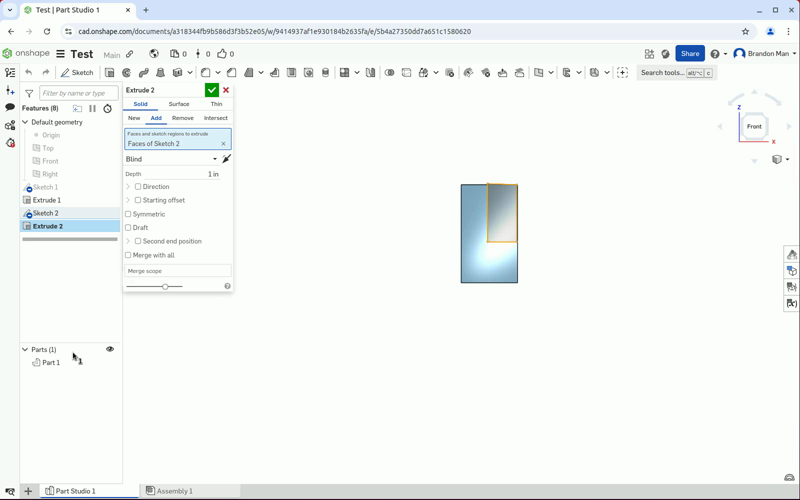
mouse_move(143, 106)
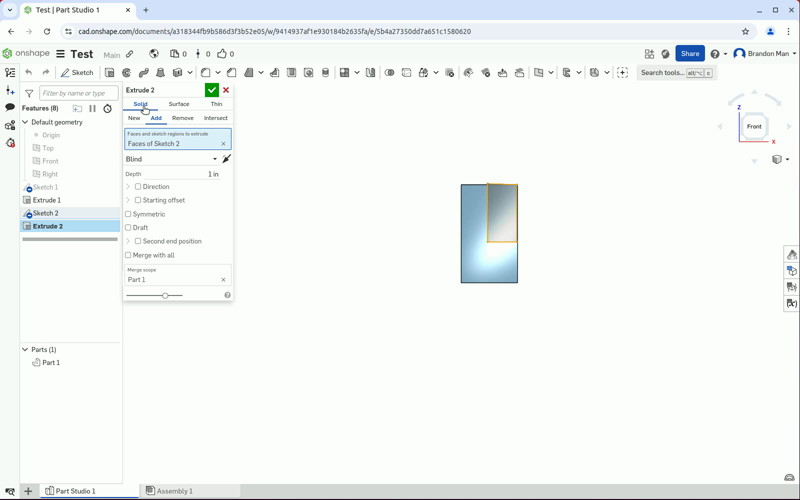
click(143, 106)
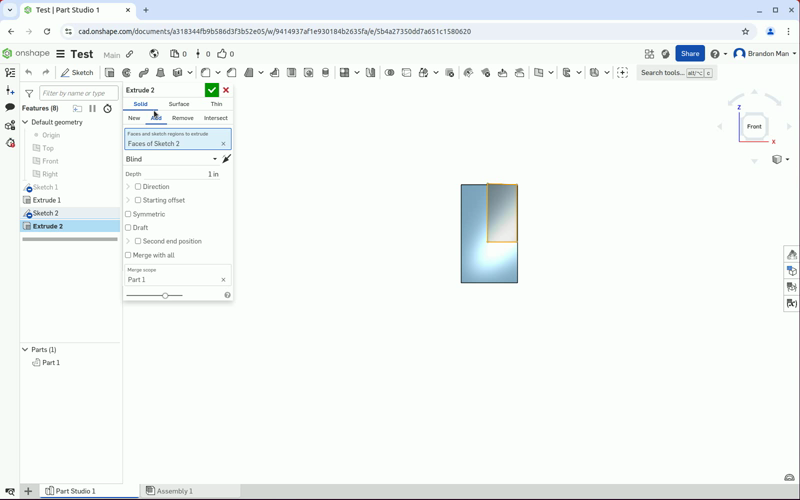
mouse_move(186, 120)
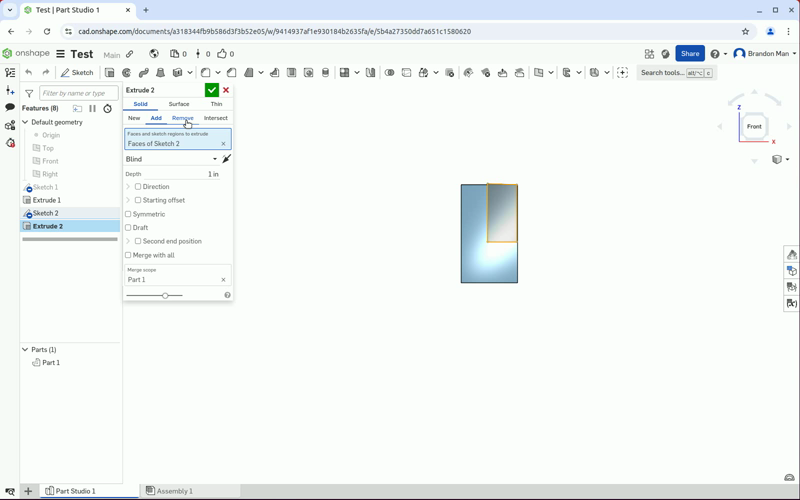
click(186, 120)
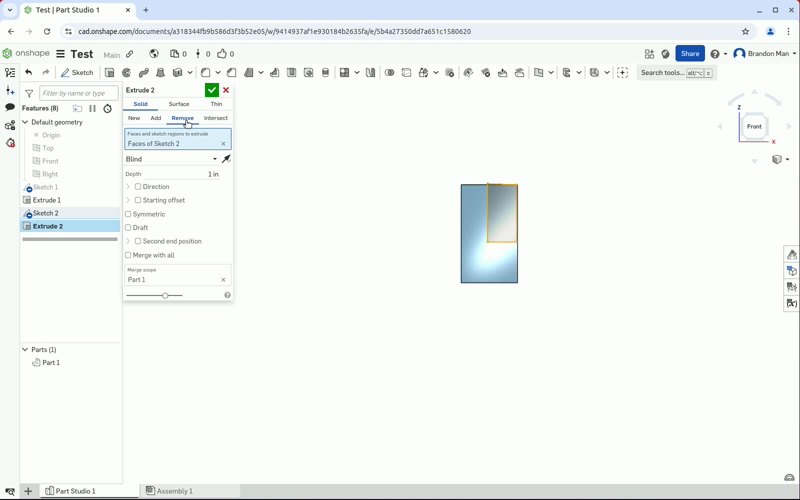
key(tab, 4)
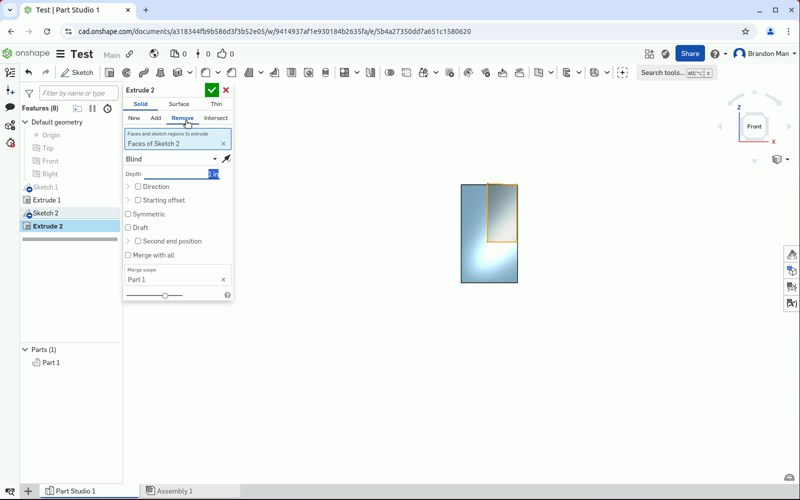
text(8.666)
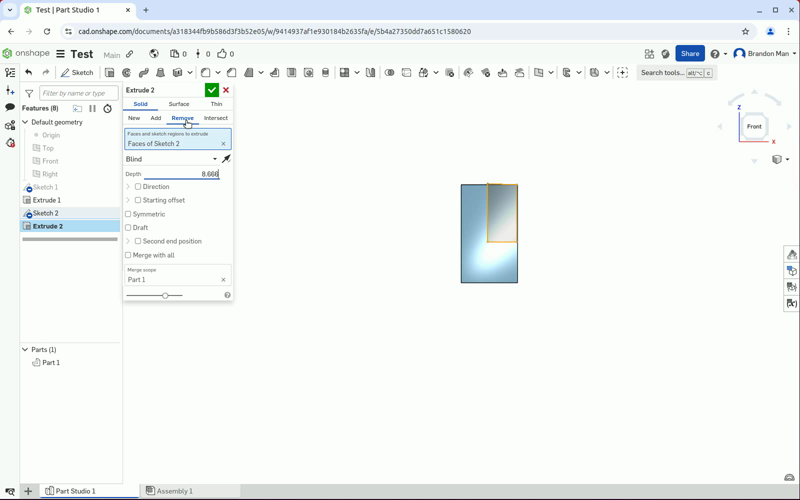
key(tab, 6)
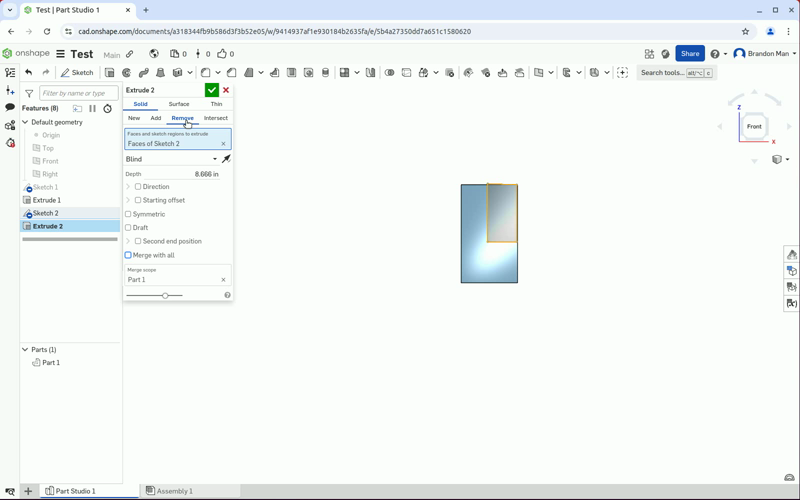
key(space)
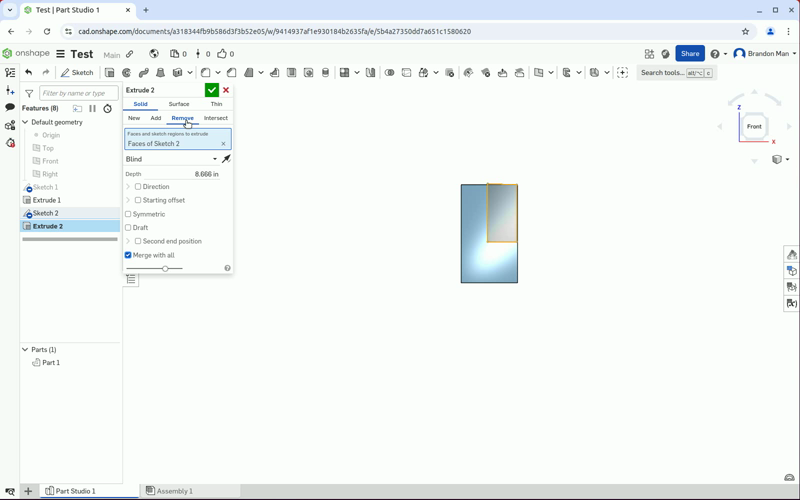
key(enter)
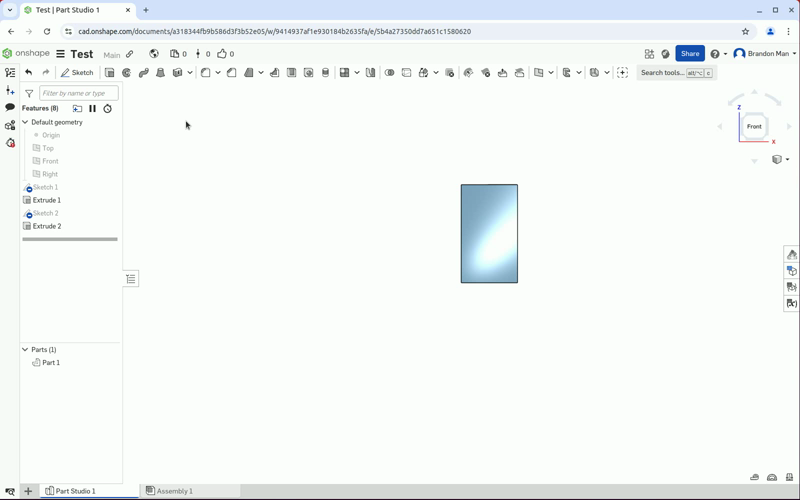
key(shift+h)
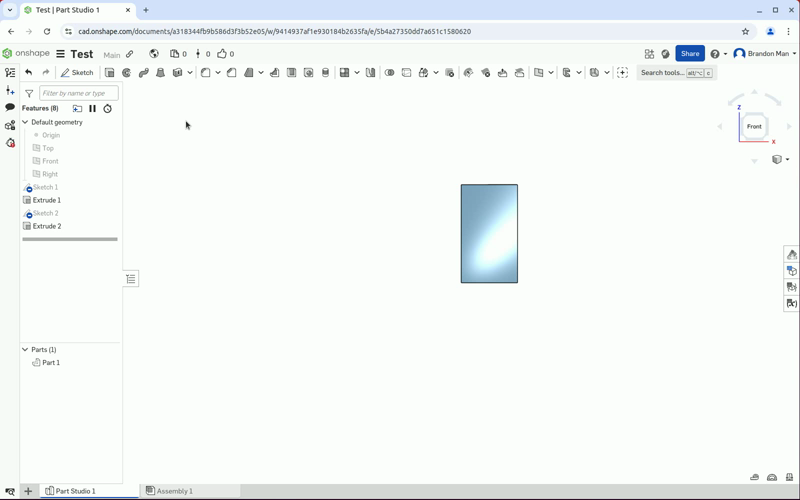
key(shift+h)
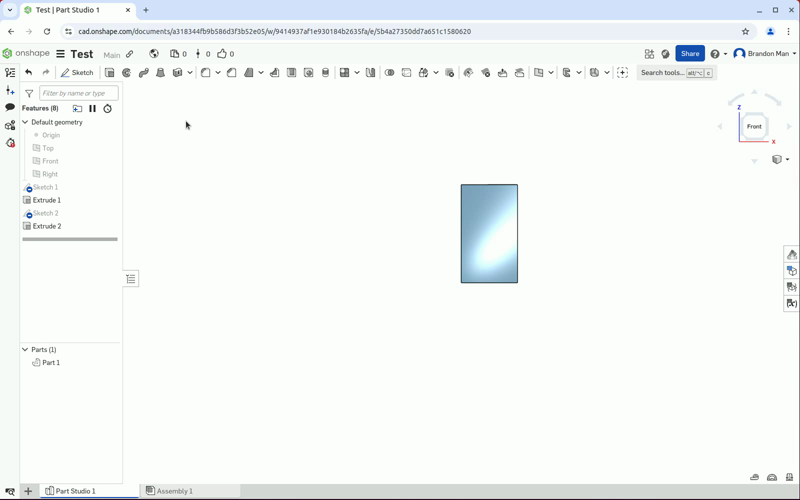
mouse_move(73, 189)
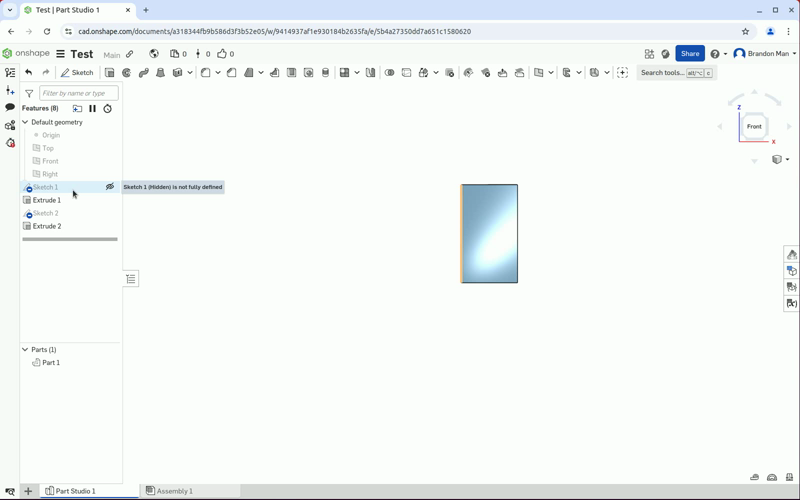
click(73, 189)
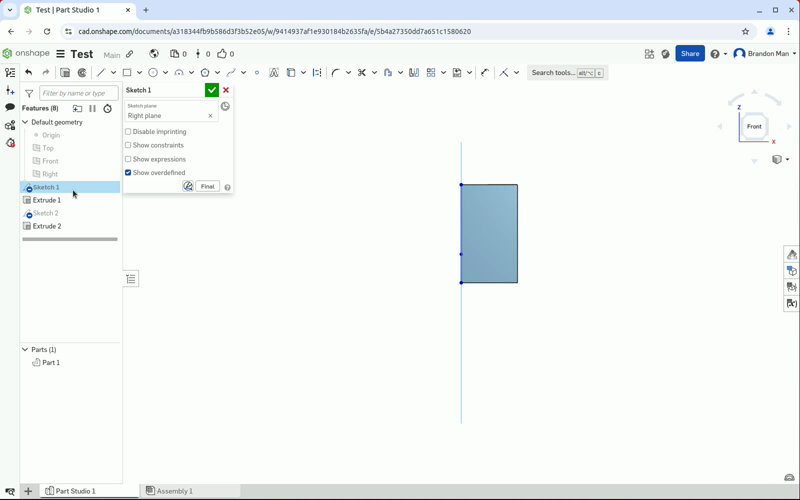
mouse_move(229, 92)
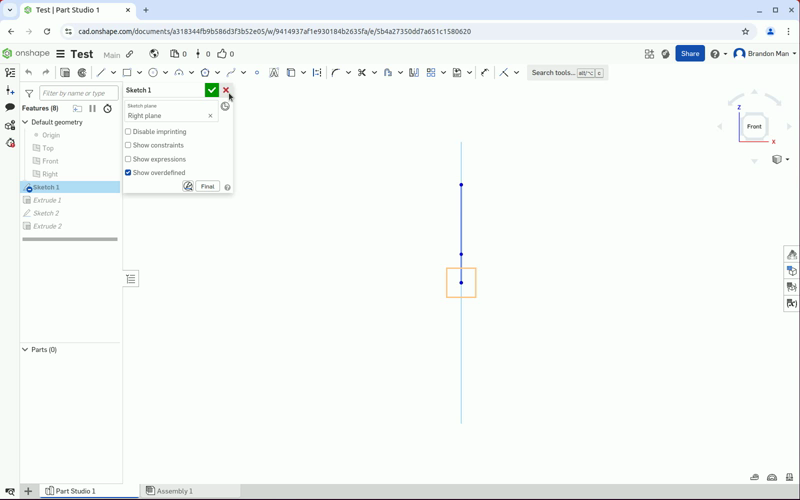
click(229, 92)
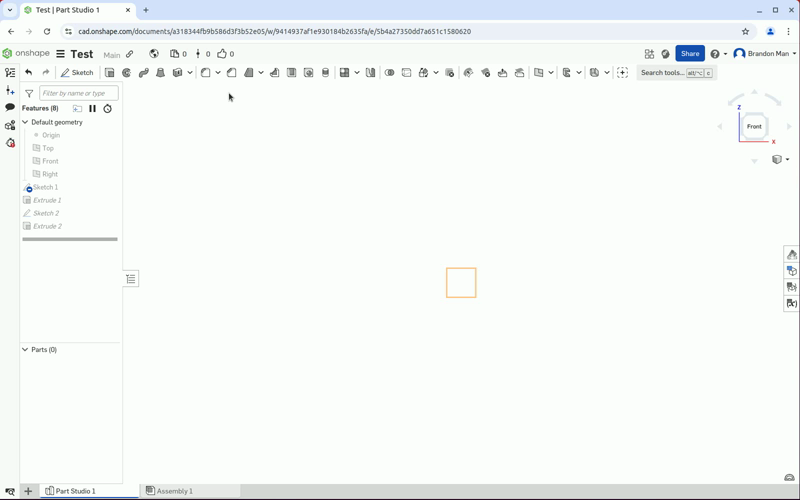
mouse_move(73, 352)
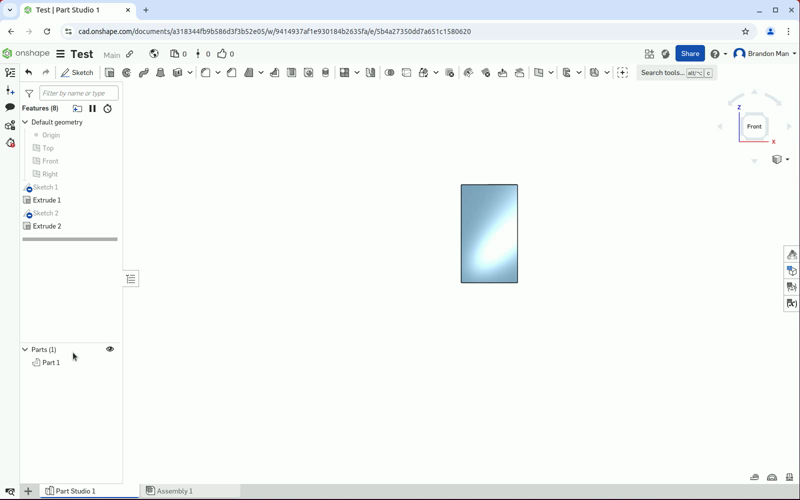
key(y)
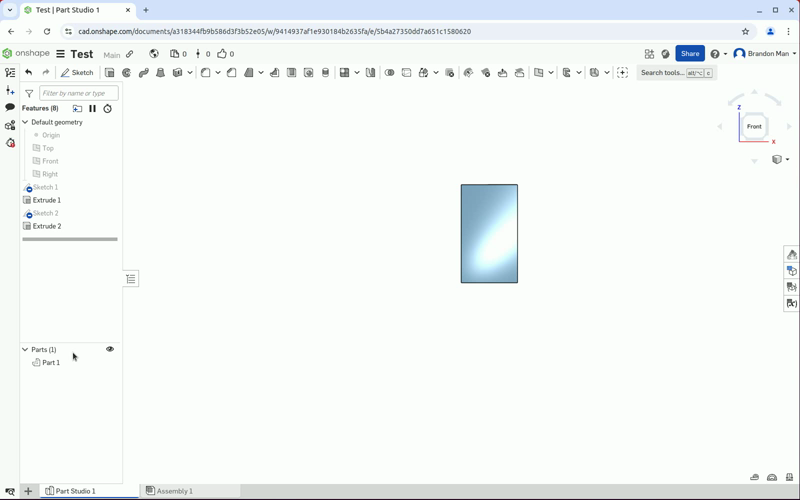
key(shift+p)
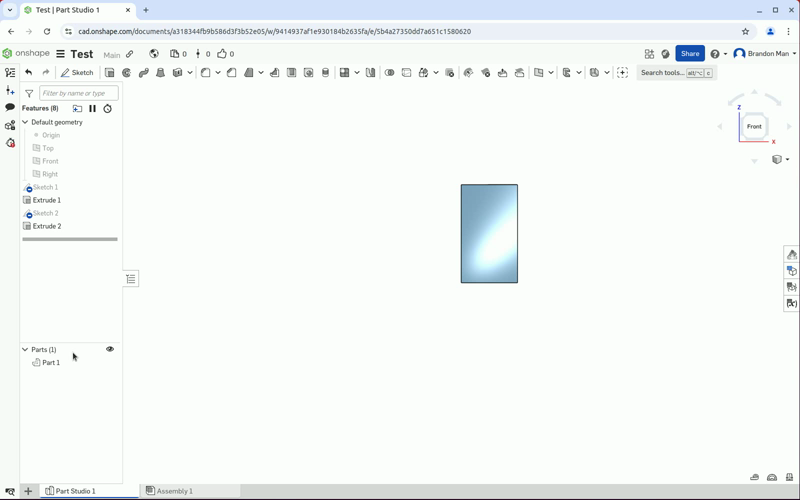
key(space)
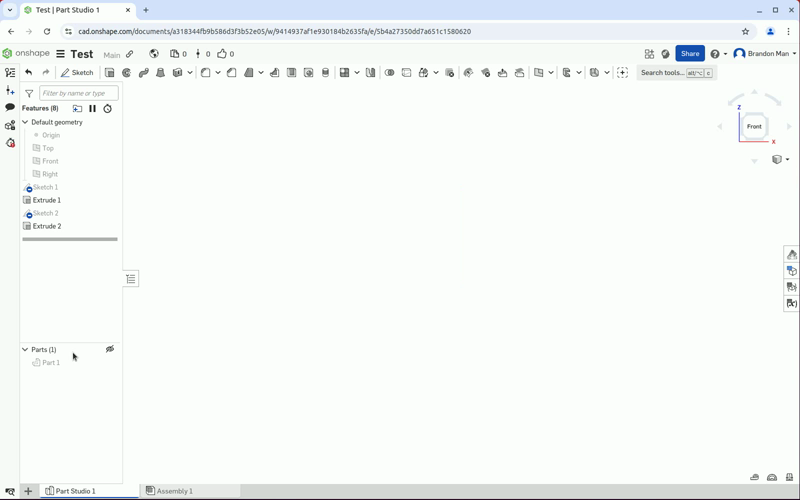
key_down(shift)
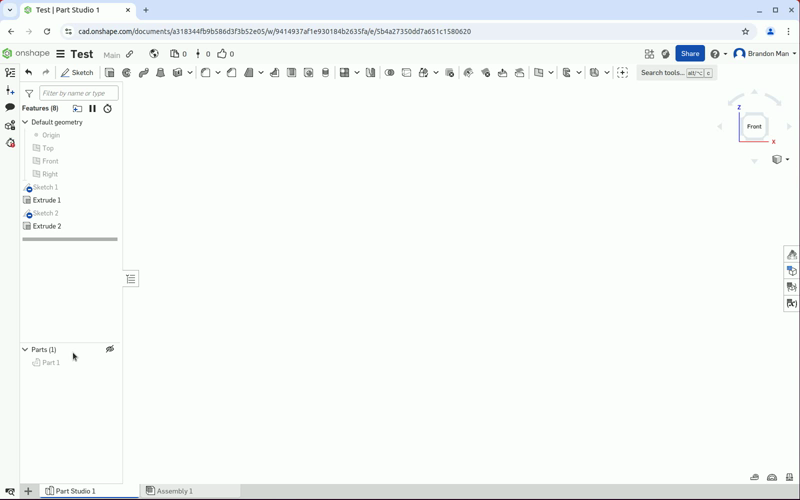
key(down)
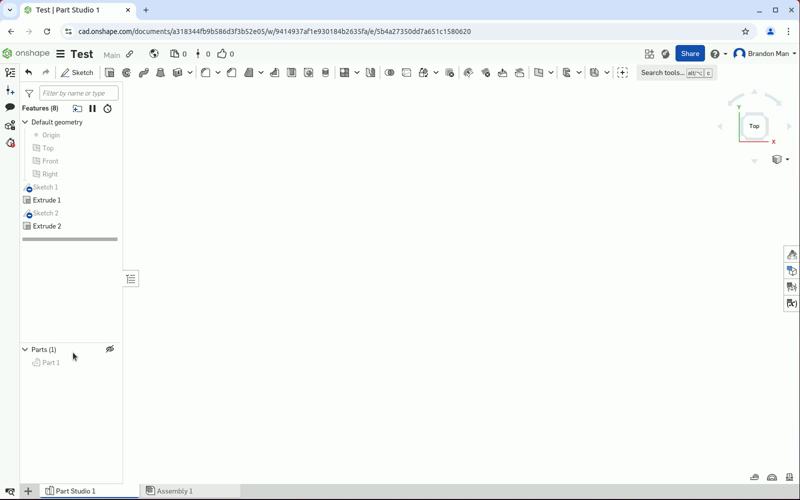
key_up(shift)
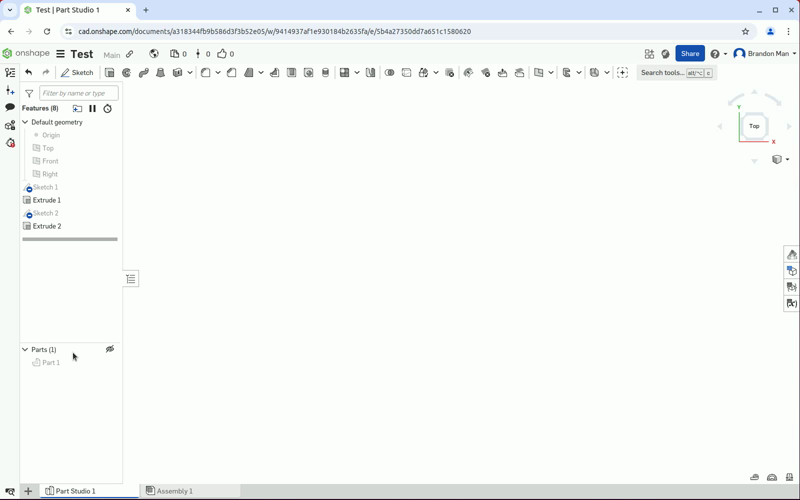
mouse_move(73, 352)
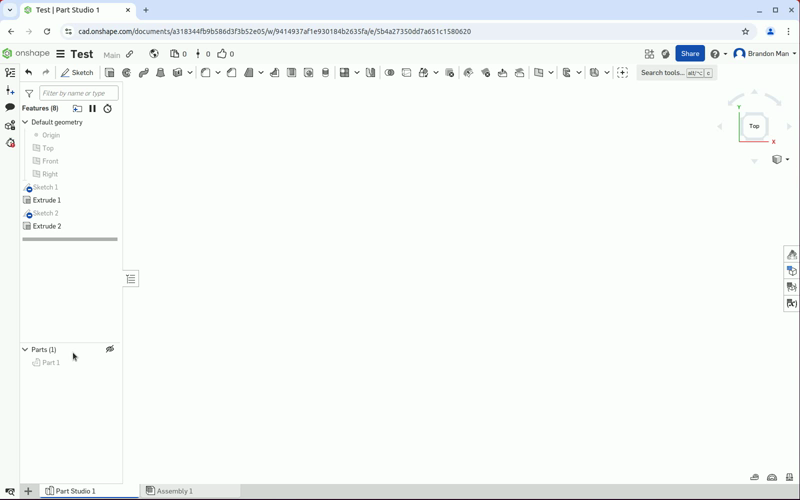
key(shift+y)
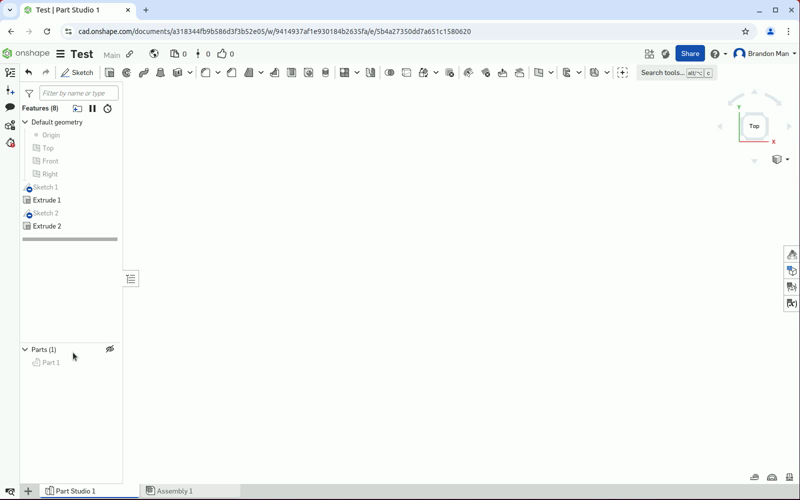
key(shift+s)
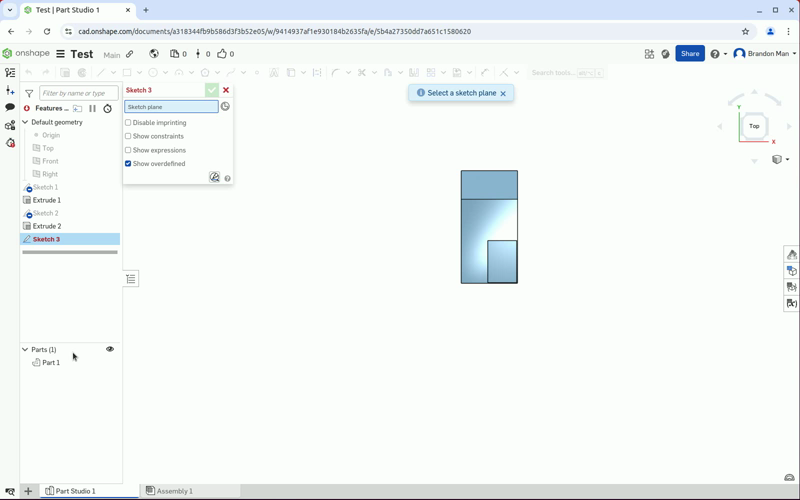
mouse_move(73, 150)
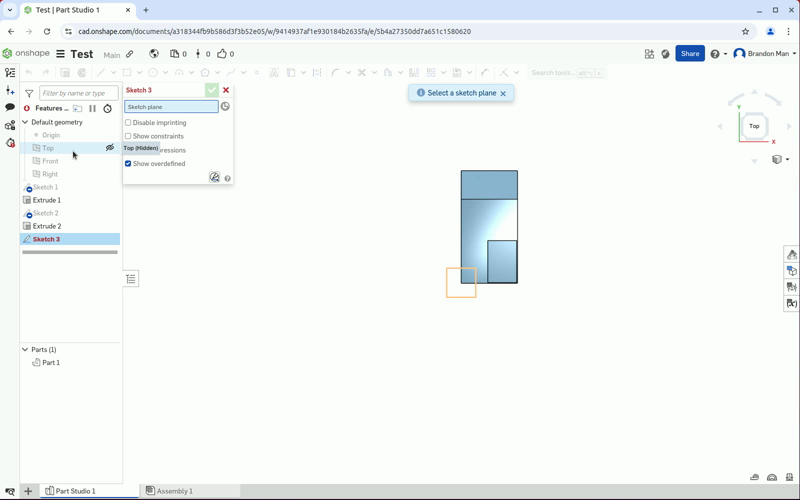
click(73, 150)
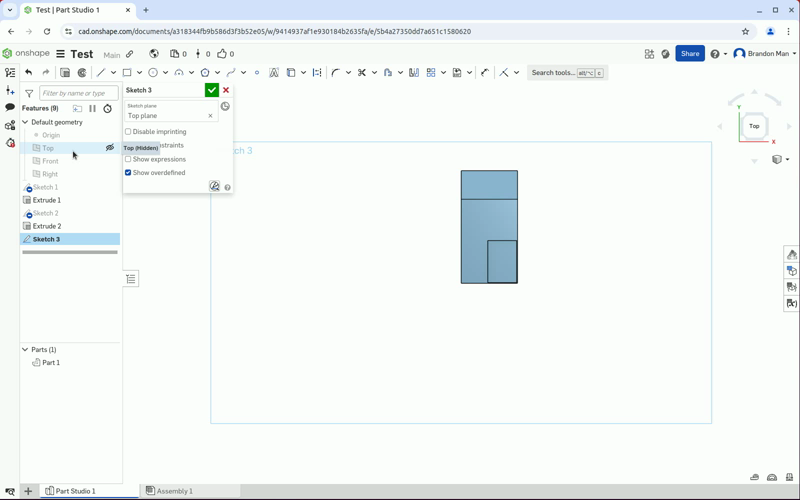
mouse_move(73, 352)
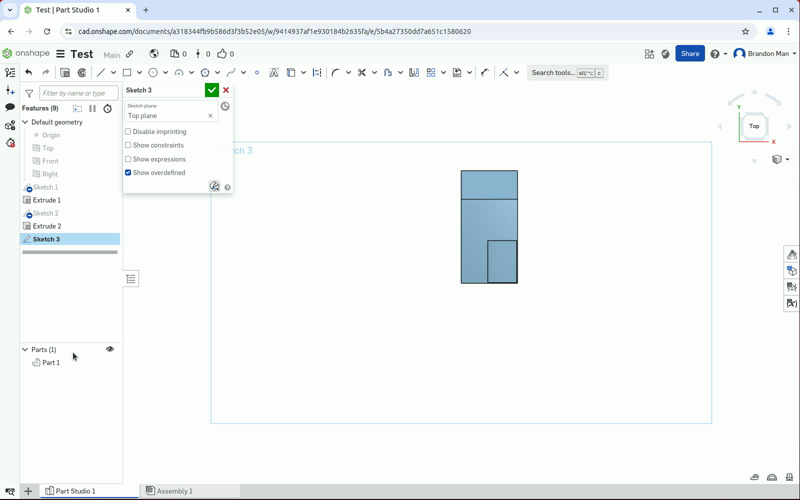
key(y)
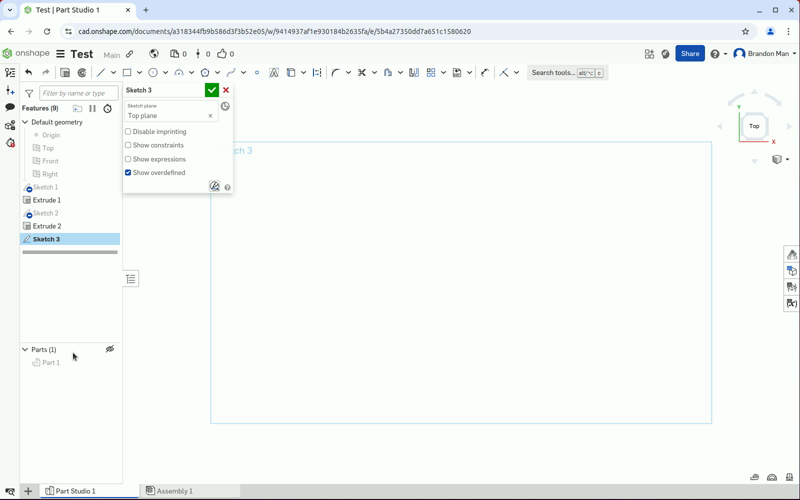
key(l)
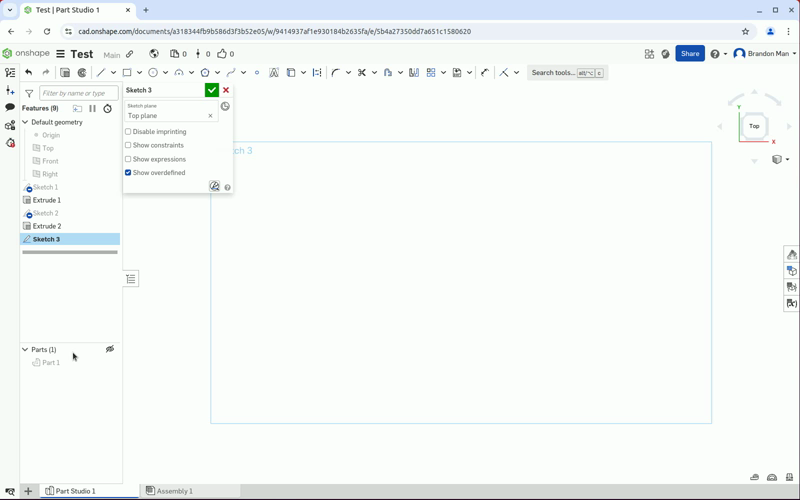
key_down(shift)
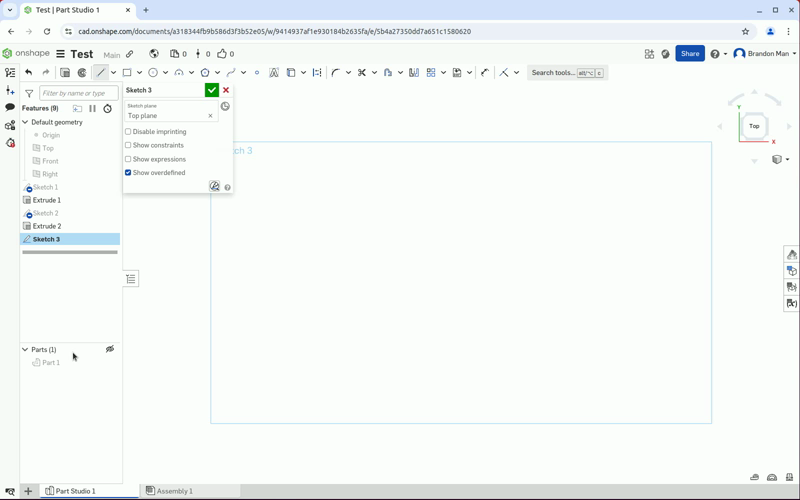
mouse_move(507, 282)
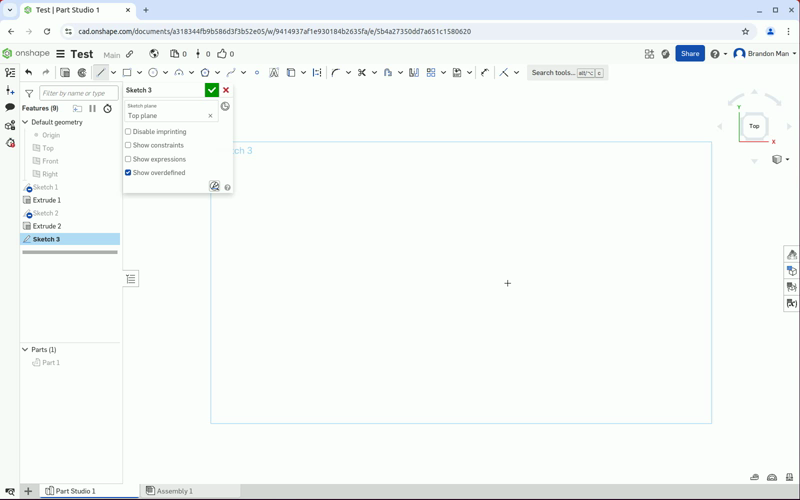
click(507, 282)
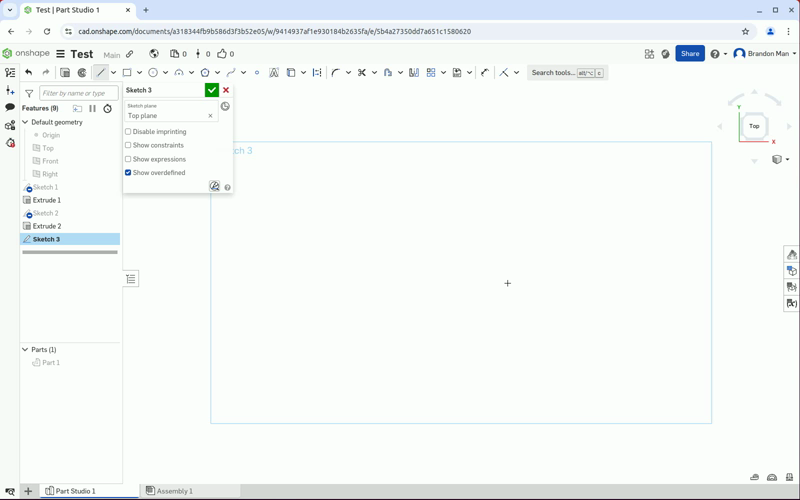
key_up(shift)
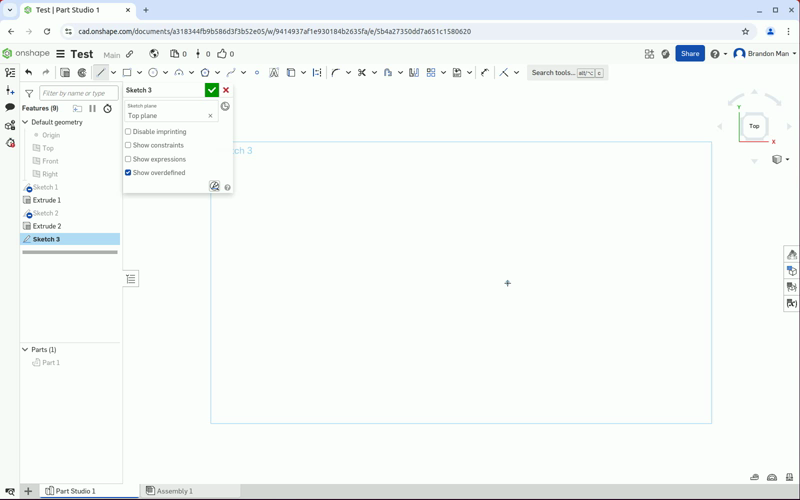
key_down(shift)
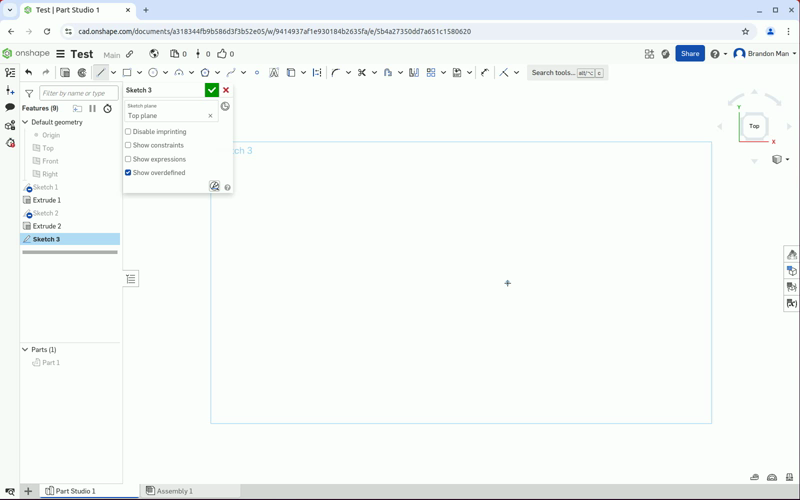
mouse_move(537, 282)
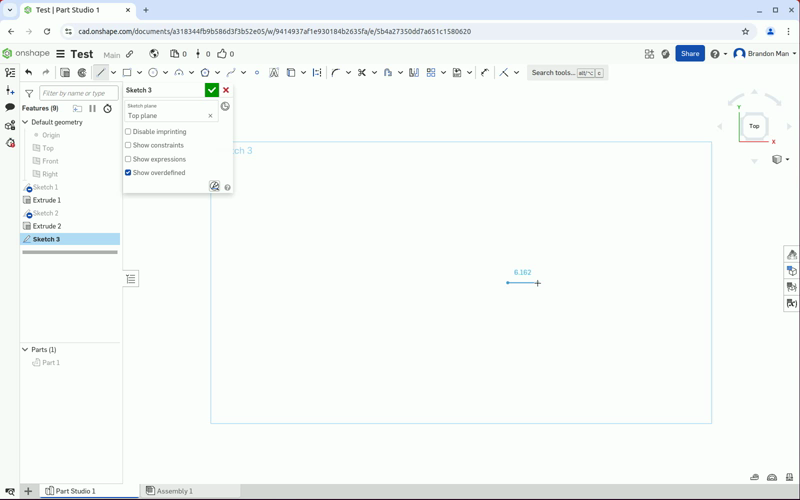
mouse_move(518, 282)
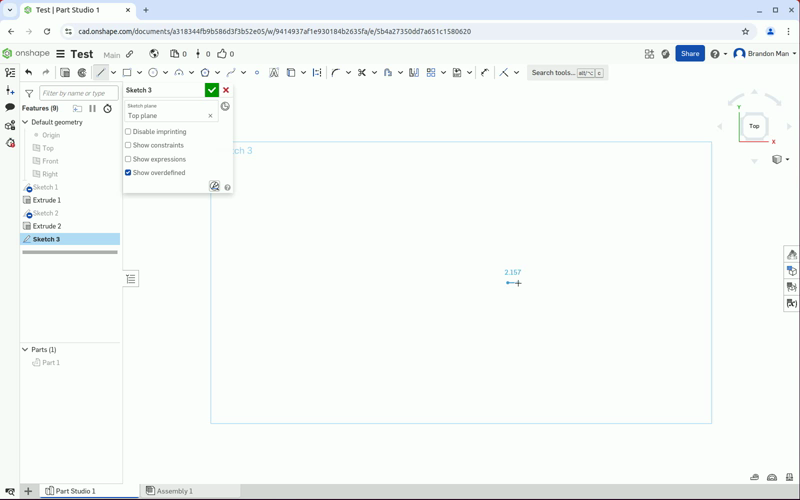
click(518, 282)
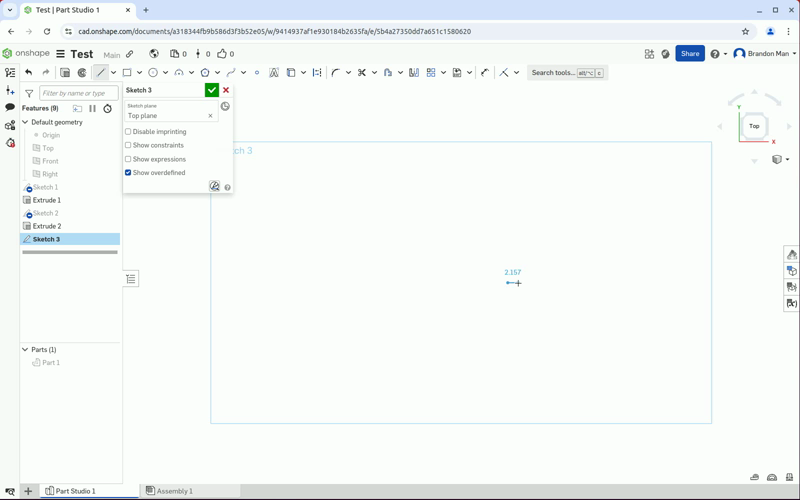
key_up(shift)
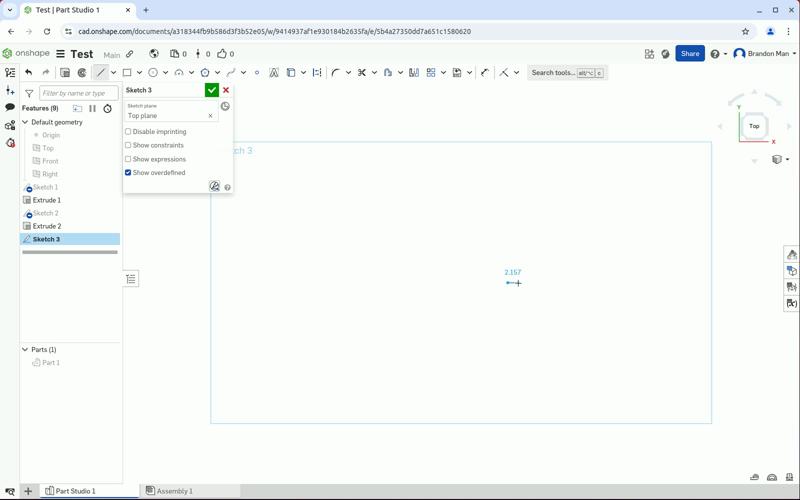
key_down(shift)
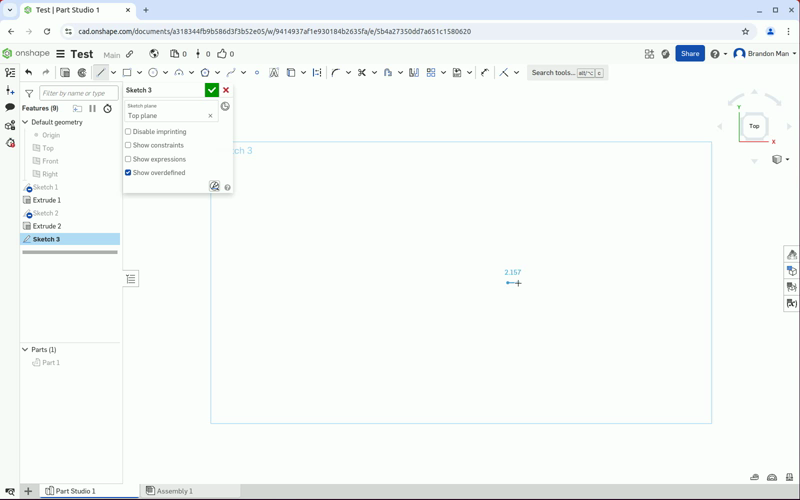
mouse_move(548, 282)
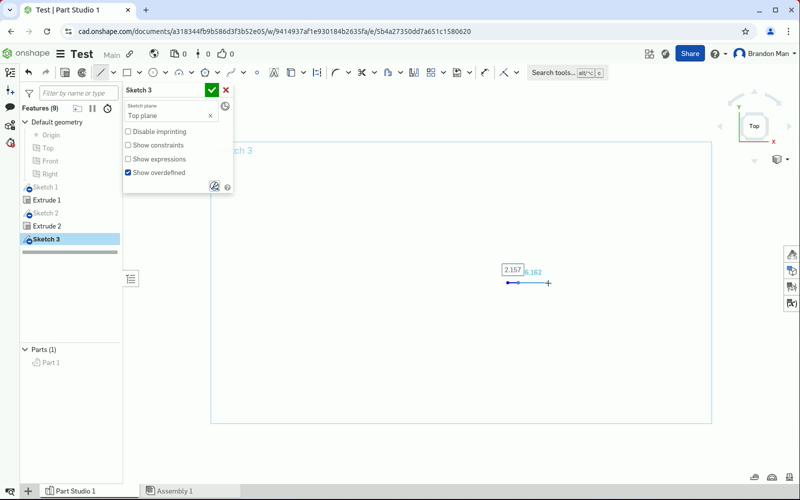
mouse_move(518, 240)
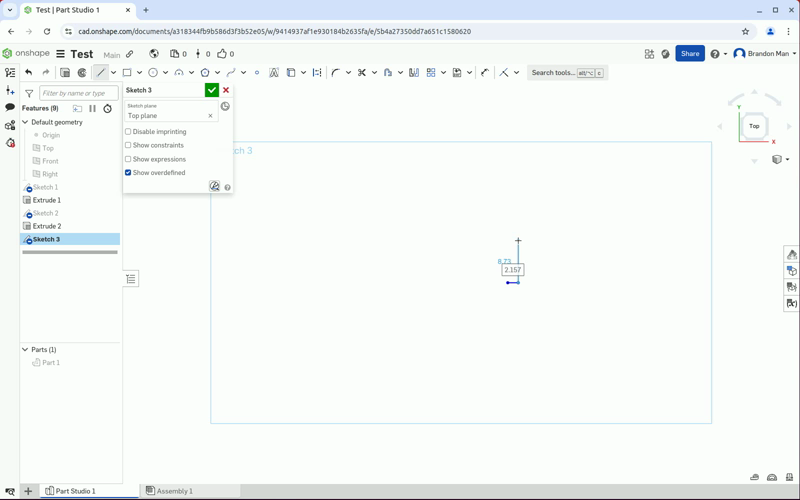
click(518, 240)
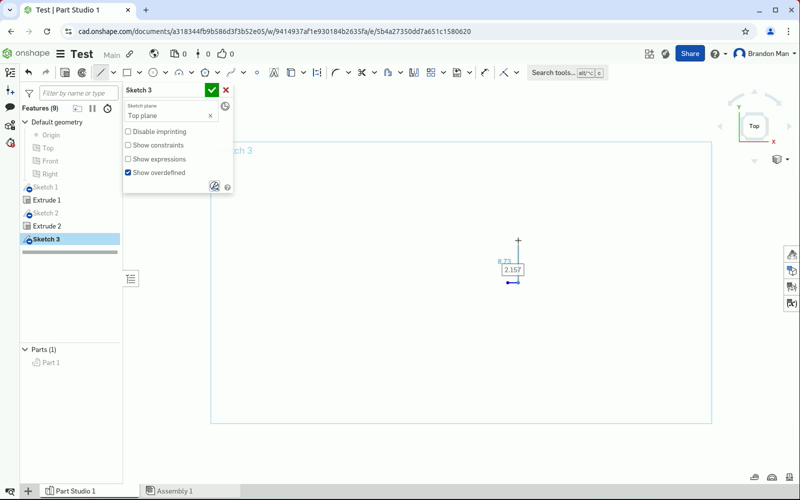
key_up(shift)
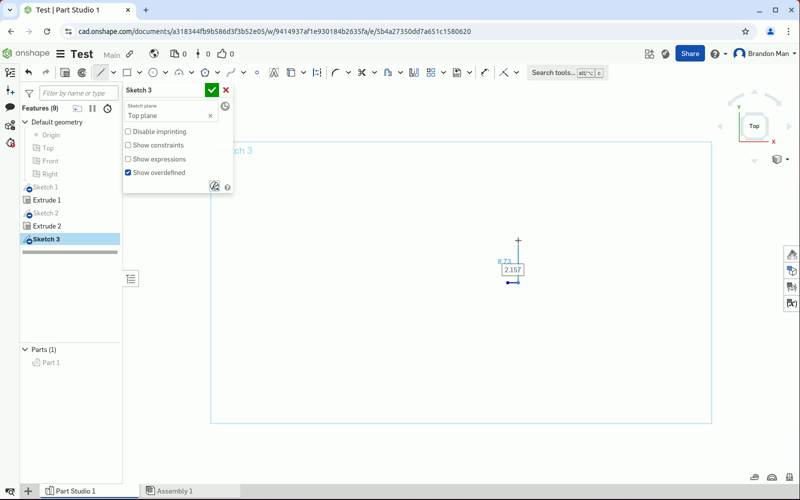
key_down(shift)
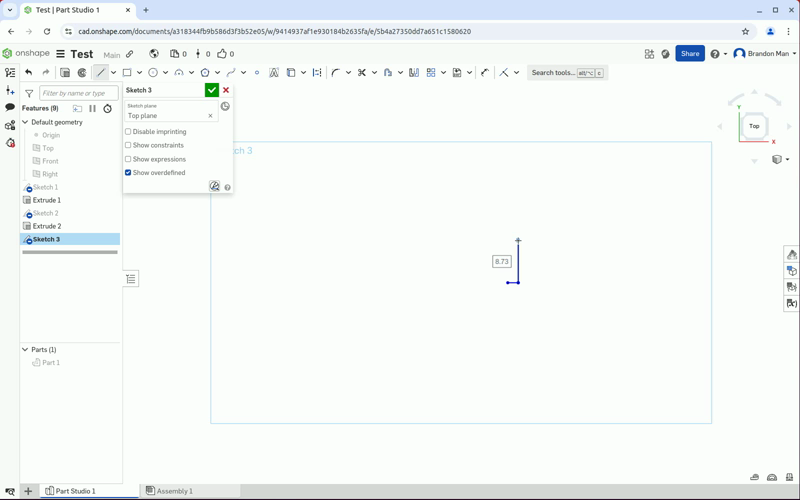
mouse_move(548, 240)
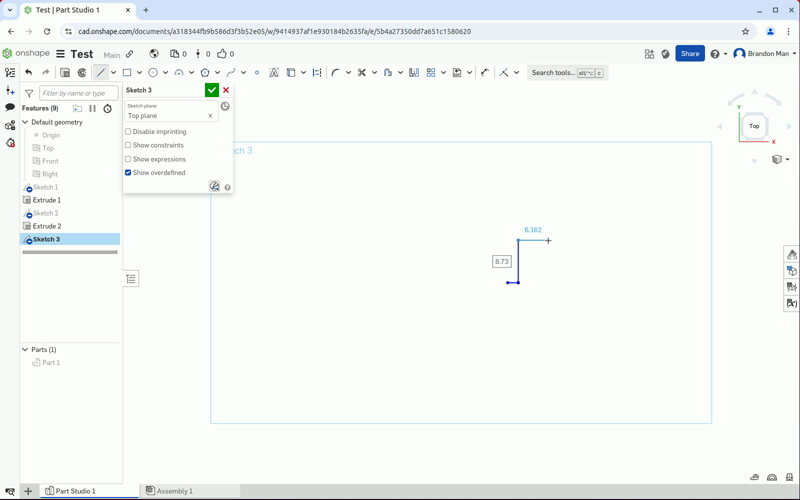
mouse_move(508, 240)
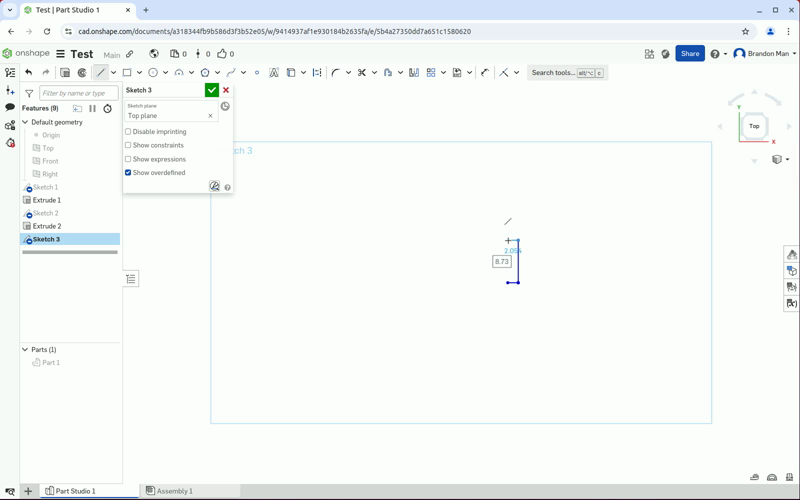
click(508, 240)
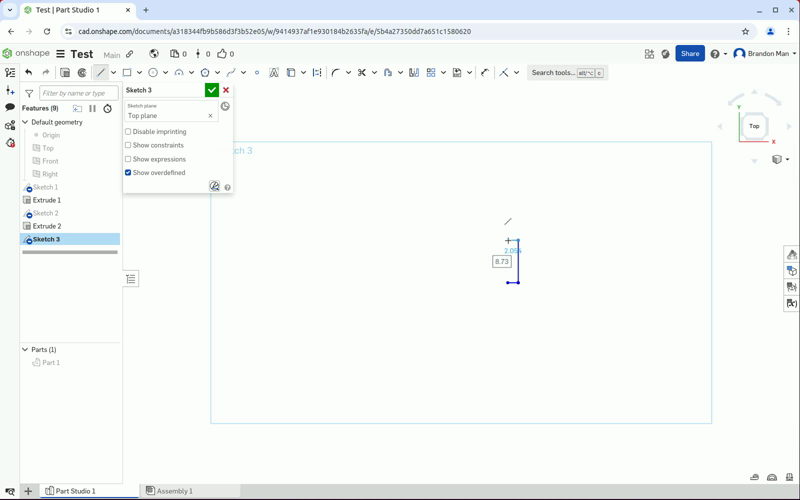
key_up(shift)
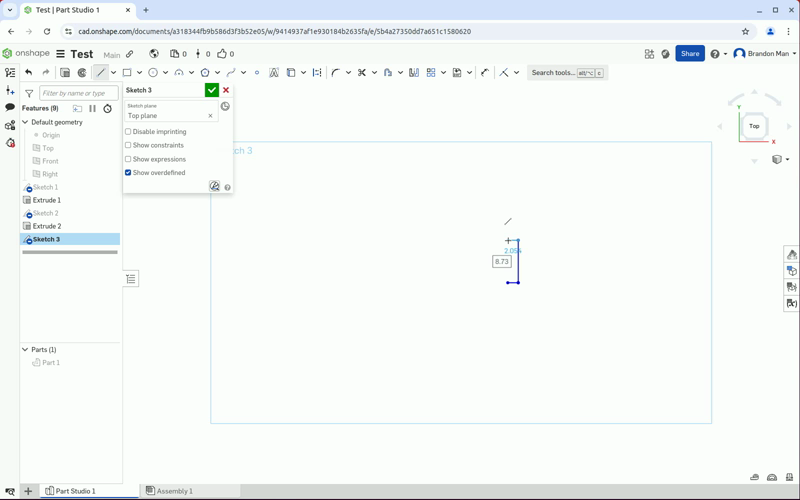
mouse_move(538, 240)
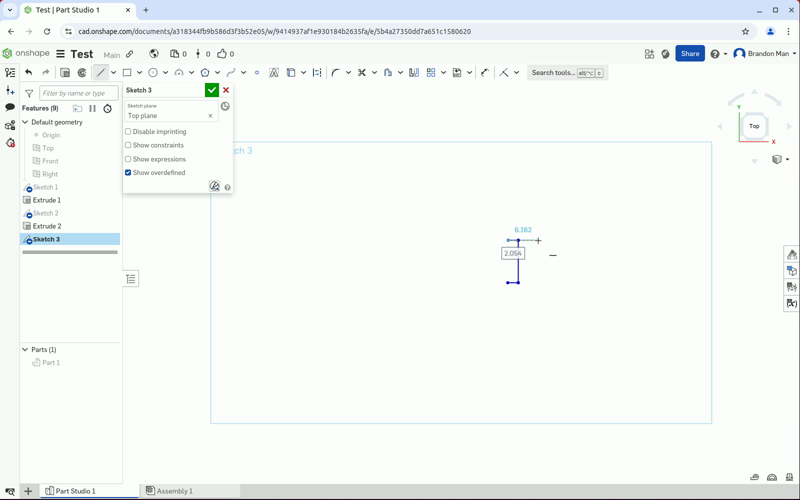
key_down(shift)
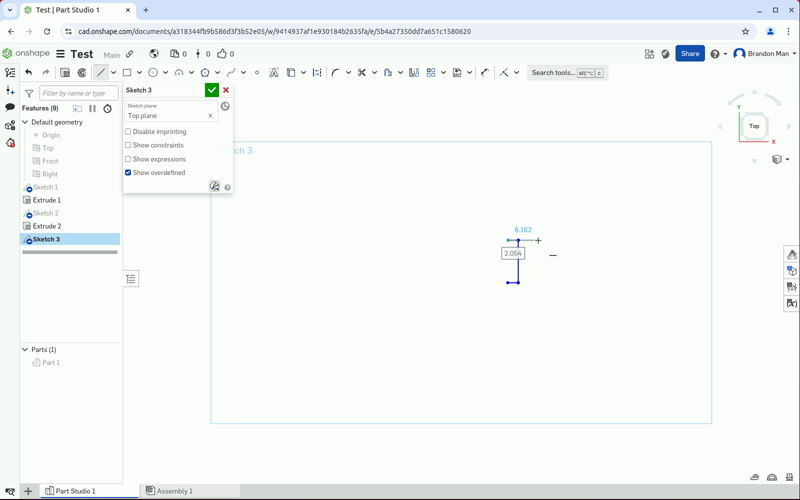
mouse_move(507, 282)
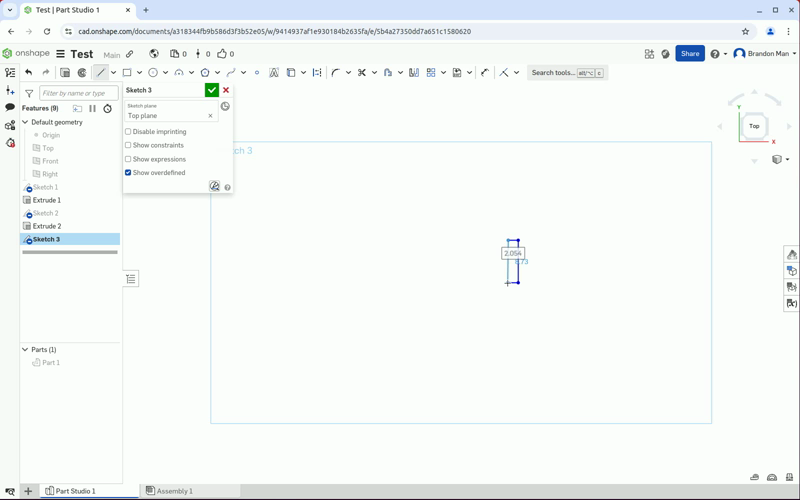
key_up(shift)
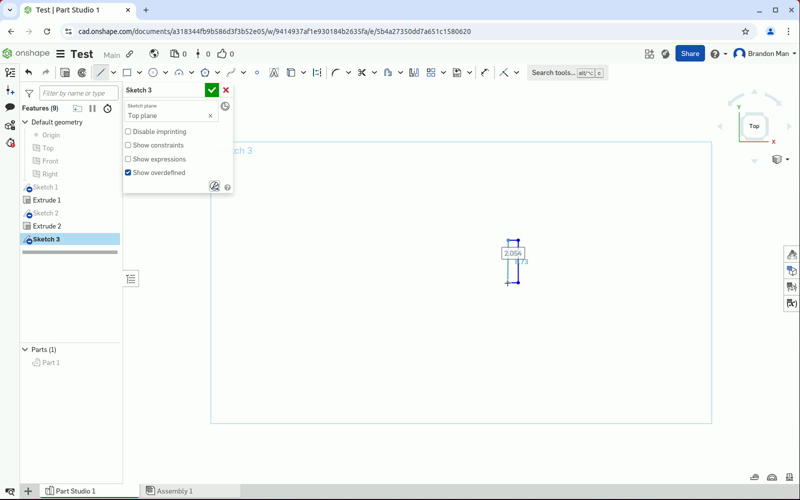
click(507, 282)
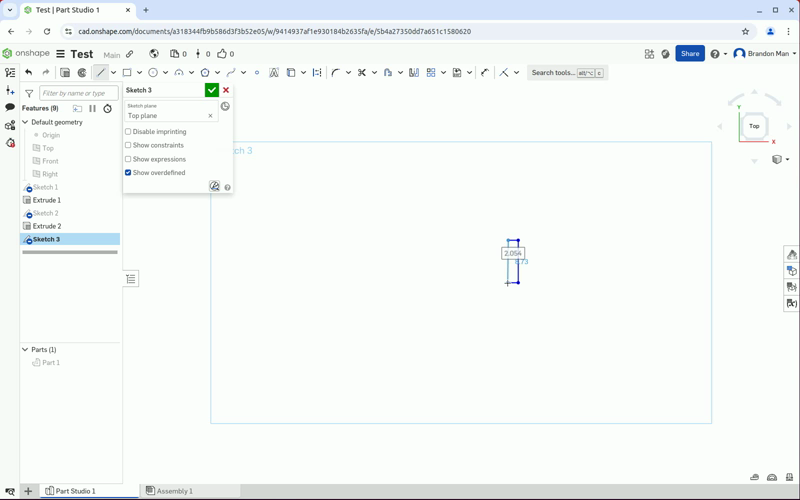
key(esc)
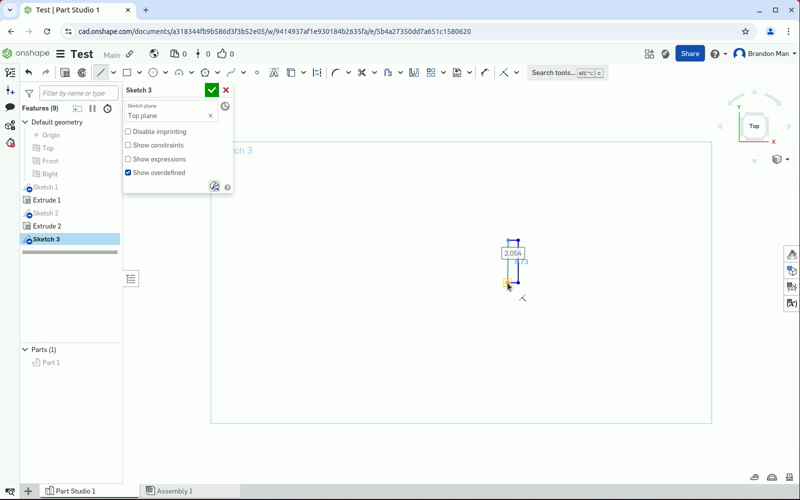
mouse_move(516, 275)
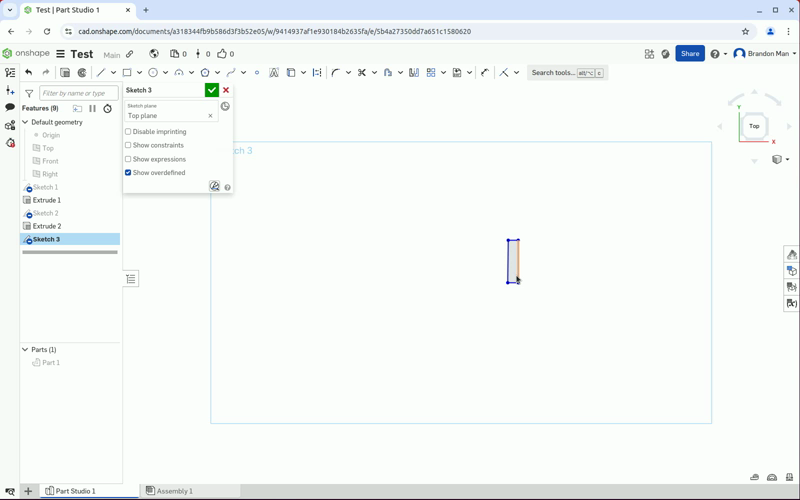
scroll(6)
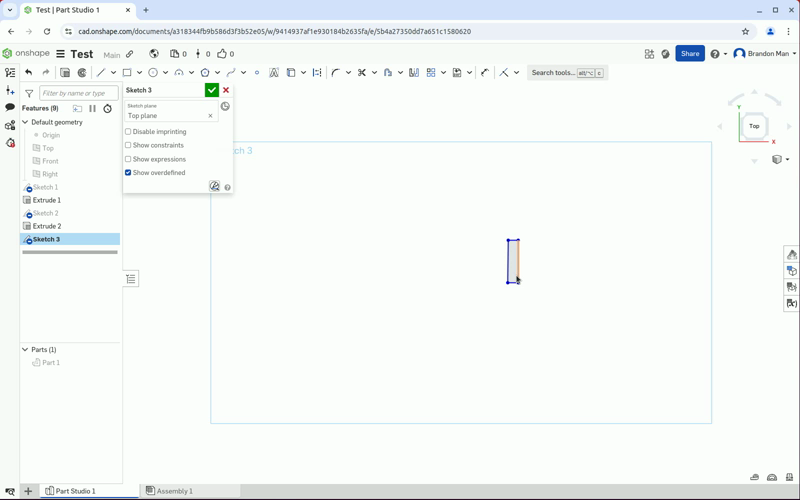
scroll(6)
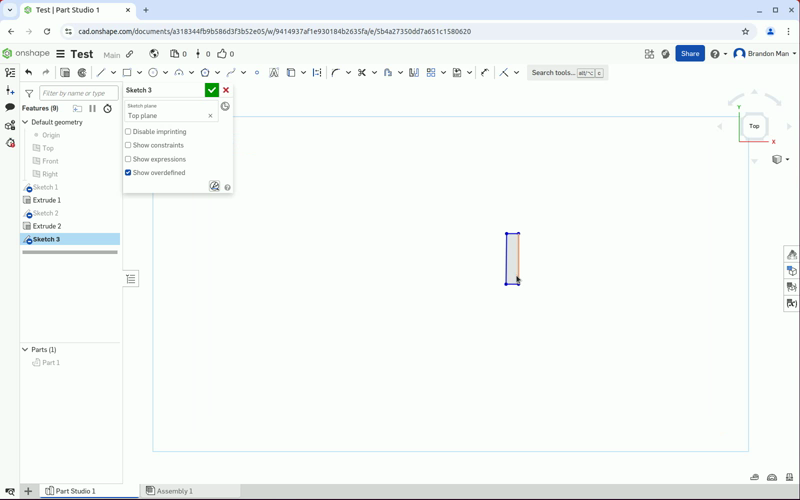
scroll(6)
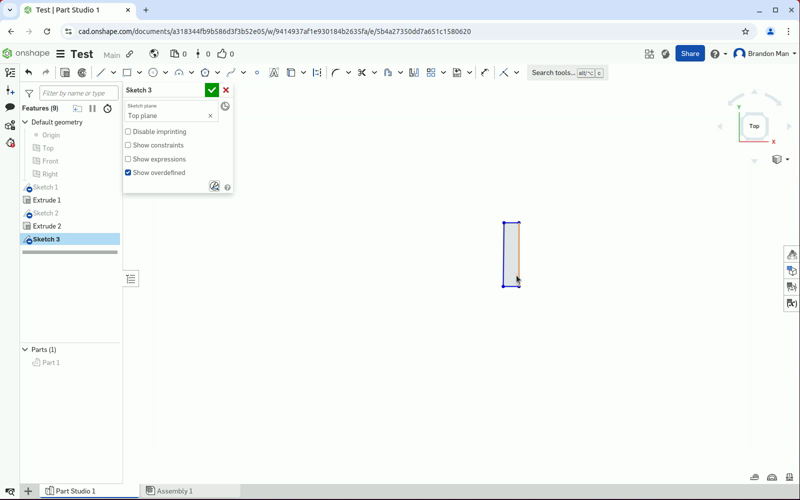
scroll(6)
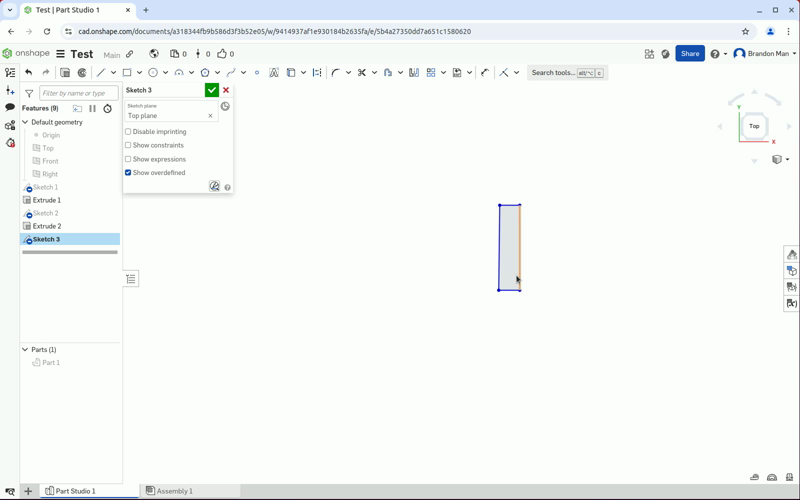
scroll(6)
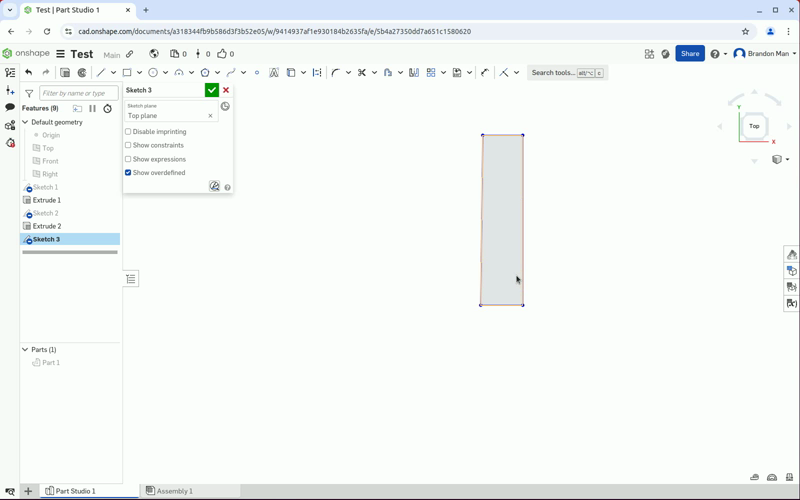
scroll(6)
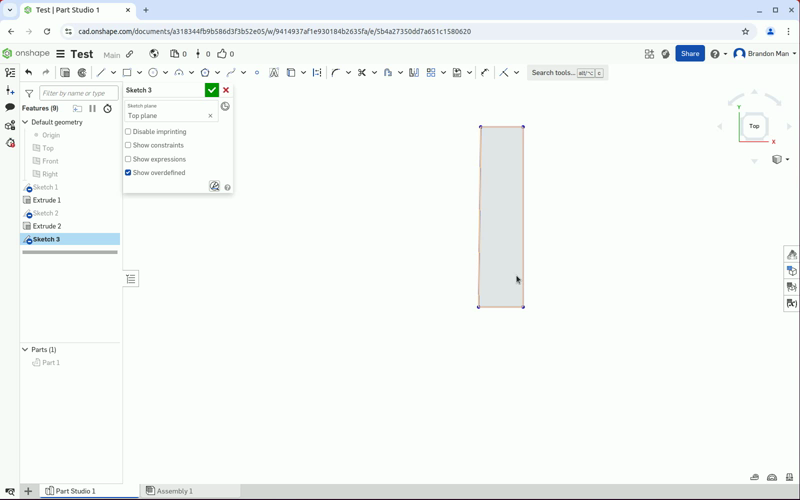
scroll(6)
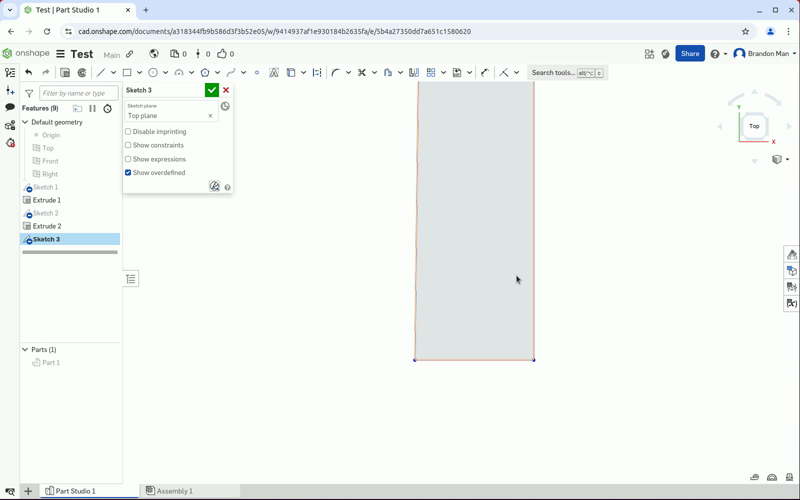
click(516, 275)
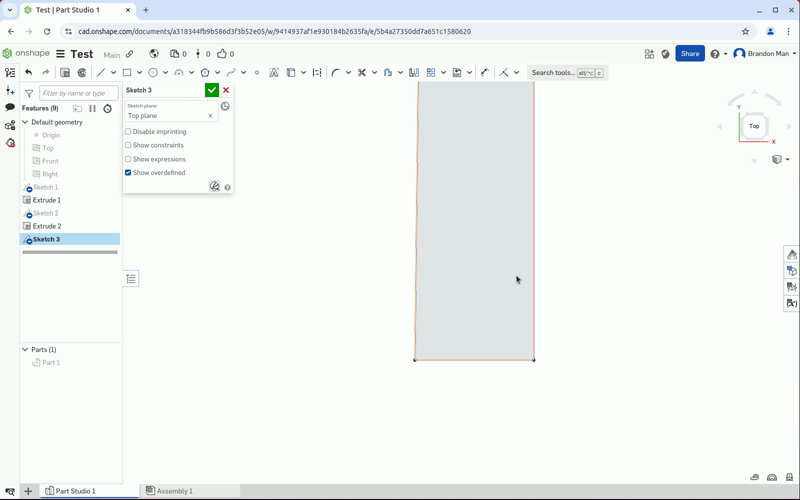
scroll(-6)
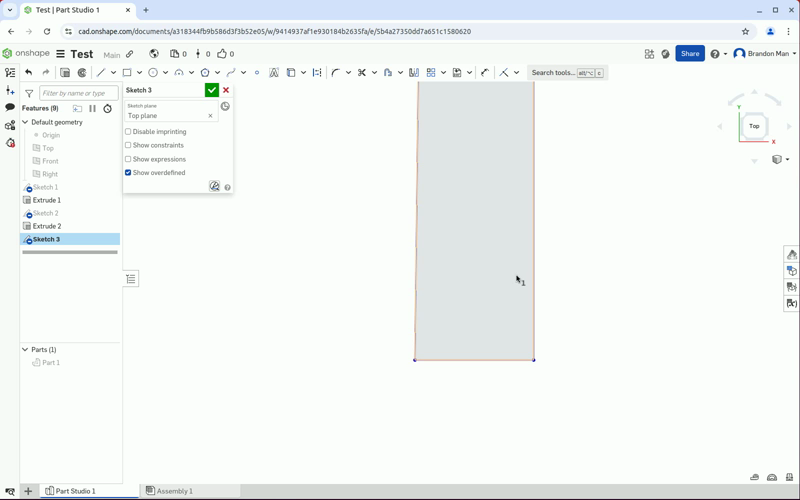
scroll(-6)
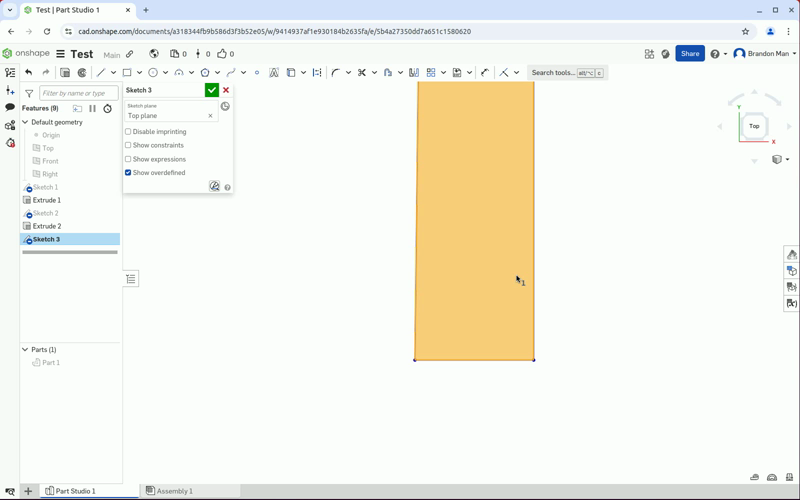
scroll(-6)
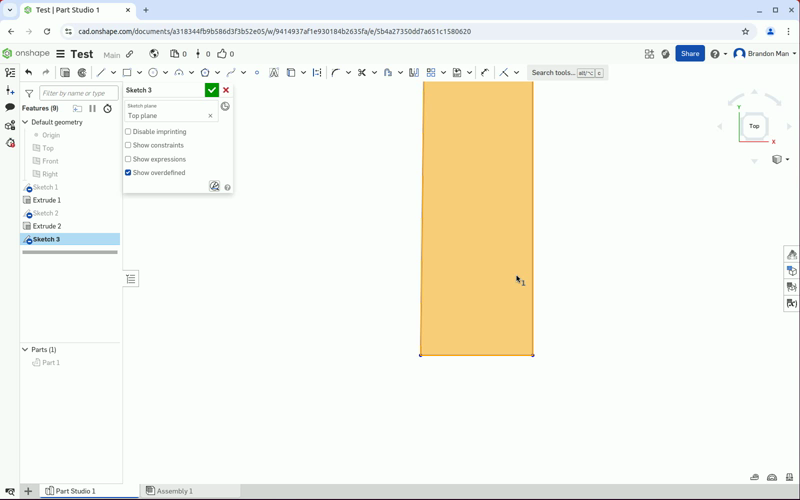
scroll(-6)
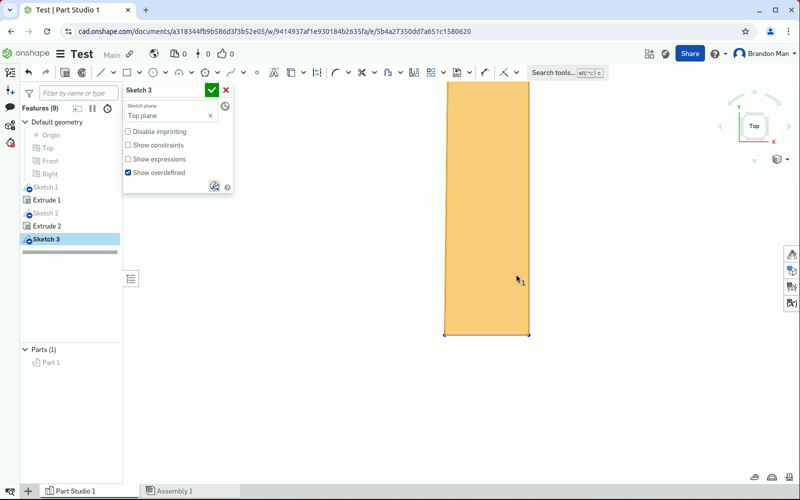
scroll(-6)
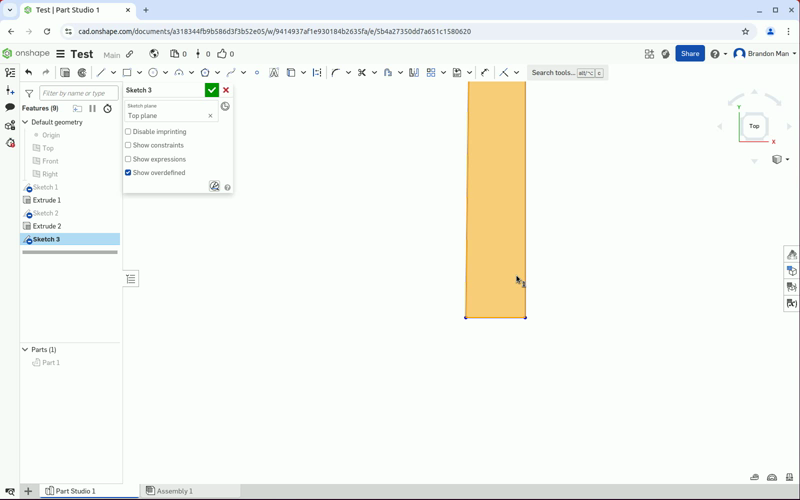
scroll(-6)
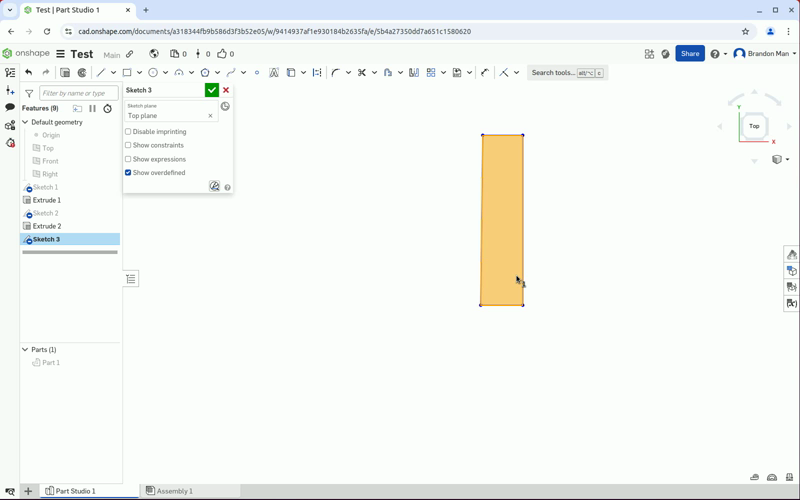
scroll(-6)
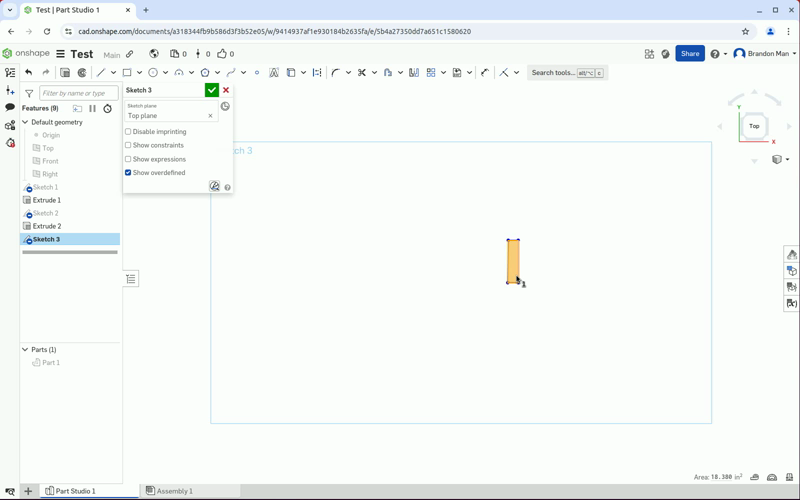
mouse_move(73, 352)
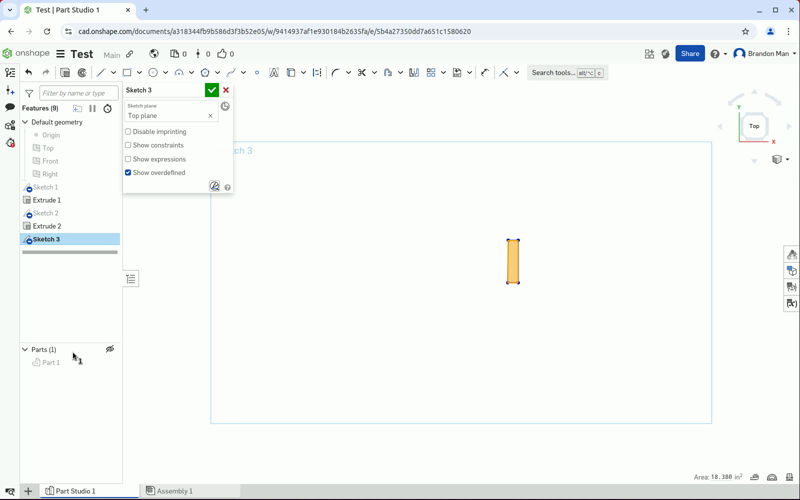
key(shift+y)
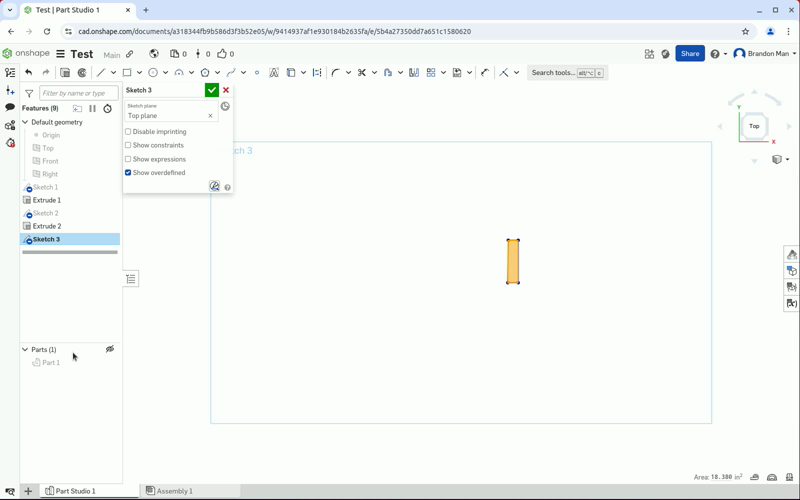
key(shift+e)
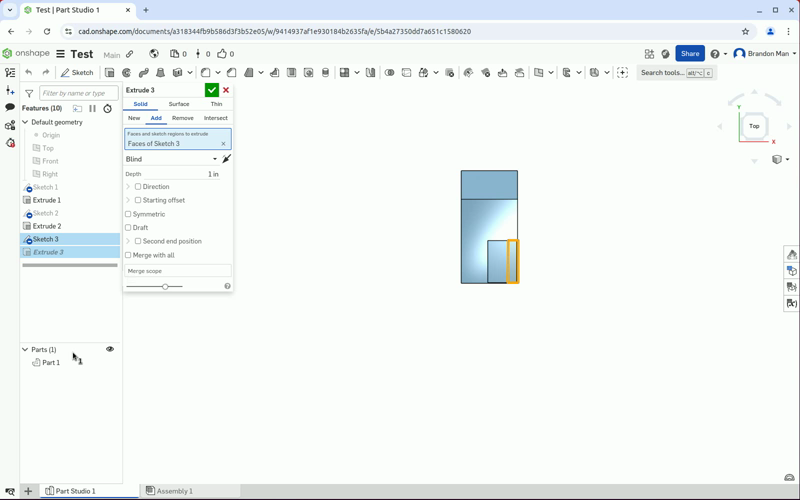
mouse_move(143, 106)
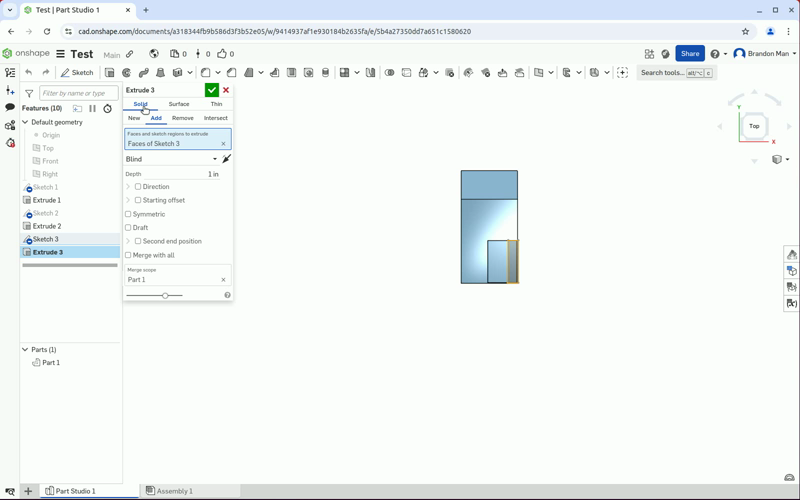
click(143, 106)
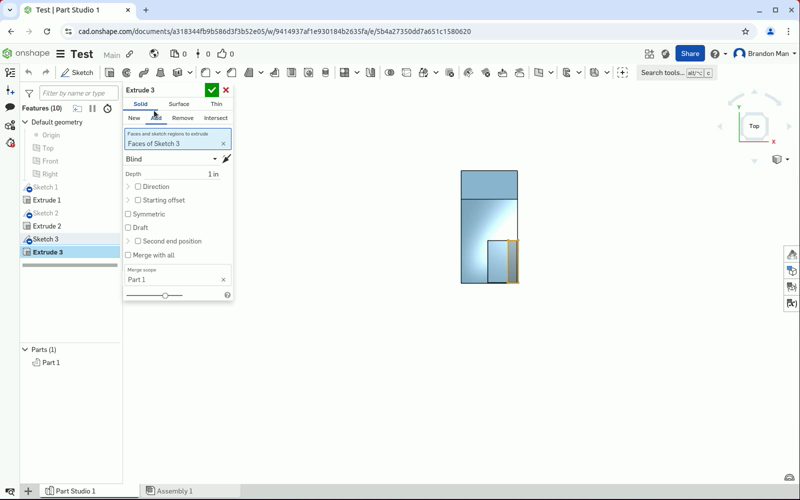
mouse_move(186, 120)
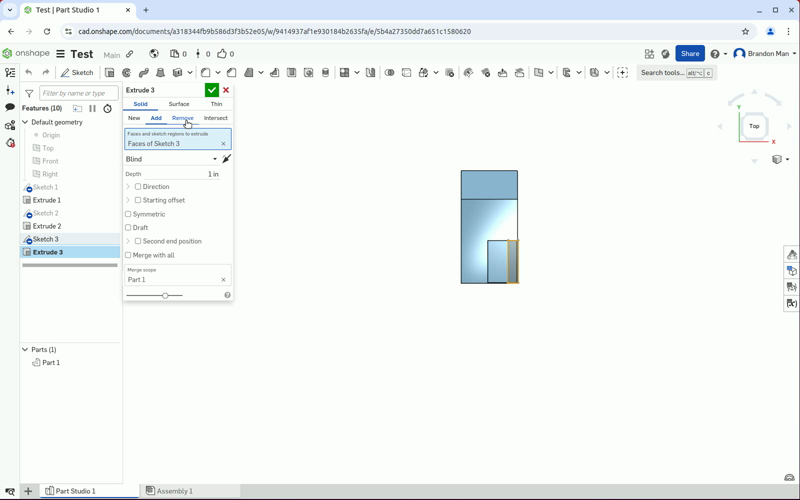
click(186, 120)
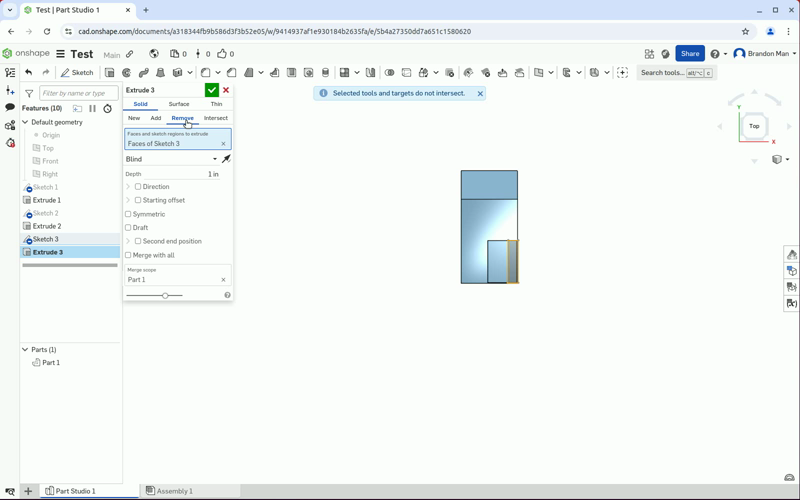
key(tab, 4)
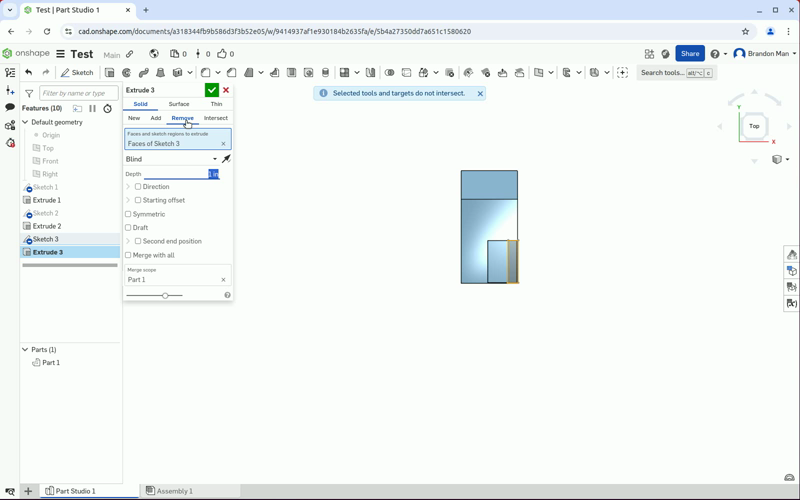
text(11.554)
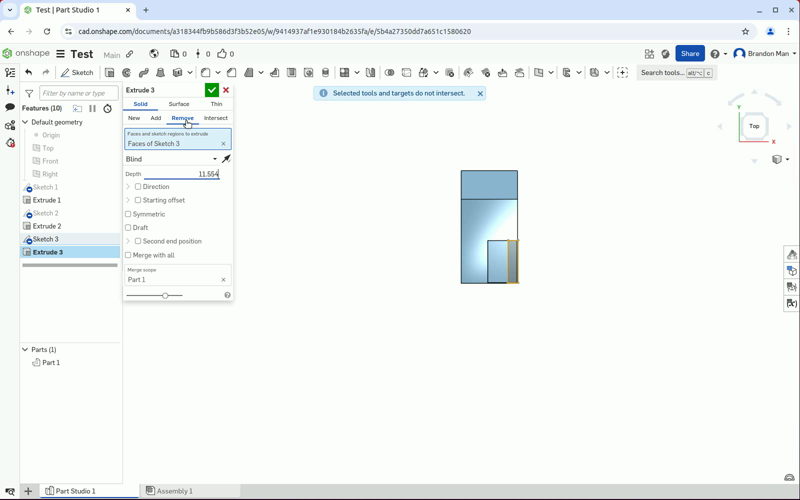
key(tab, 6)
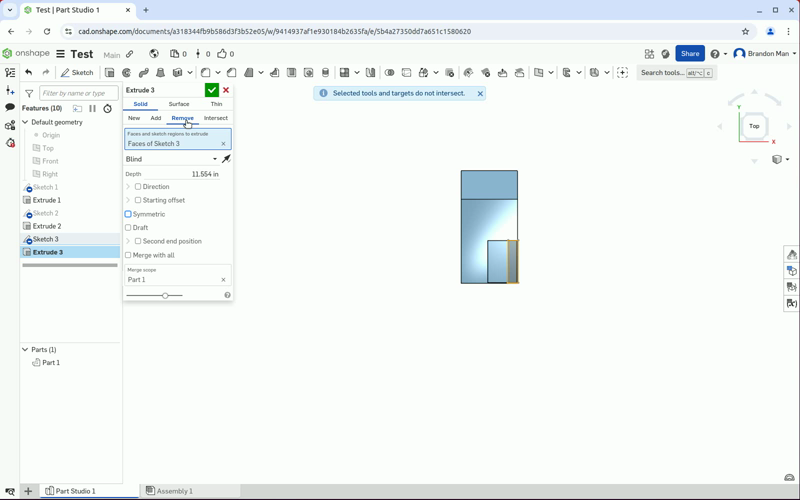
key(space)
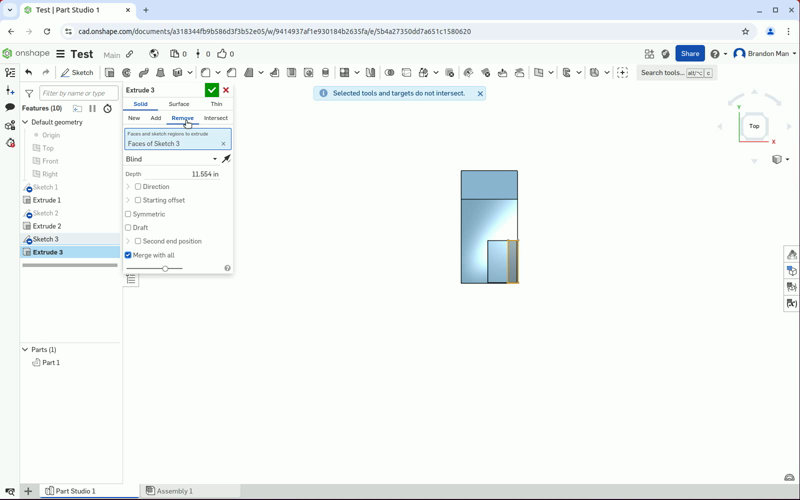
key(enter)
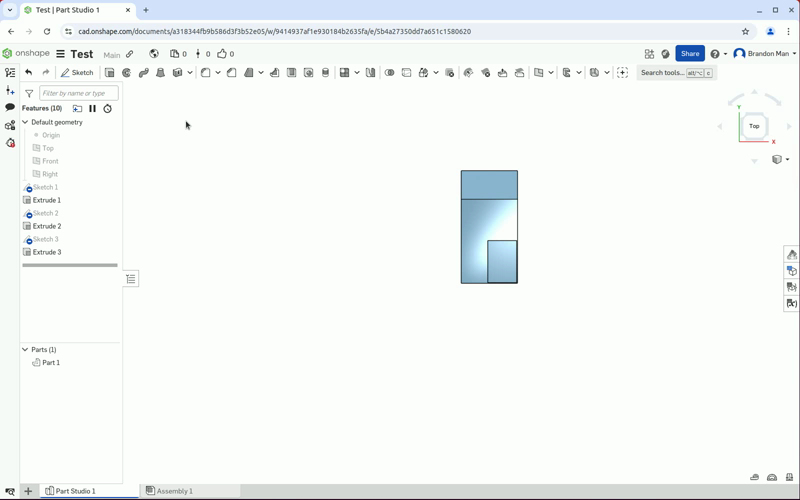
key(shift+h)
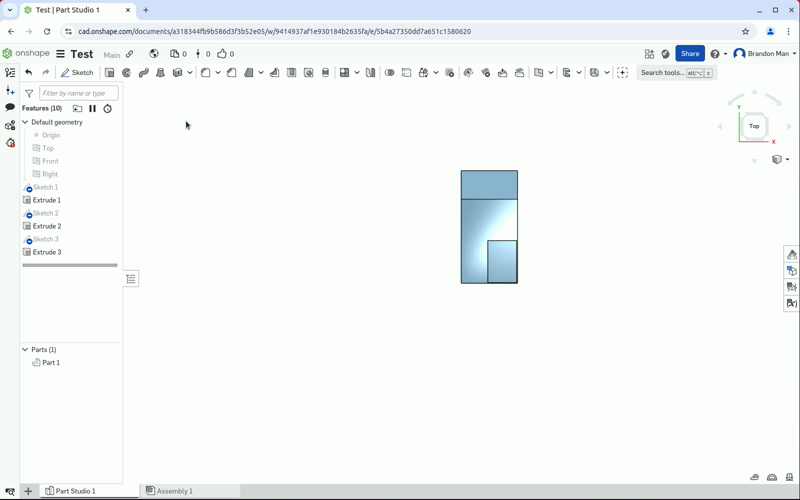
key(shift+h)
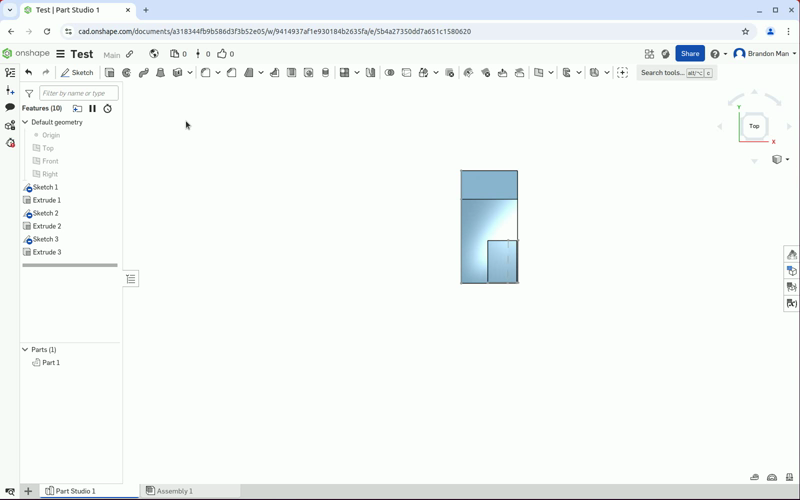
key(shift+7)
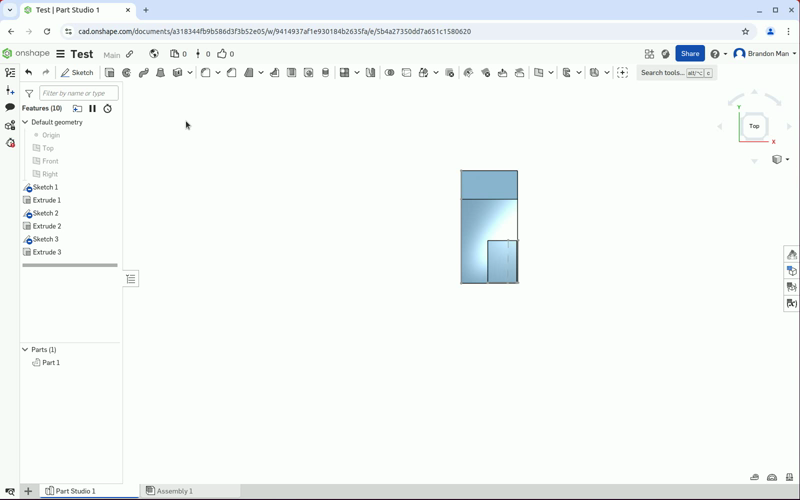
key(up, 3)
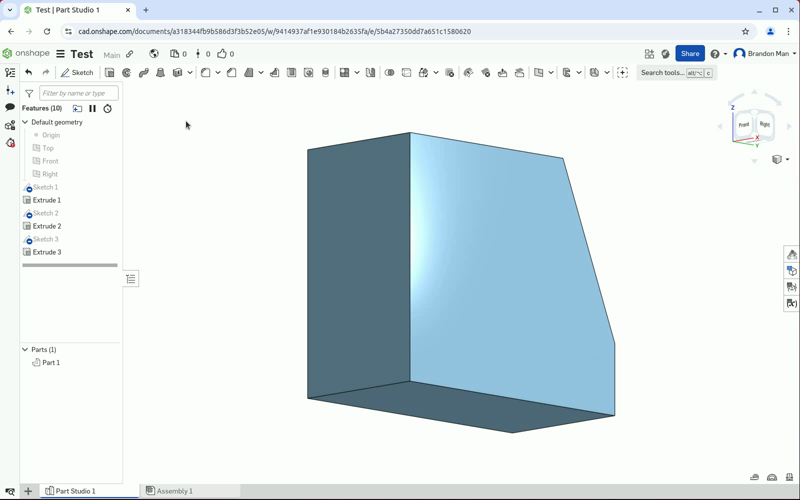
key(left, 3)
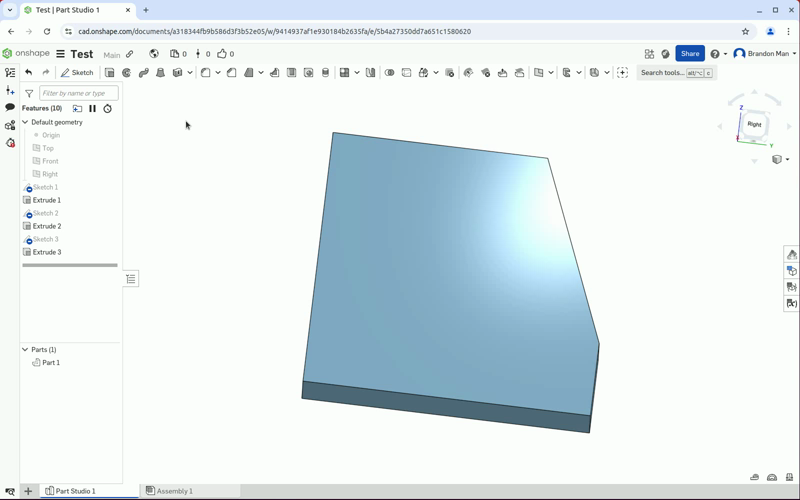
key(right, 3)
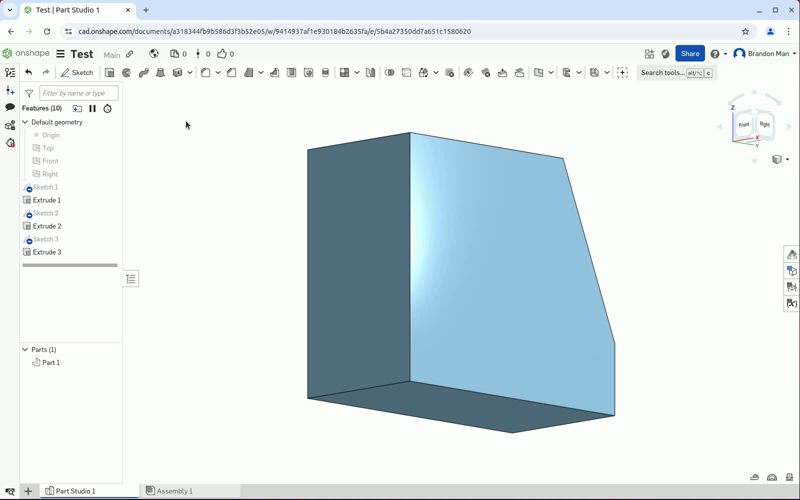
key(down, 3)
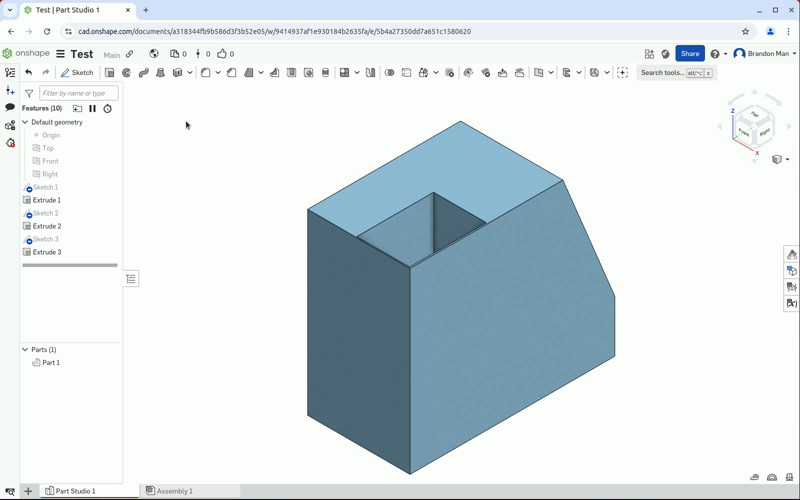
mouse_move(73, 189)
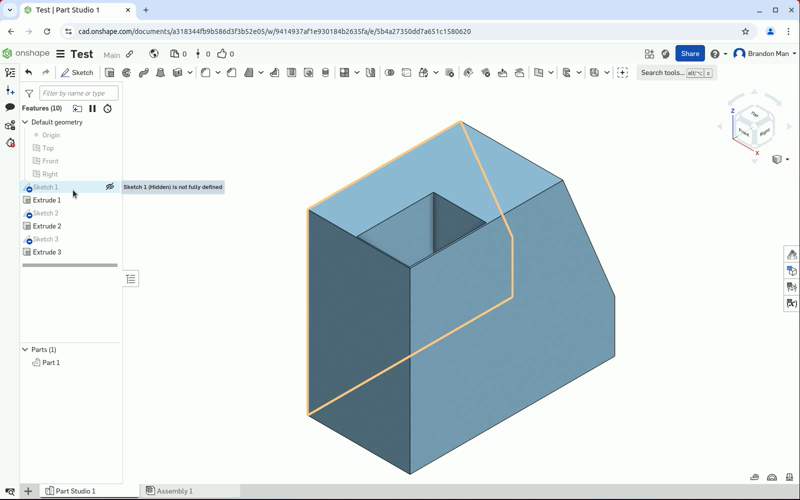
click(73, 189)